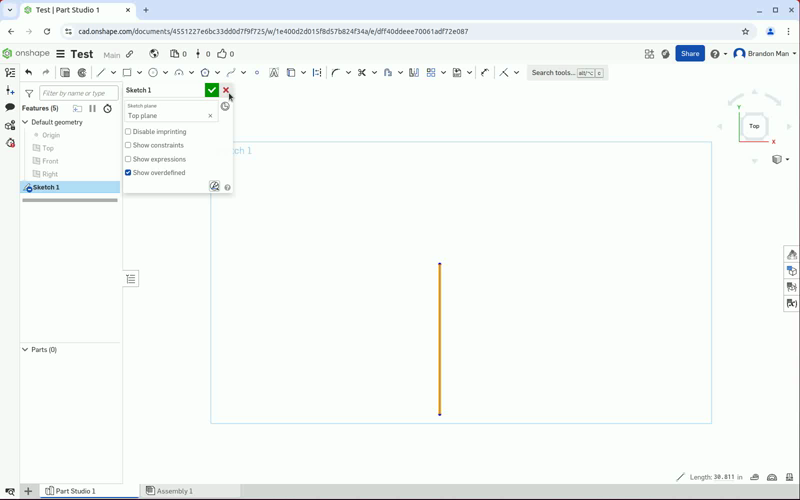
key(shift+h)
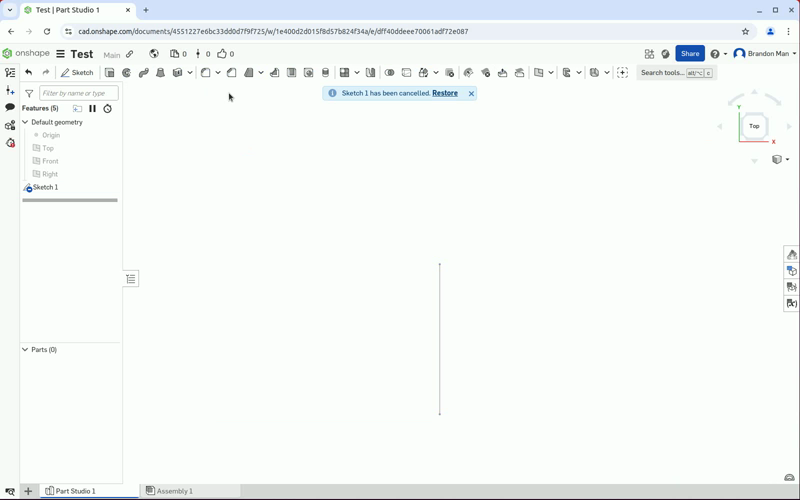
key(shift+s)
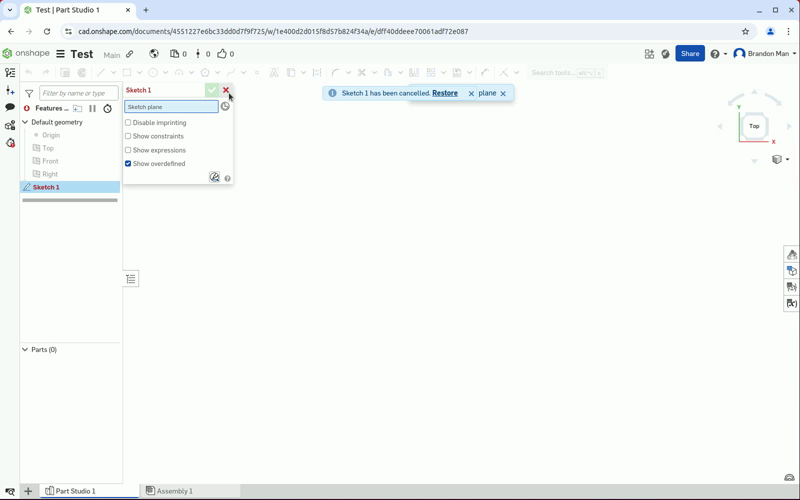
mouse_move(73, 150)
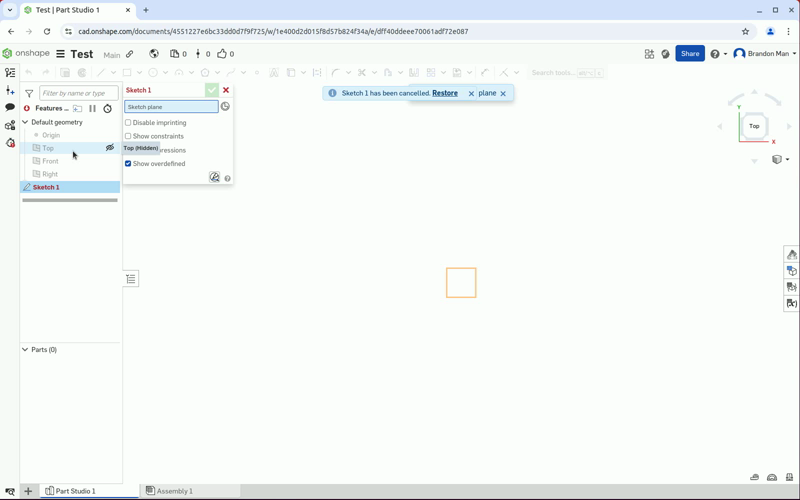
click(73, 150)
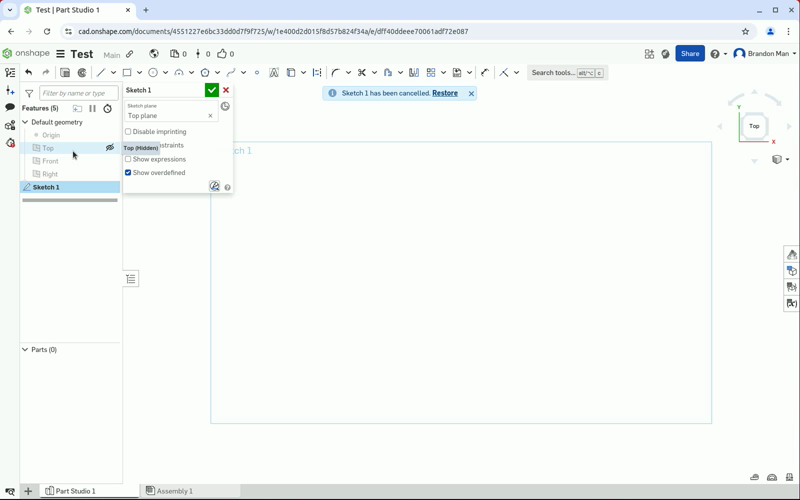
mouse_move(73, 352)
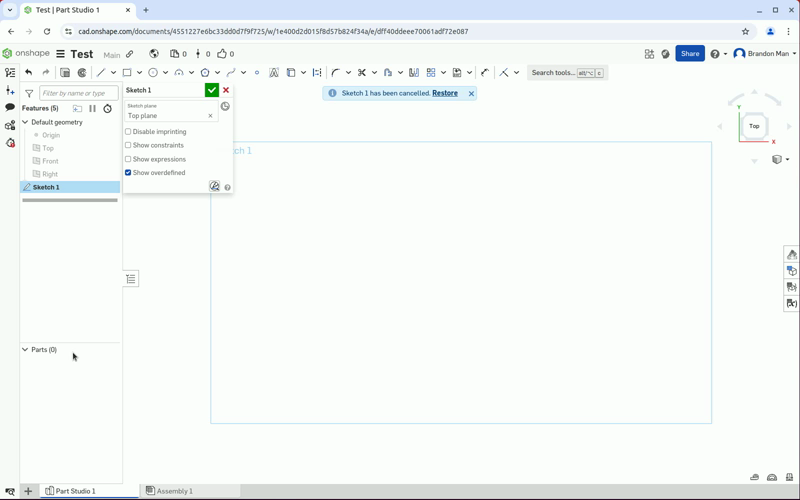
key(y)
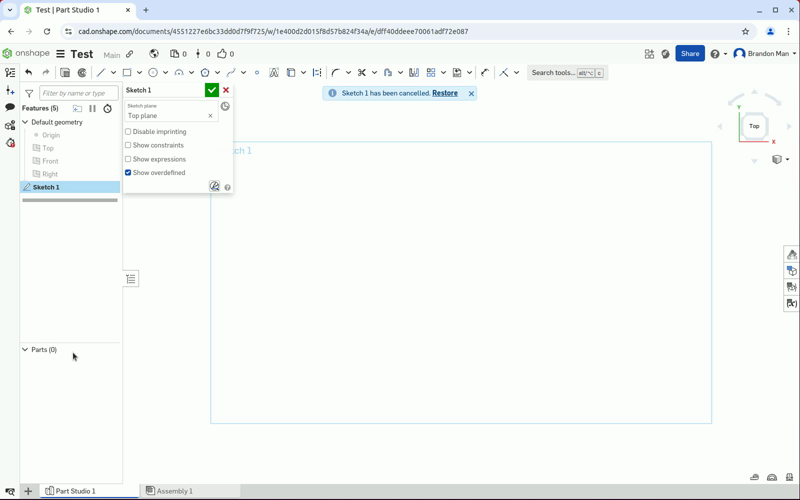
key(l)
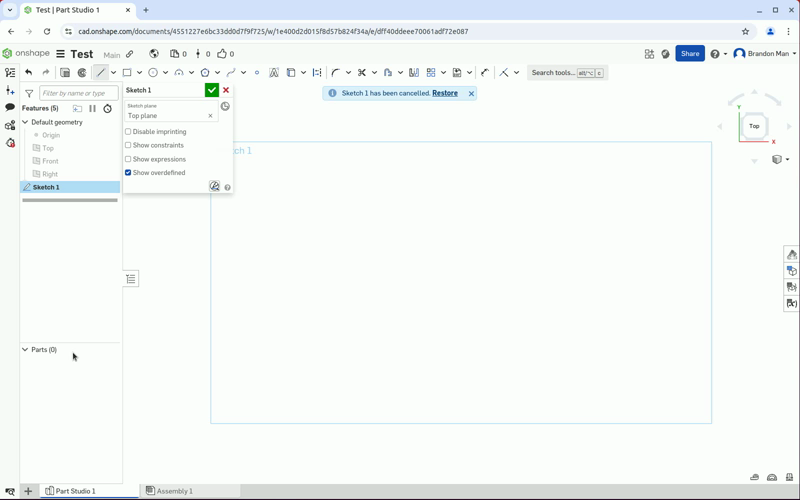
key_down(shift)
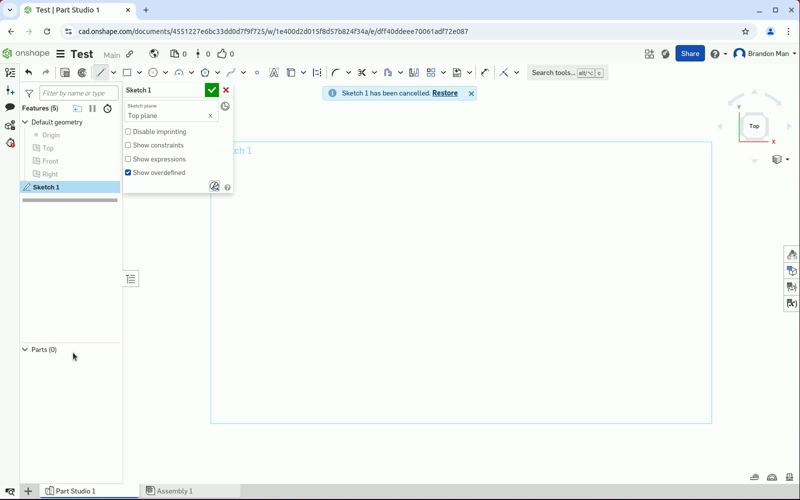
mouse_move(460, 290)
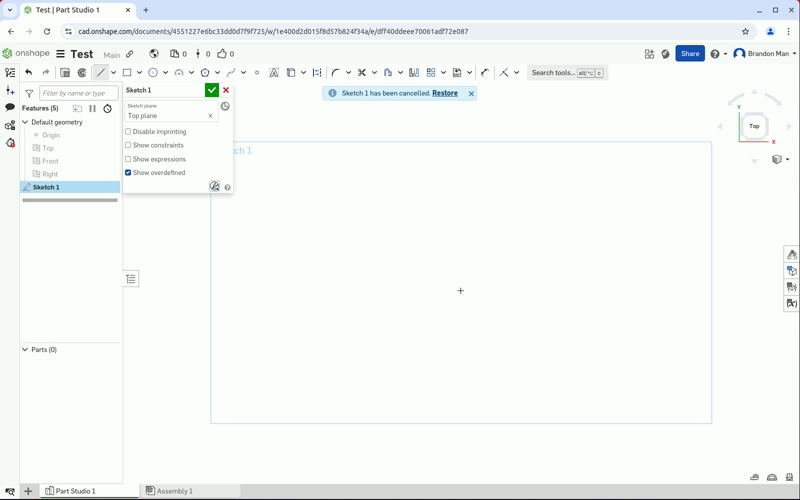
click(460, 290)
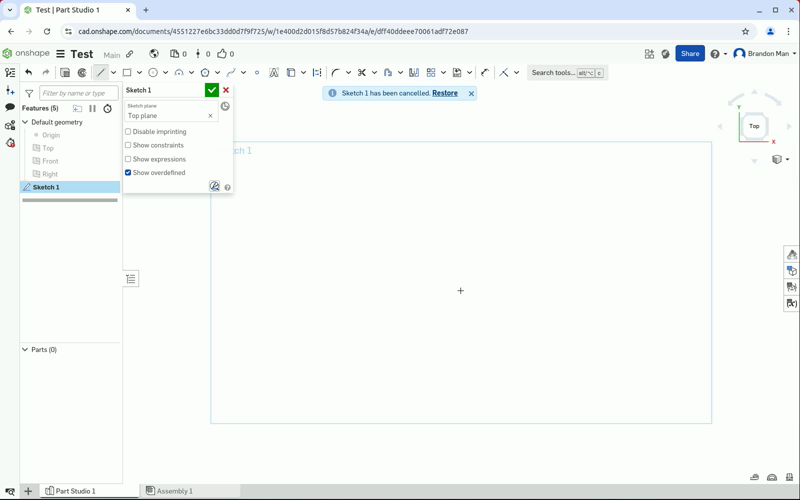
key_up(shift)
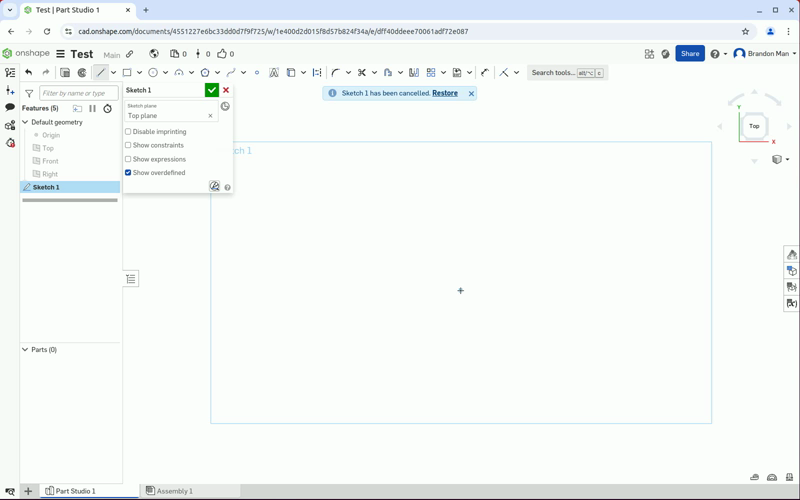
key_down(shift)
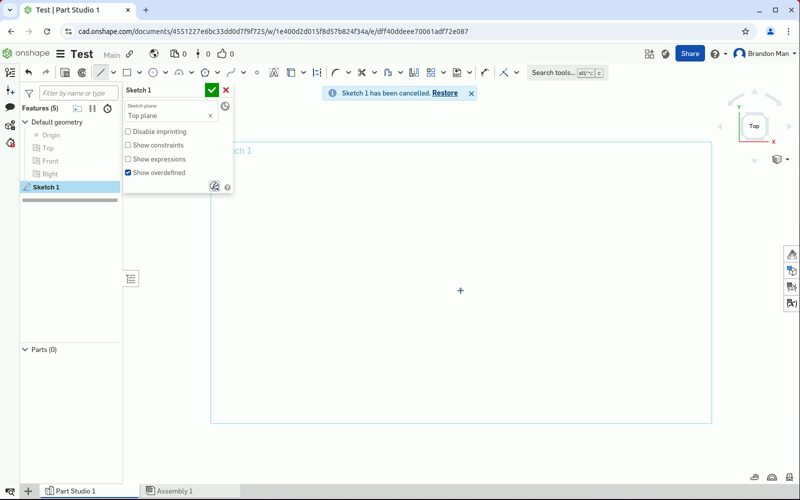
mouse_move(490, 290)
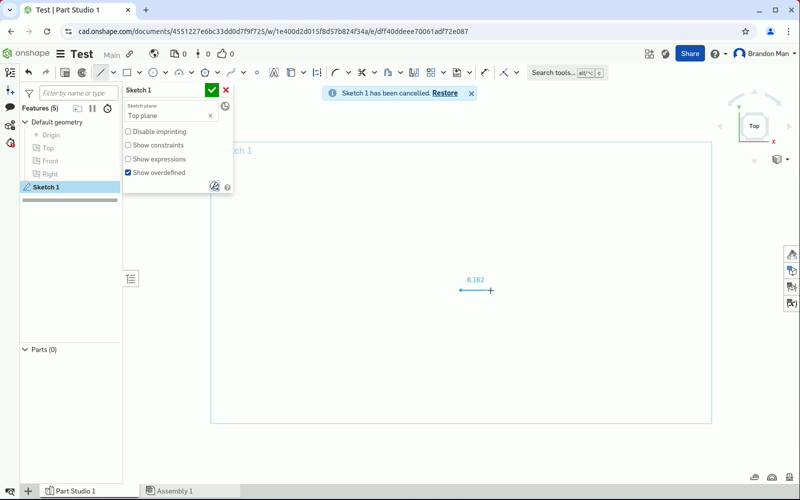
mouse_move(468, 290)
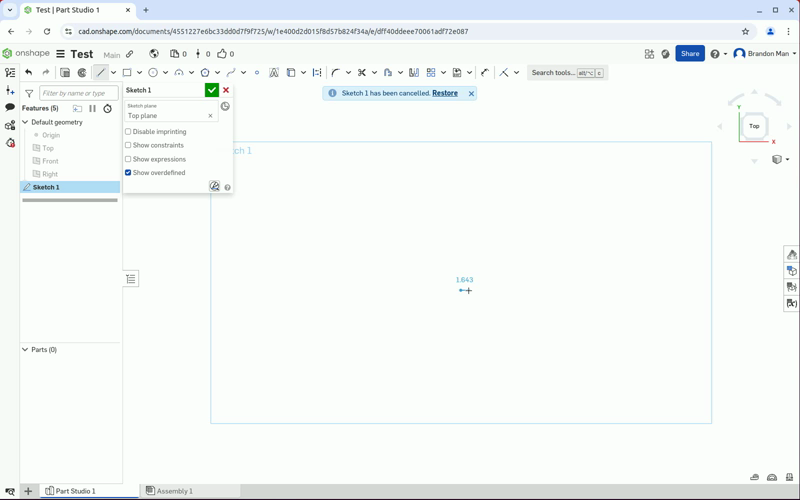
click(468, 290)
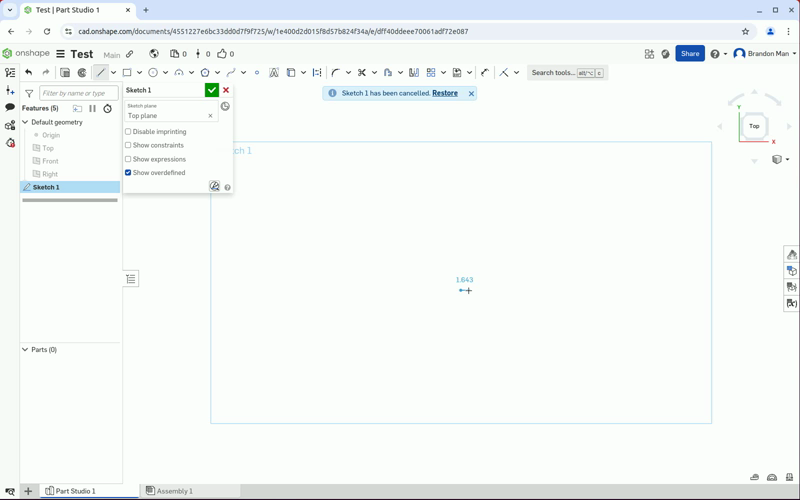
key_up(shift)
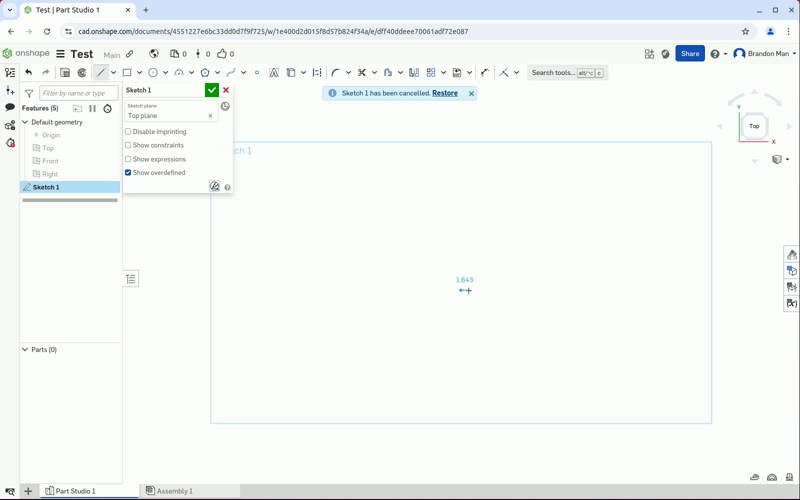
key_down(shift)
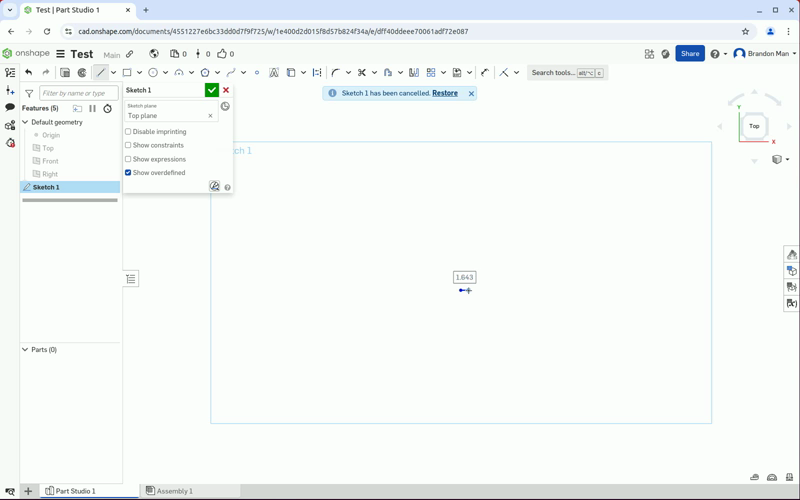
mouse_move(498, 290)
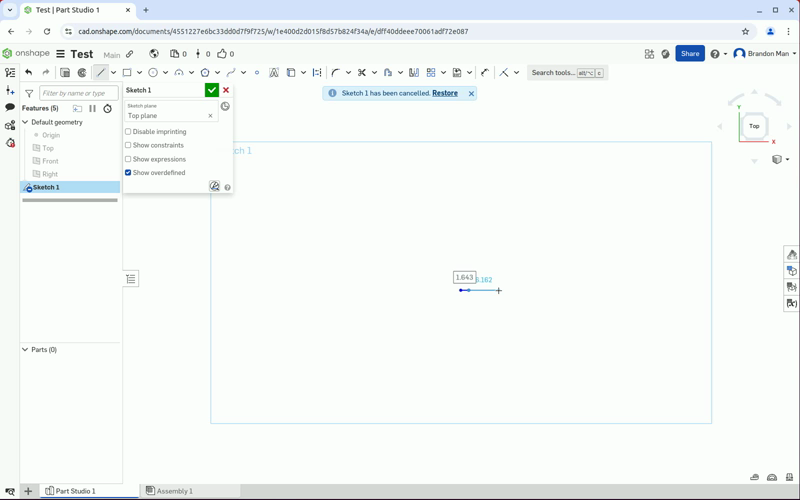
mouse_move(468, 281)
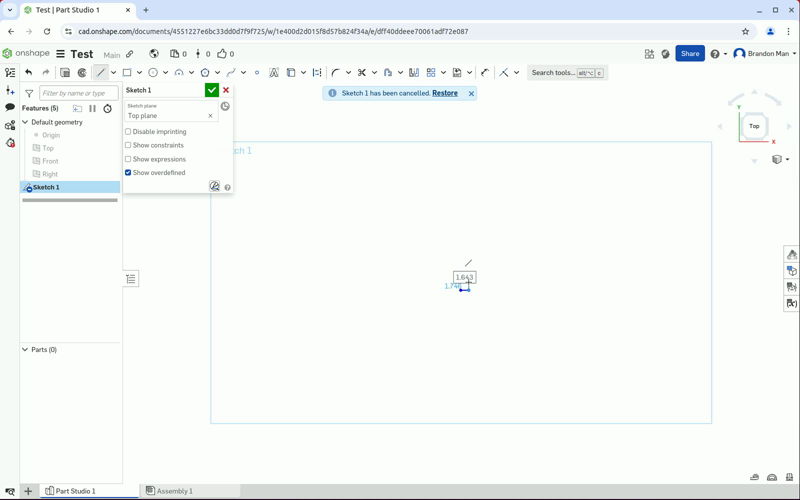
click(468, 281)
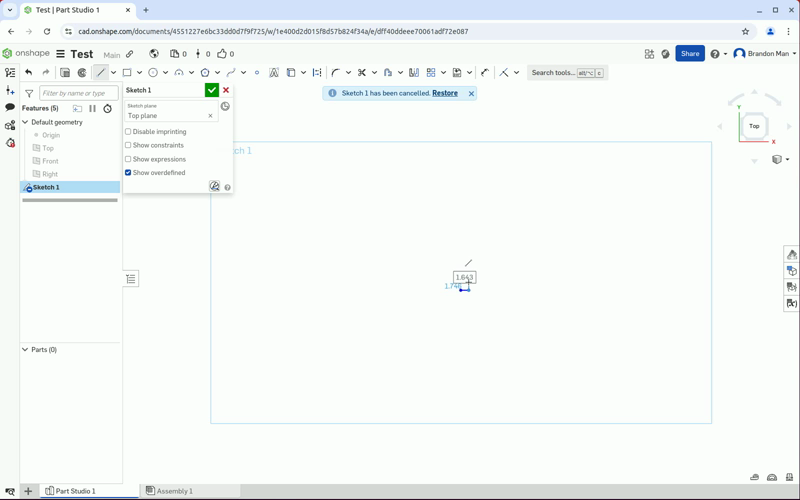
key_up(shift)
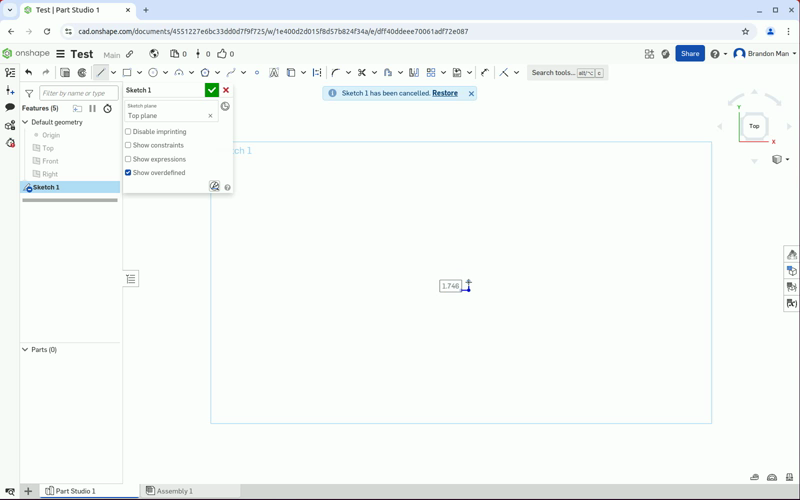
key_down(shift)
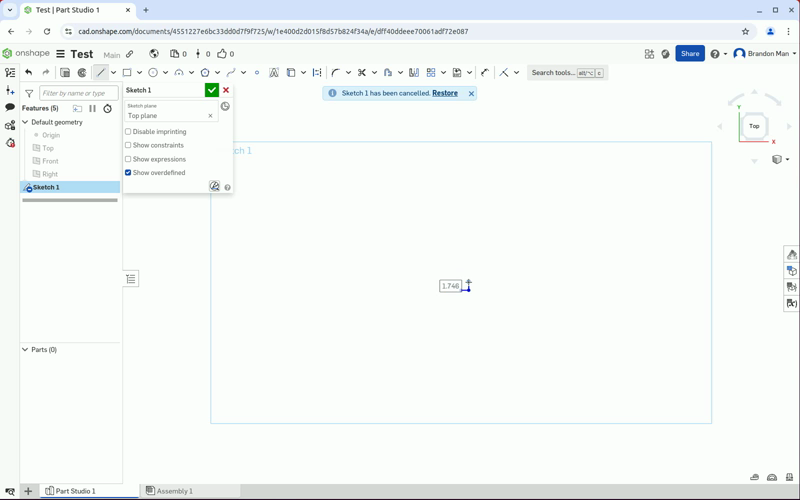
mouse_move(498, 281)
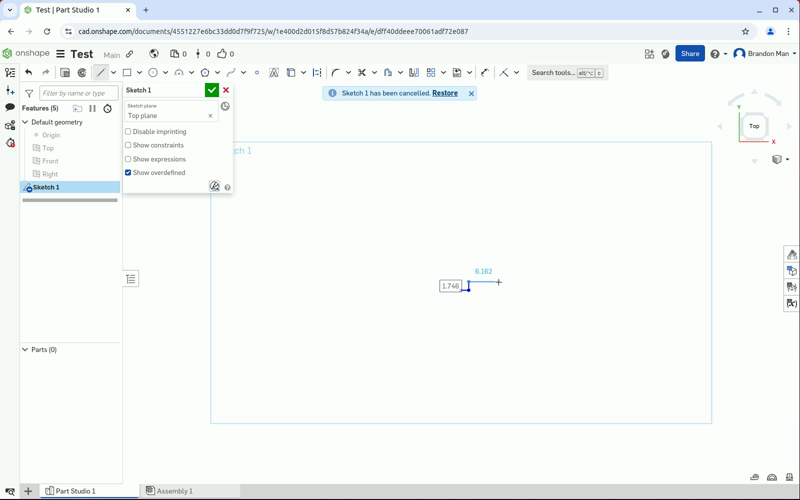
mouse_move(460, 281)
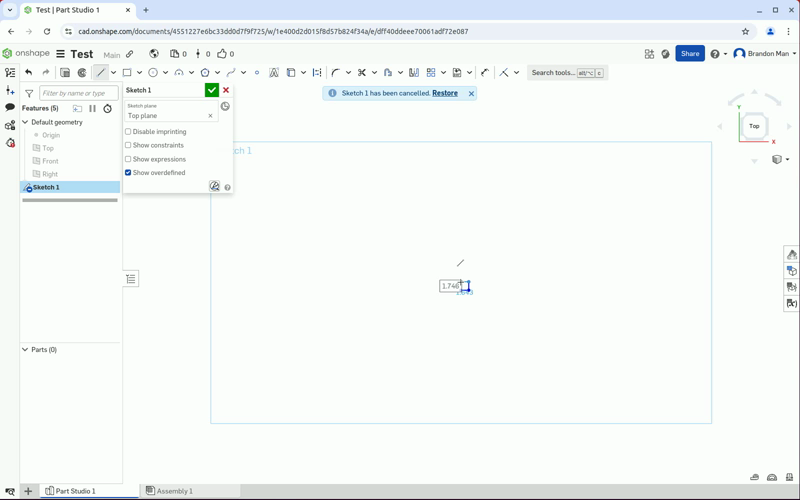
click(460, 281)
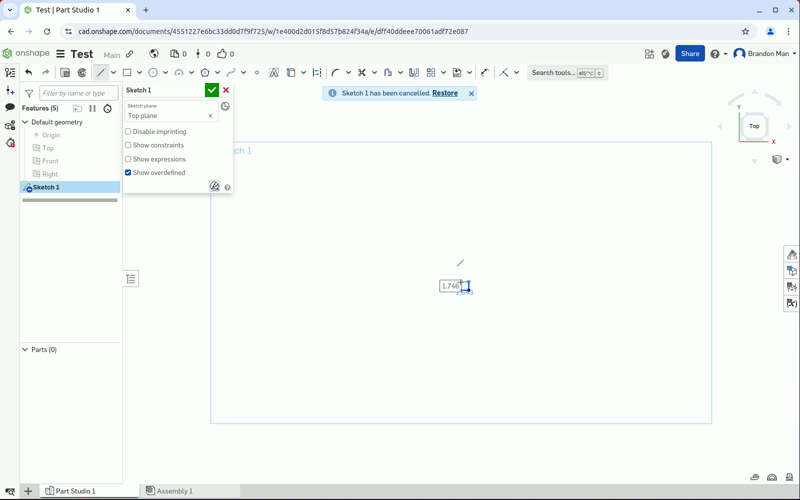
key_up(shift)
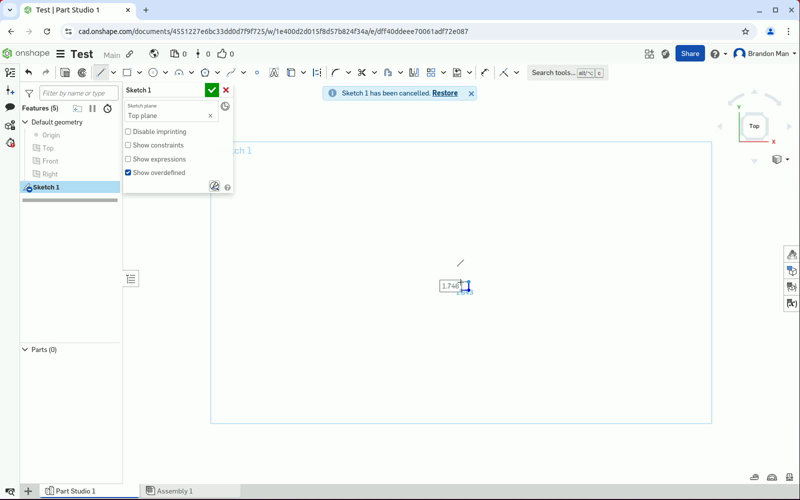
mouse_move(490, 281)
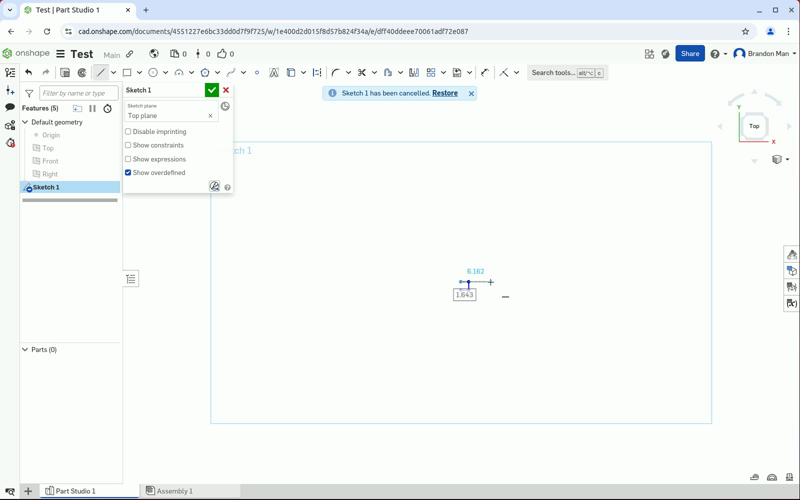
key_down(shift)
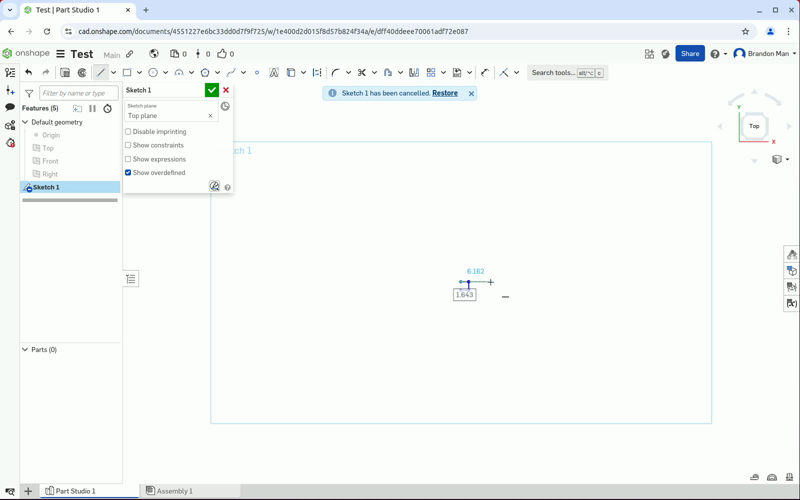
mouse_move(460, 290)
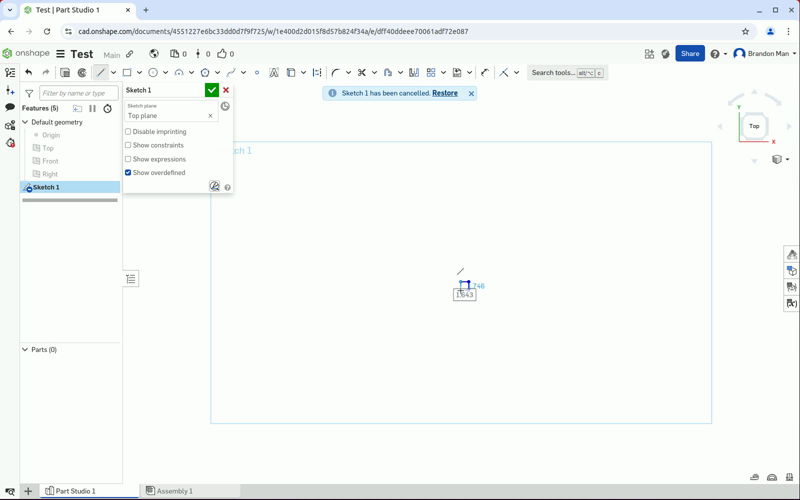
key_up(shift)
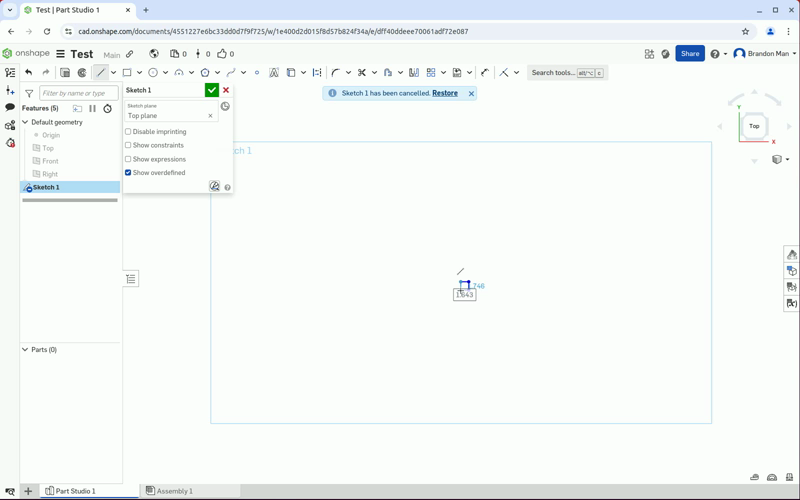
click(460, 290)
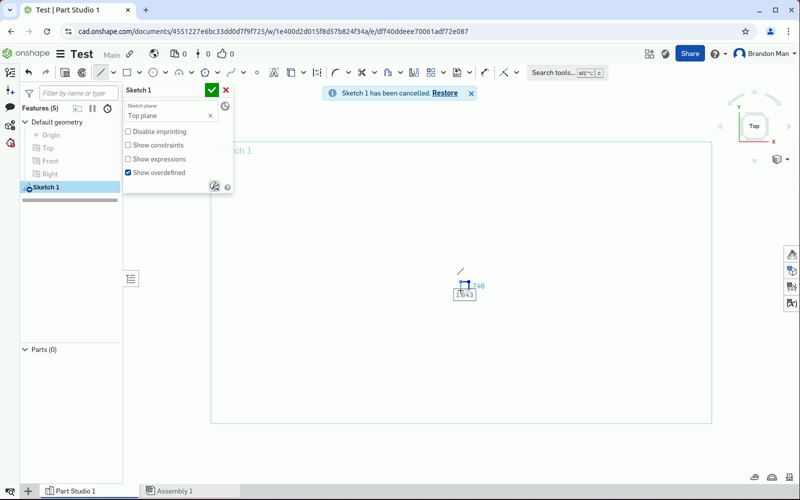
key(esc)
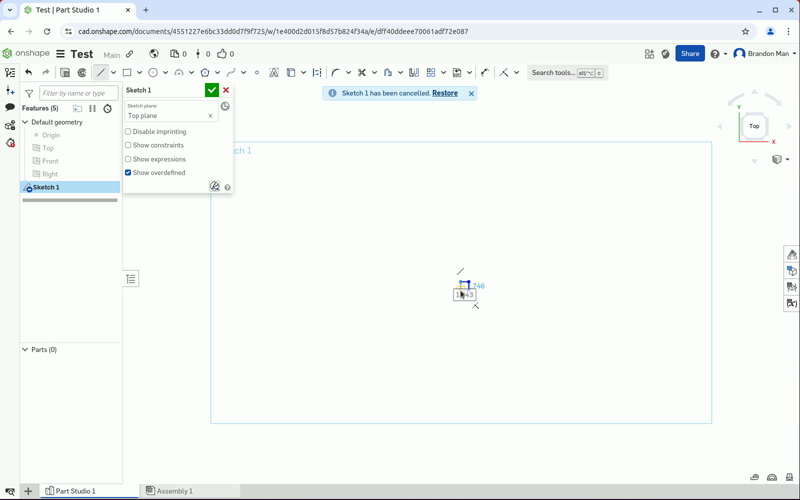
mouse_move(466, 286)
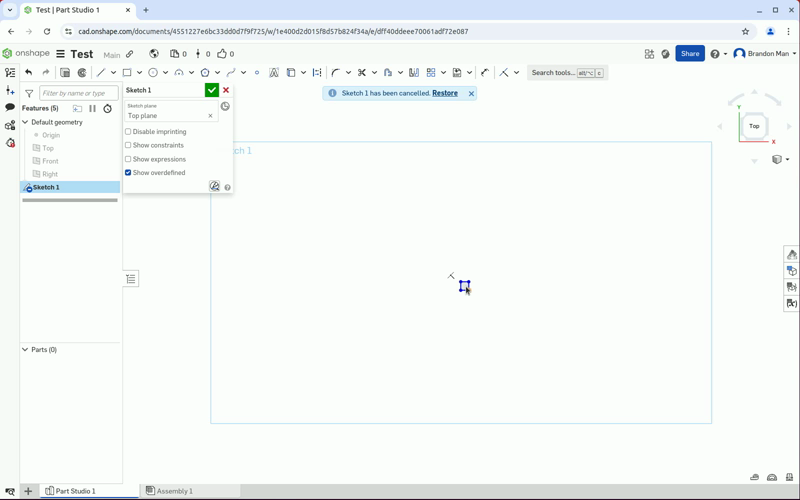
scroll(6)
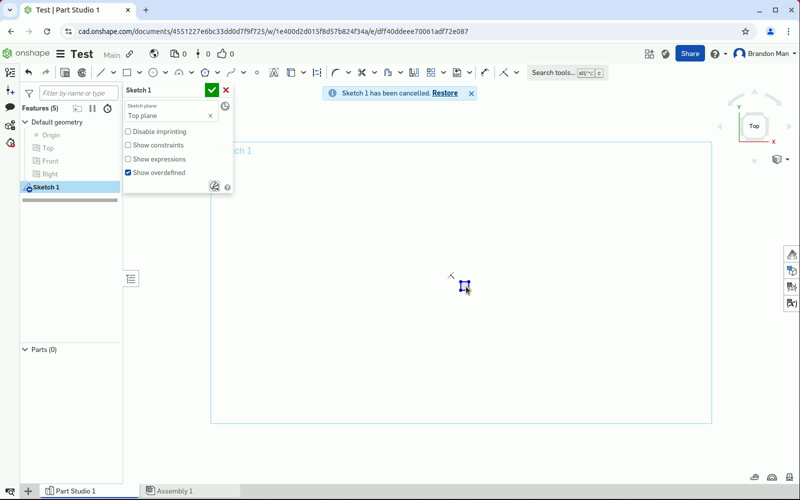
scroll(6)
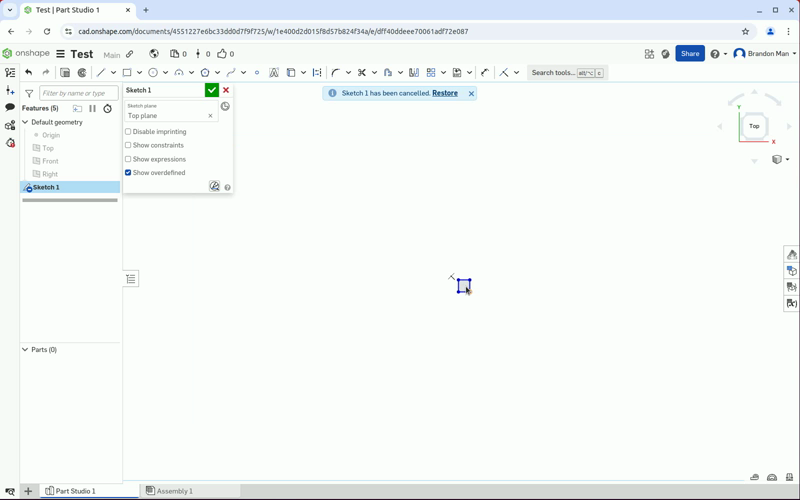
scroll(6)
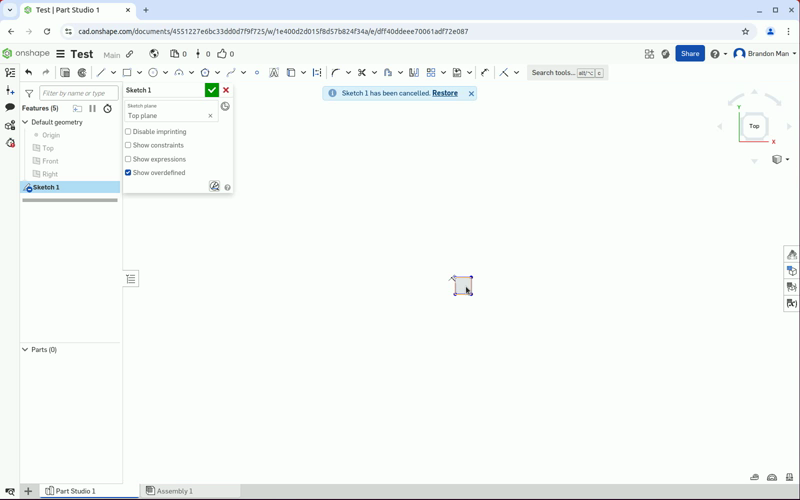
scroll(6)
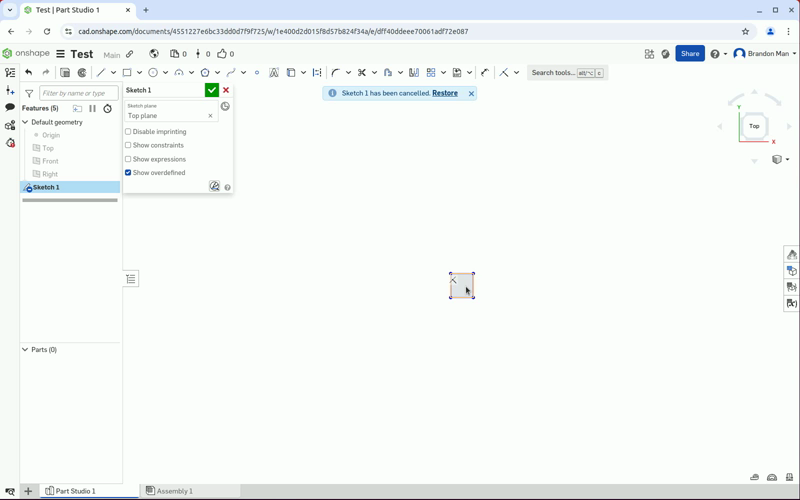
scroll(6)
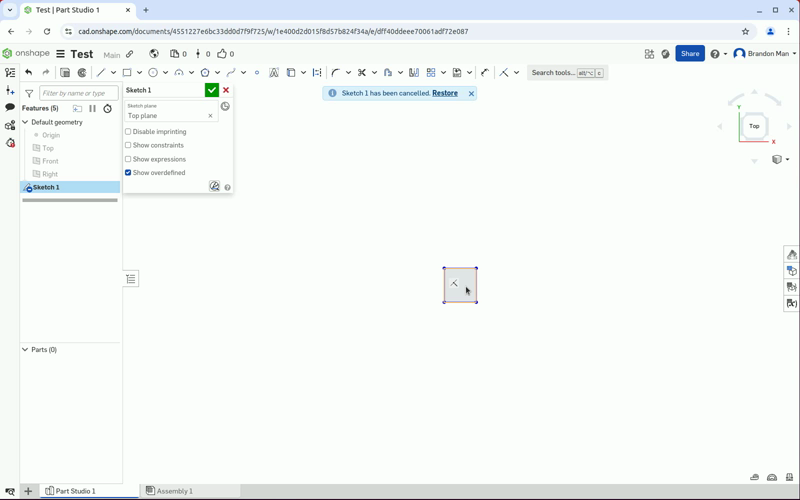
scroll(6)
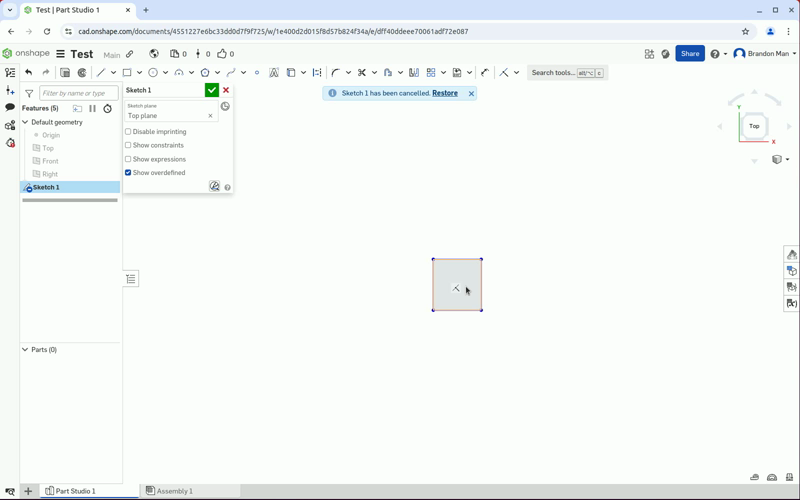
scroll(6)
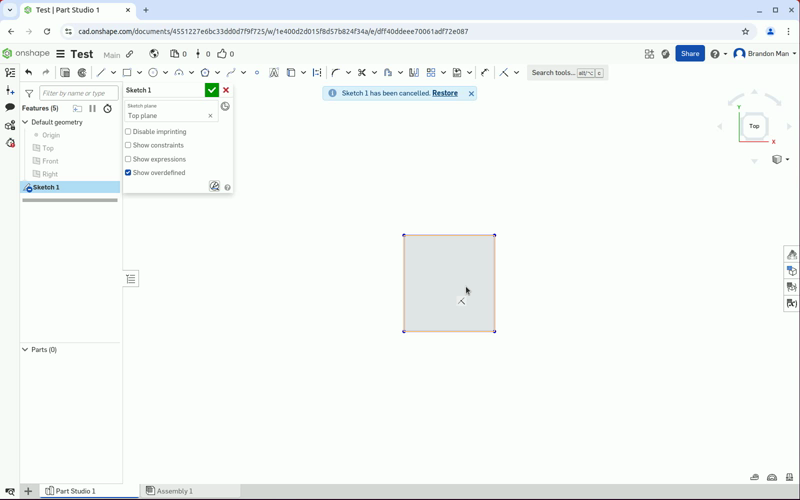
click(466, 286)
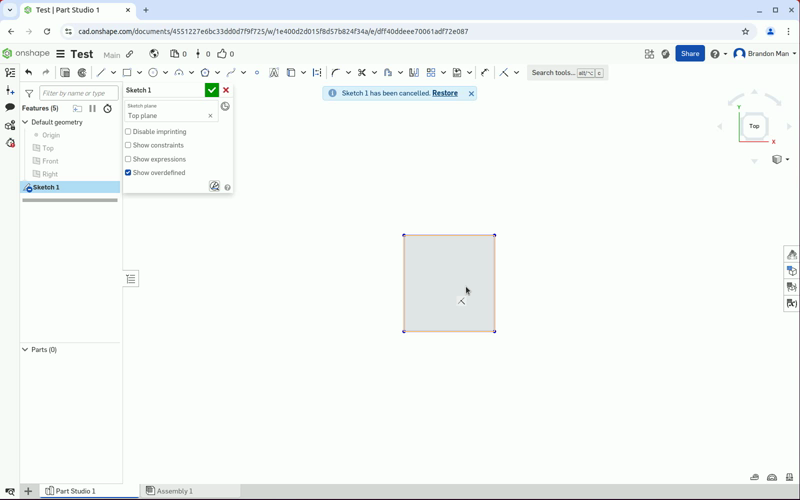
scroll(-6)
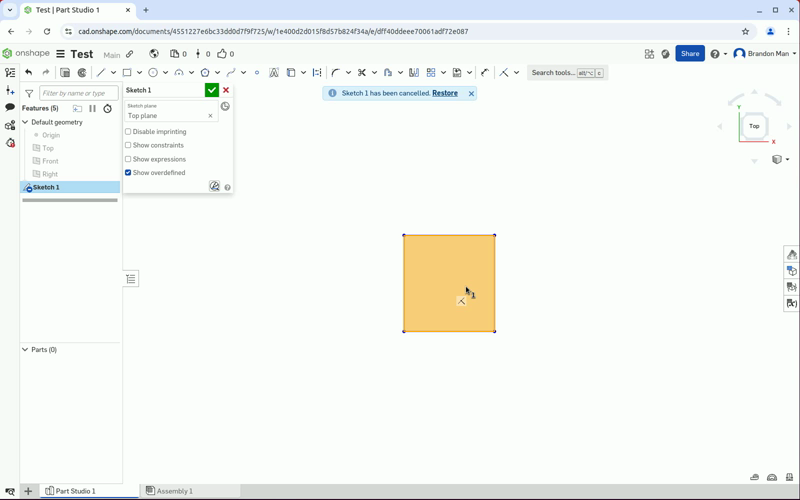
scroll(-6)
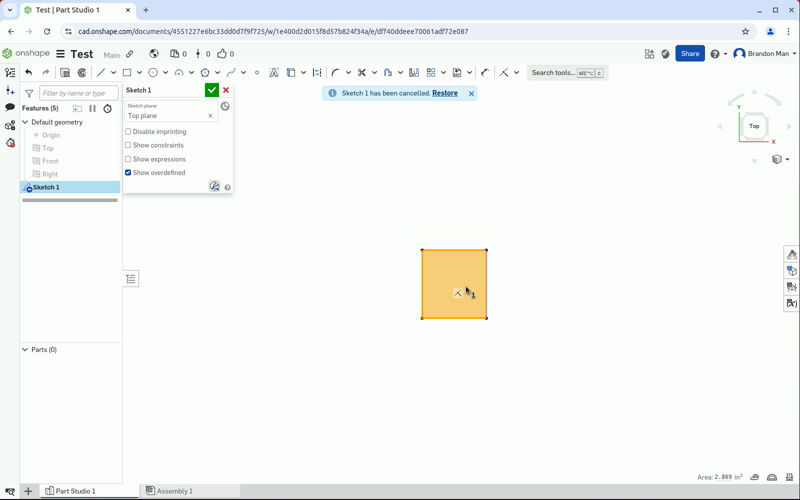
scroll(-6)
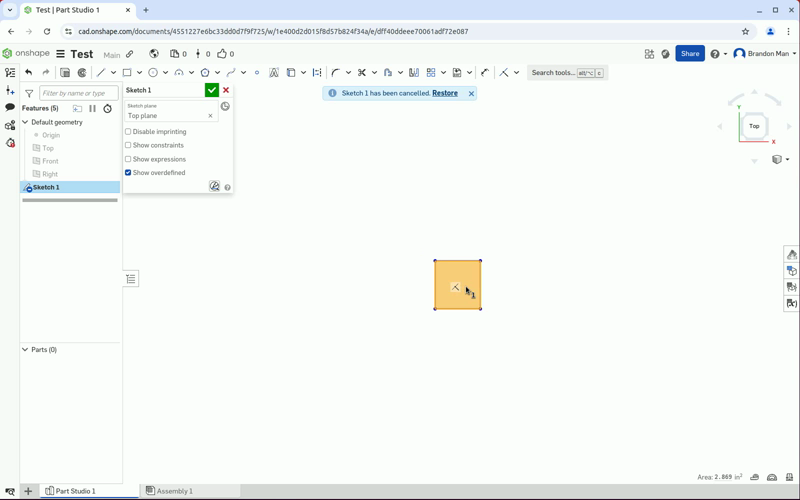
scroll(-6)
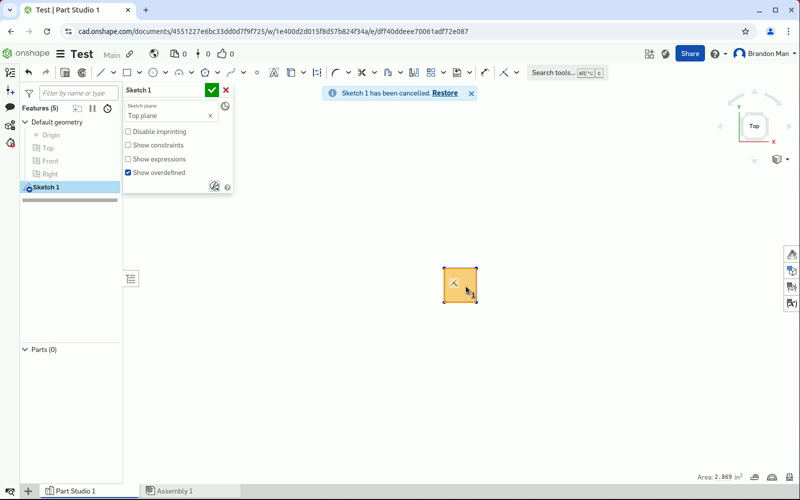
scroll(-6)
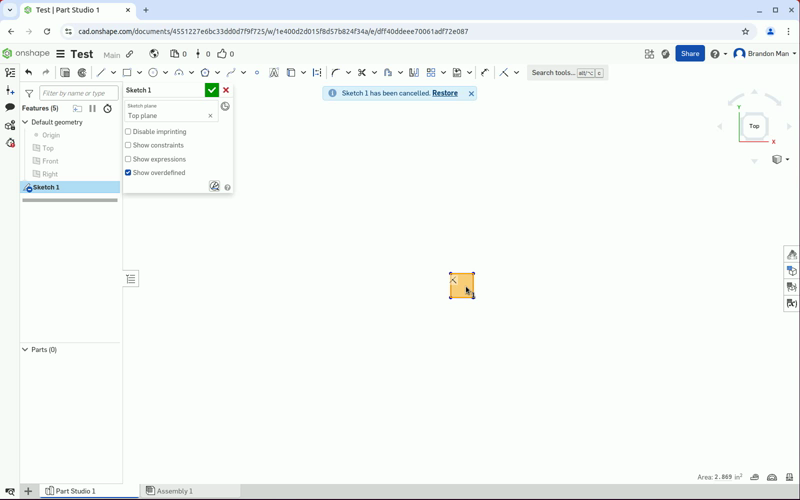
scroll(-6)
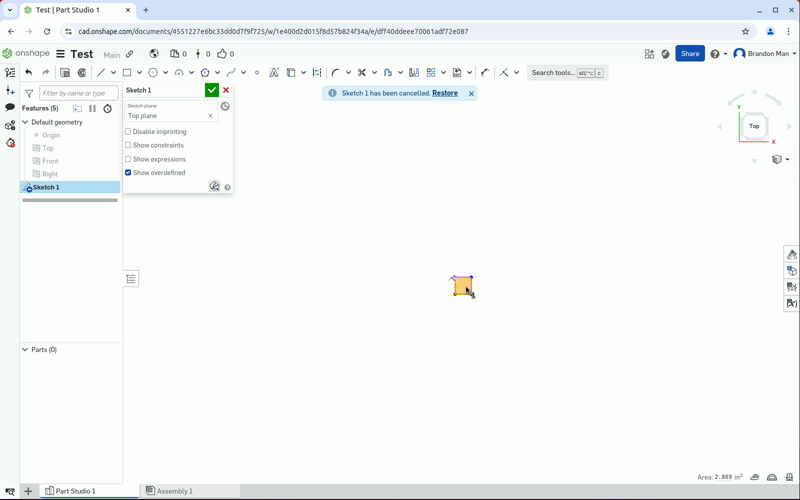
scroll(-6)
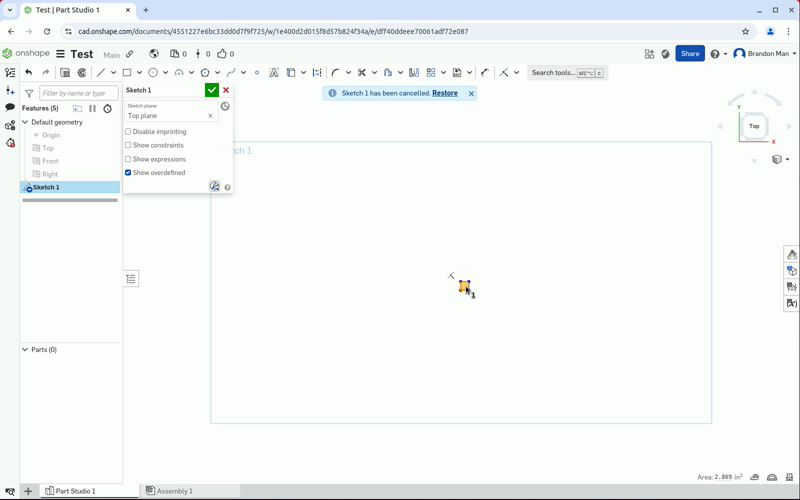
mouse_move(73, 352)
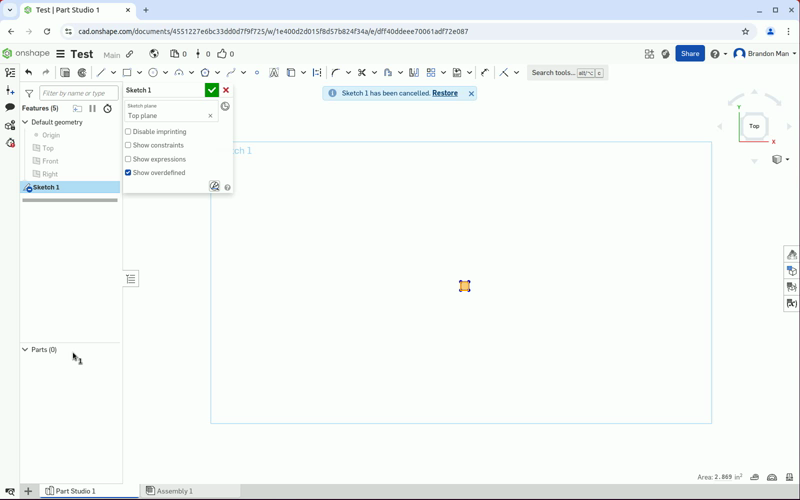
key(shift+y)
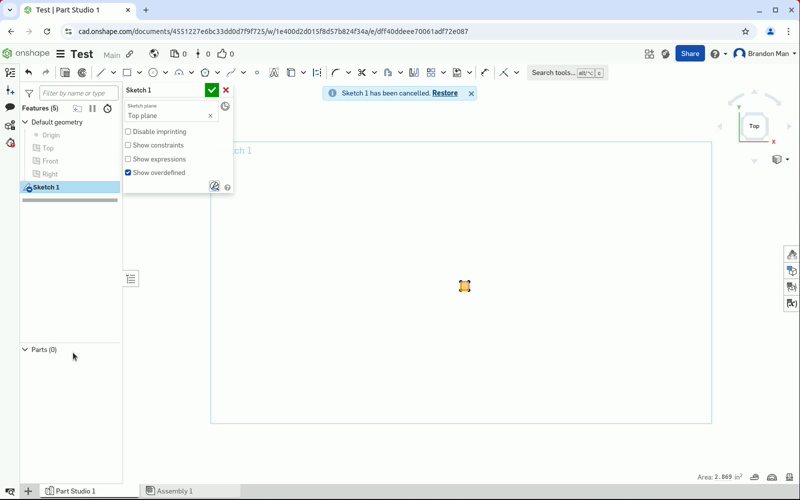
key(shift+e)
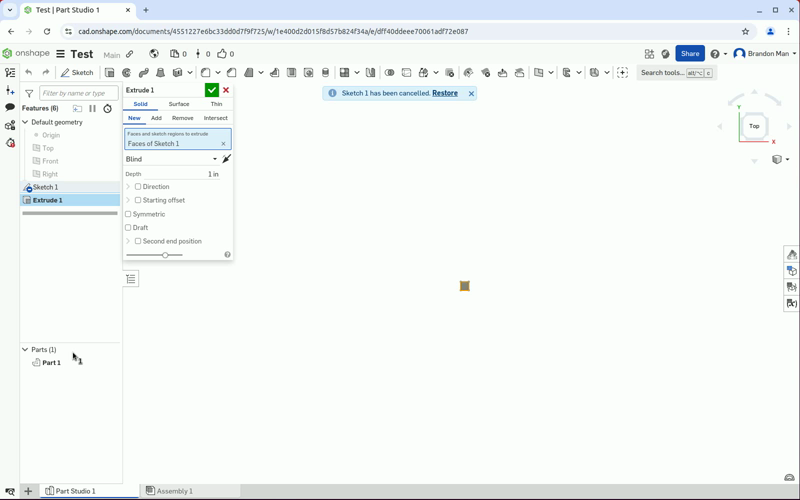
mouse_move(143, 106)
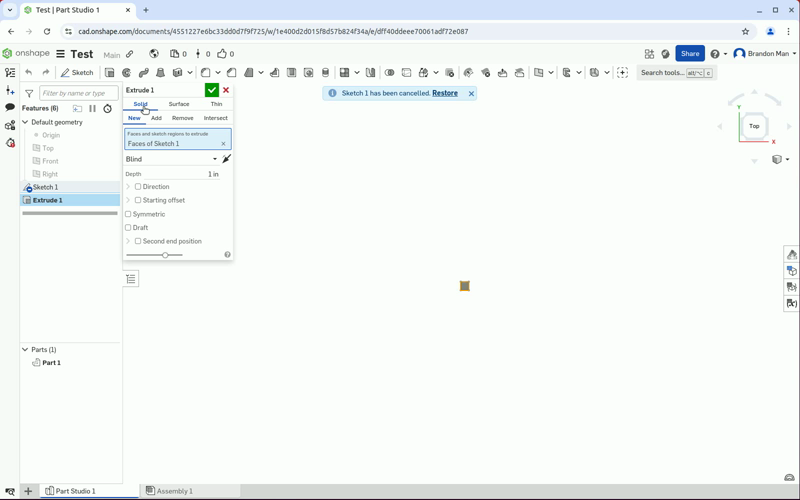
click(143, 106)
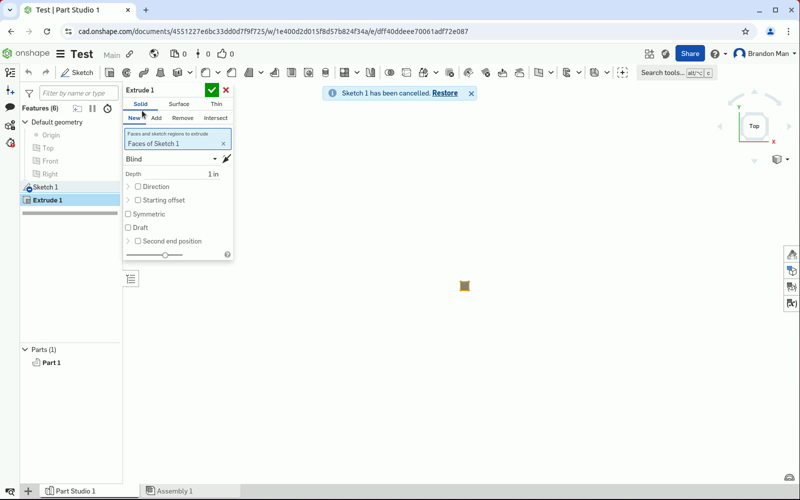
mouse_move(137, 120)
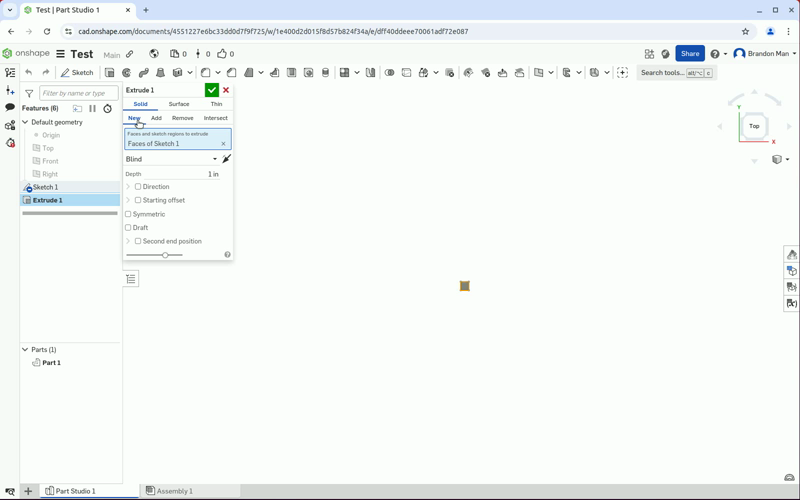
click(137, 120)
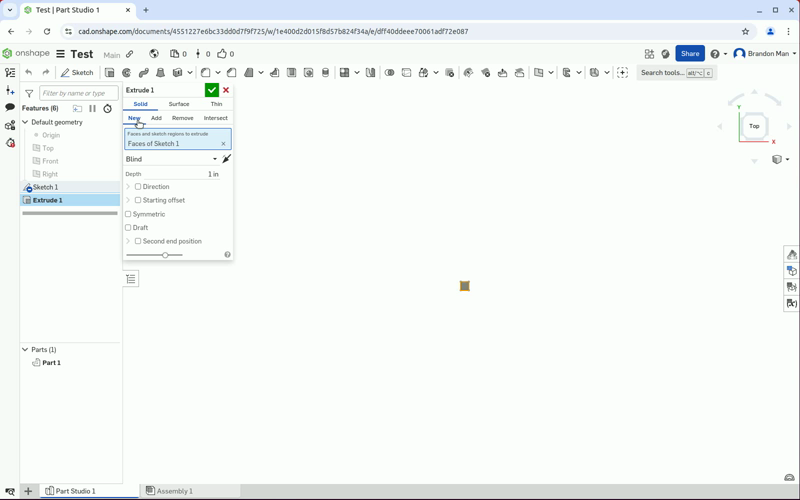
key(tab, 4)
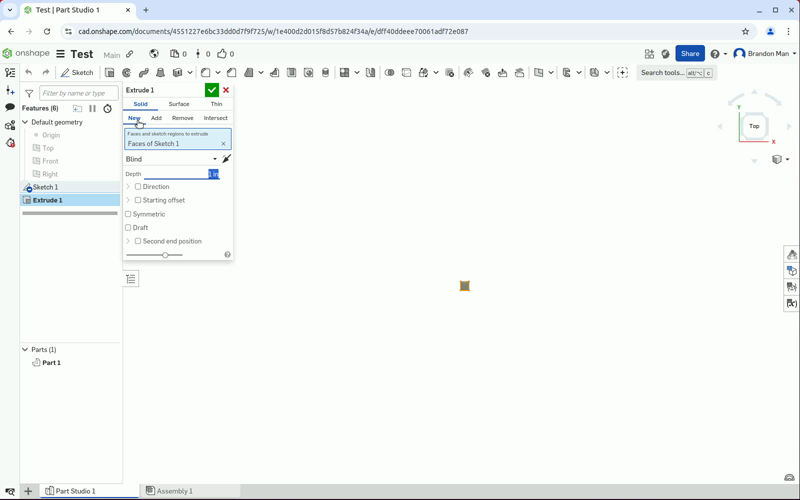
text(23.108)
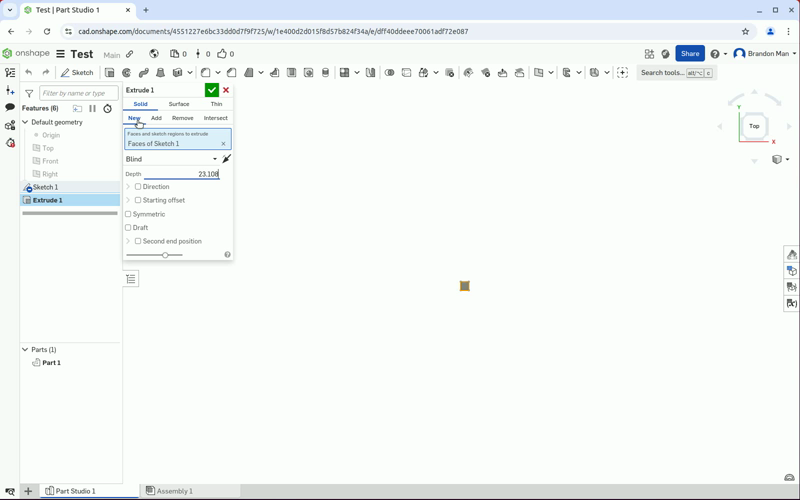
key(enter)
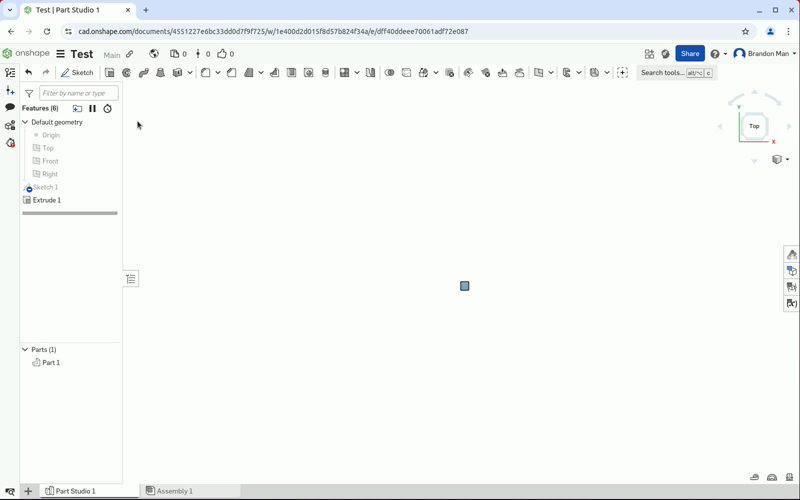
key(shift+h)
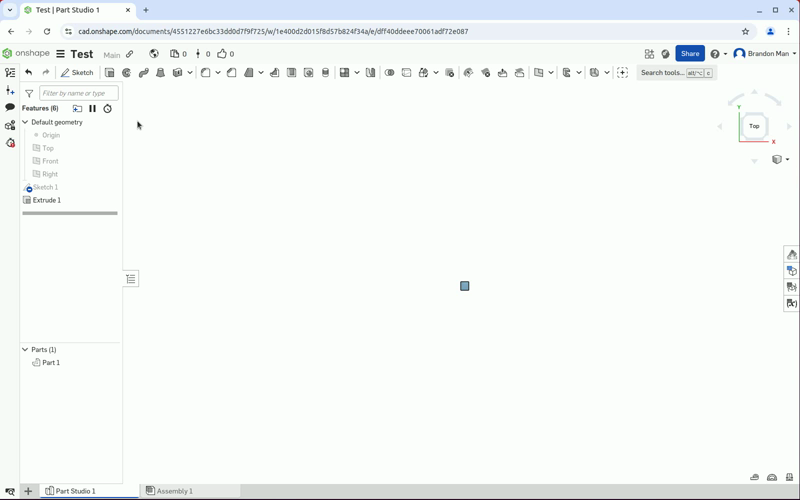
key(shift+h)
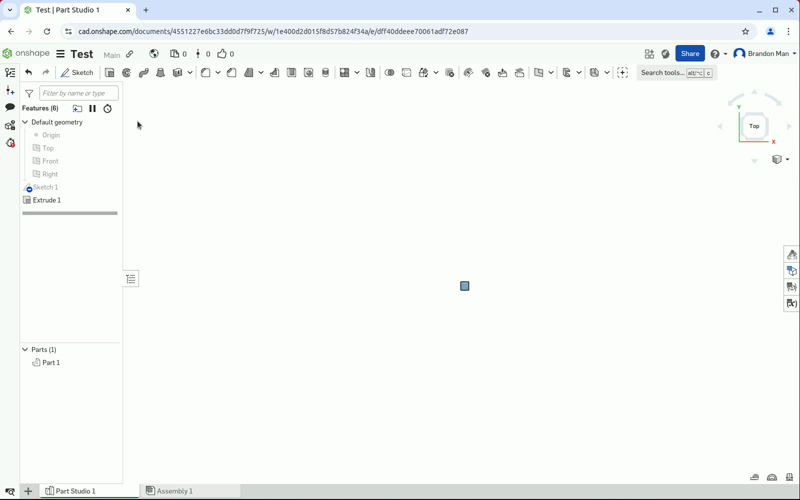
mouse_move(73, 189)
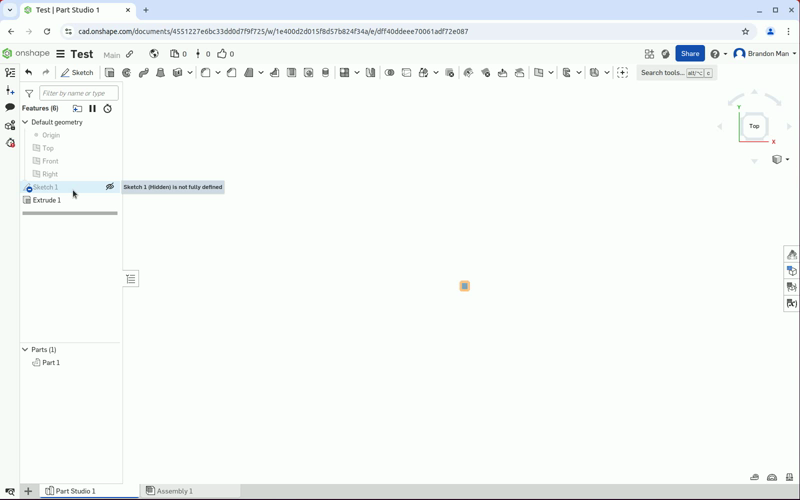
click(73, 189)
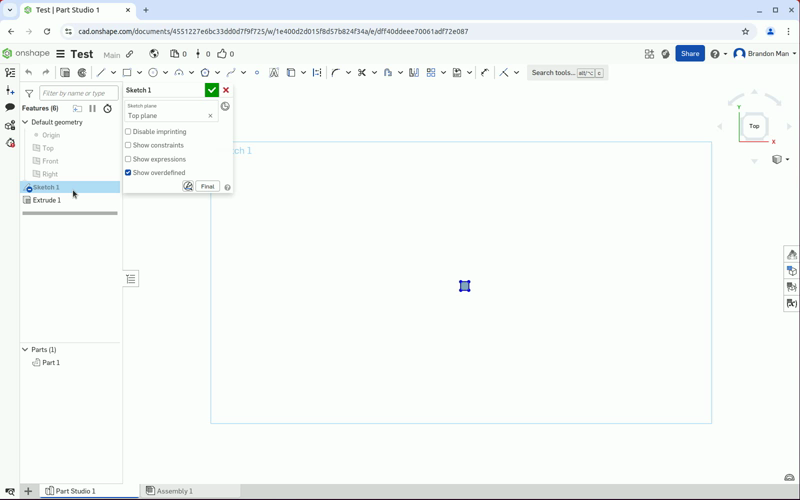
mouse_move(229, 92)
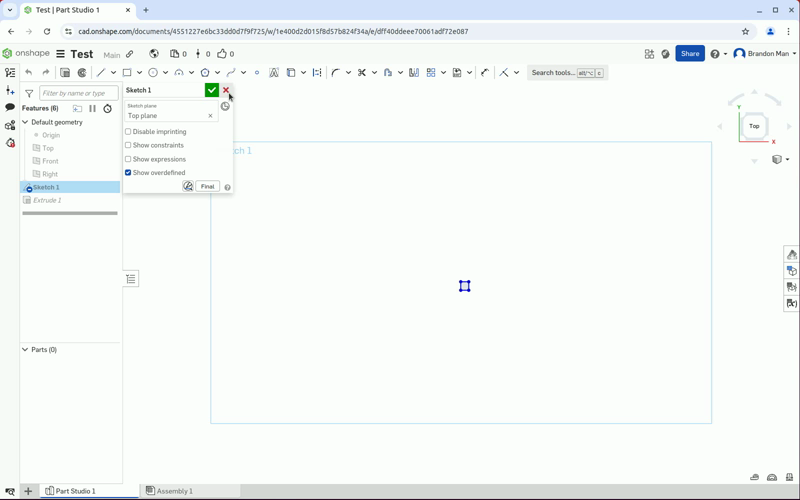
click(229, 92)
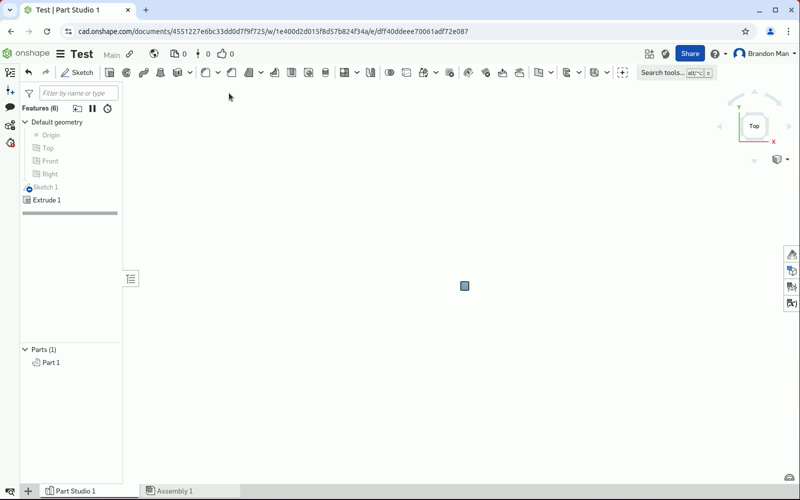
mouse_move(73, 352)
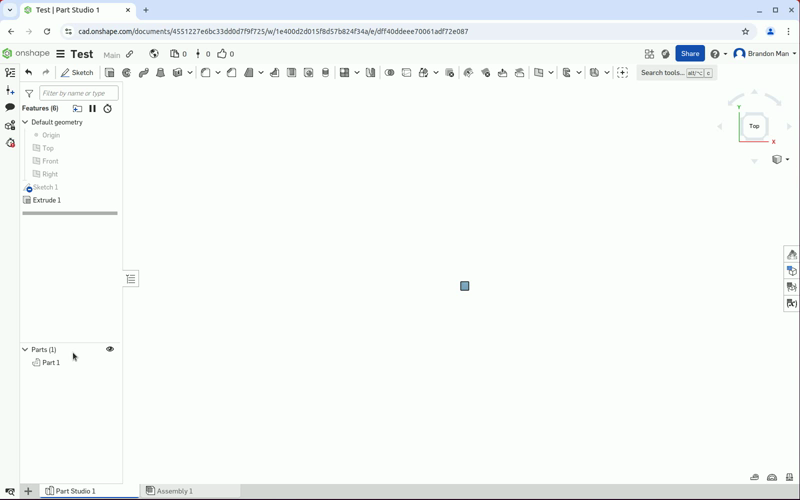
key(y)
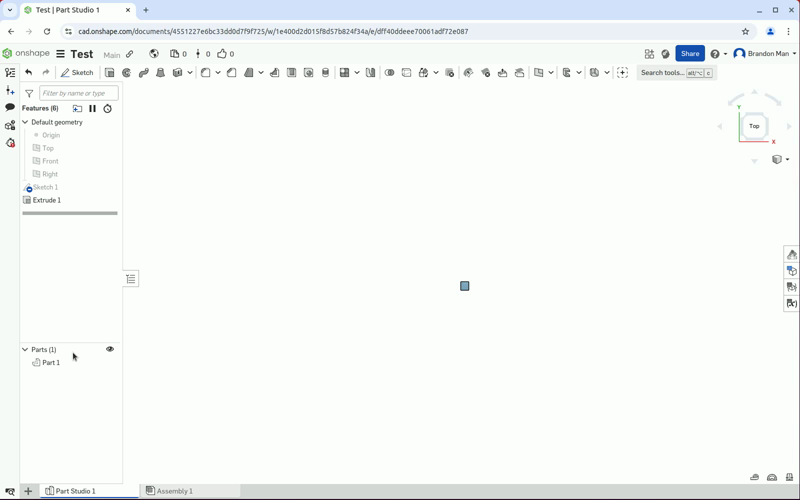
key(shift+p)
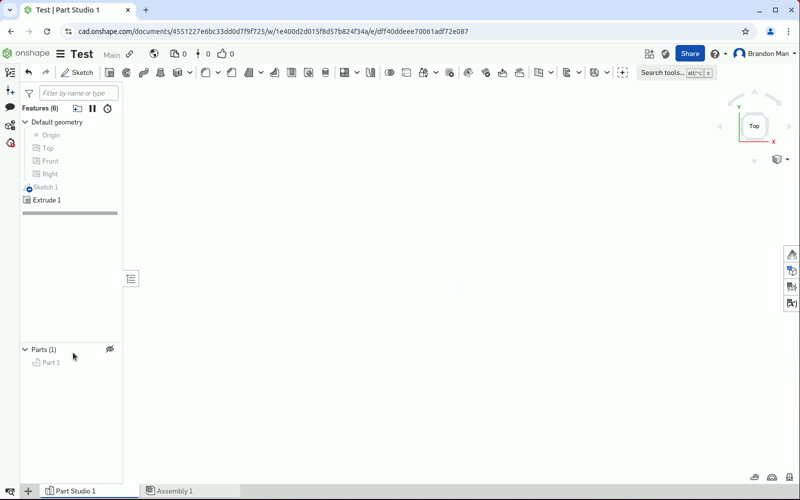
key(space)
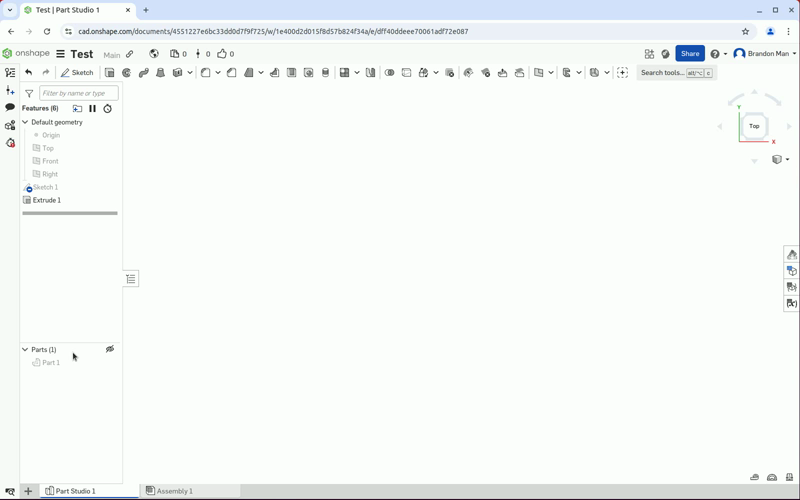
key_down(shift)
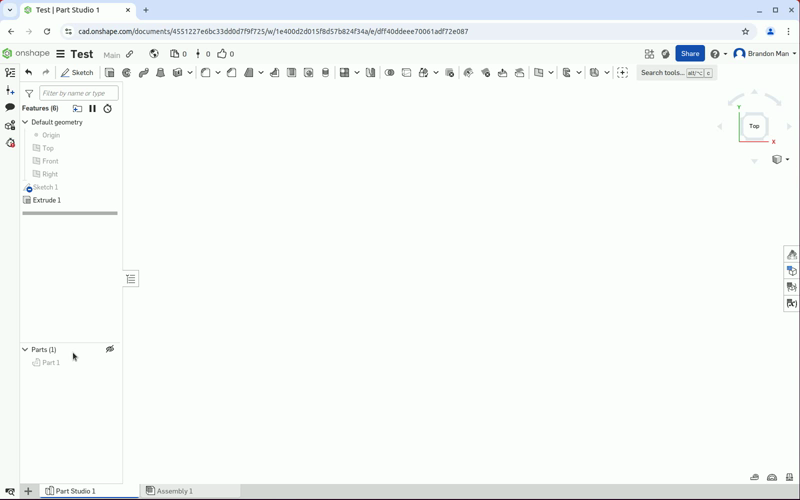
key(up)
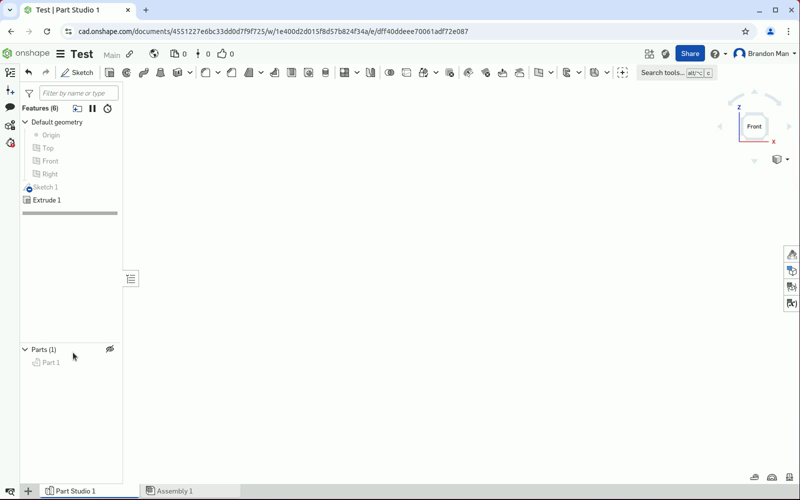
key_up(shift)
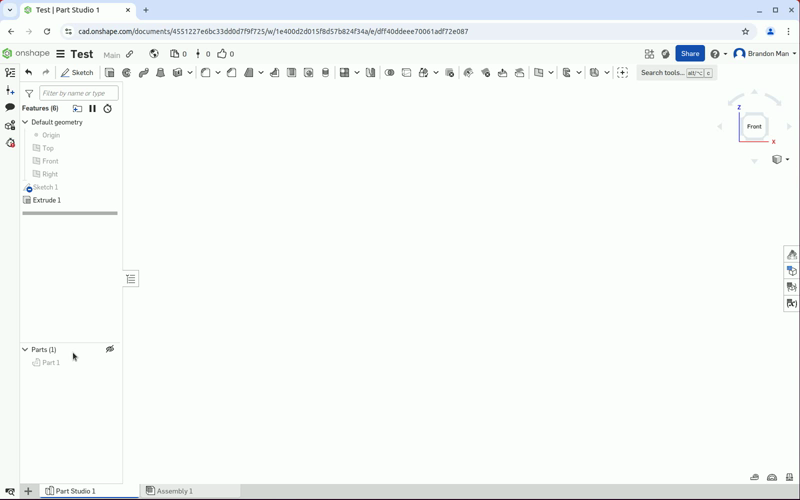
key(space)
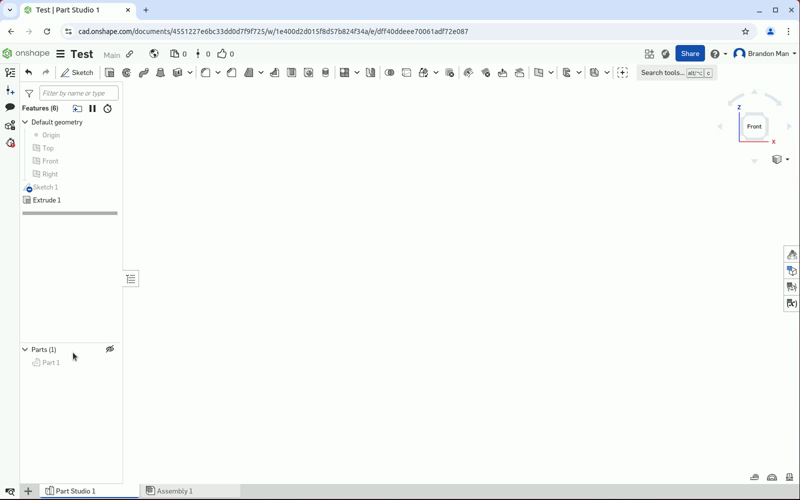
key_down(shift)
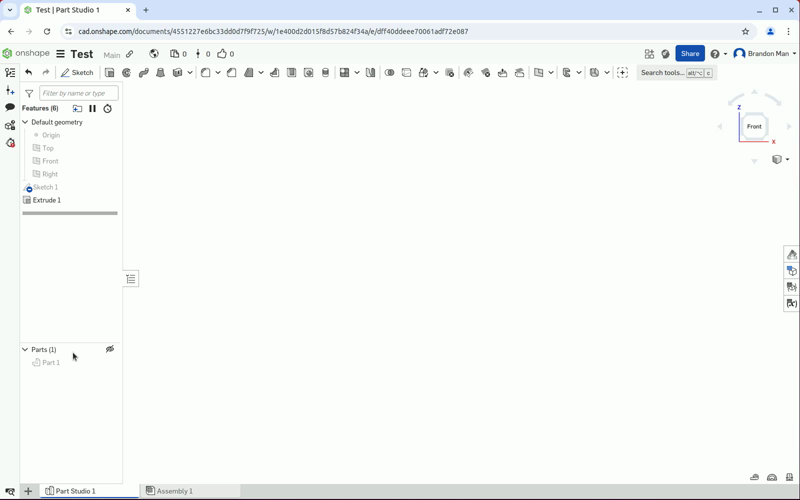
key(left)
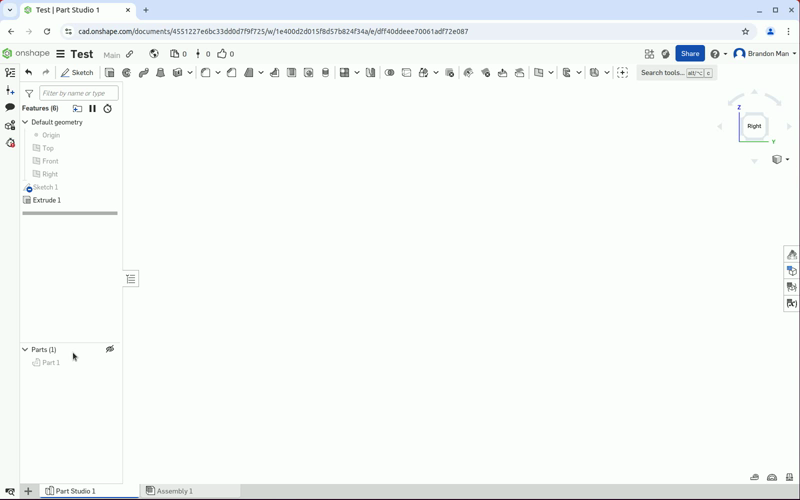
key_up(shift)
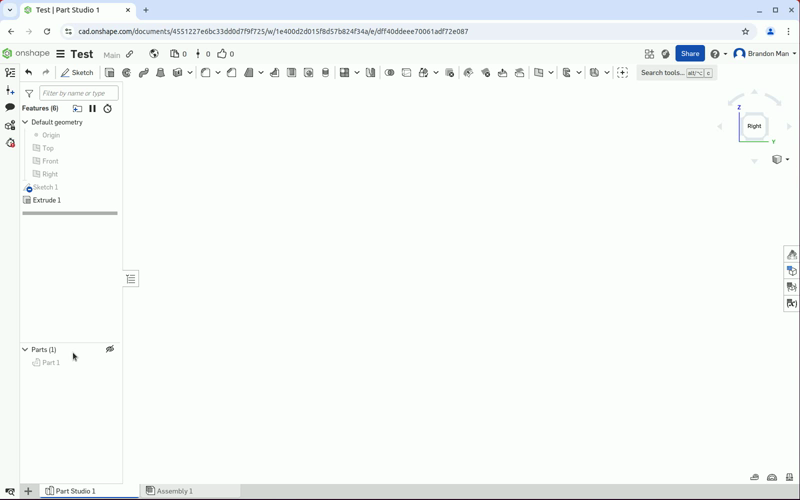
mouse_move(73, 352)
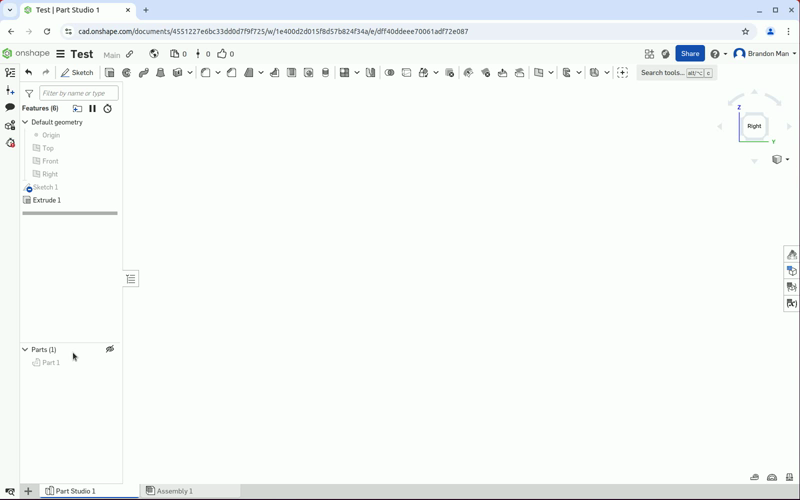
key(shift+y)
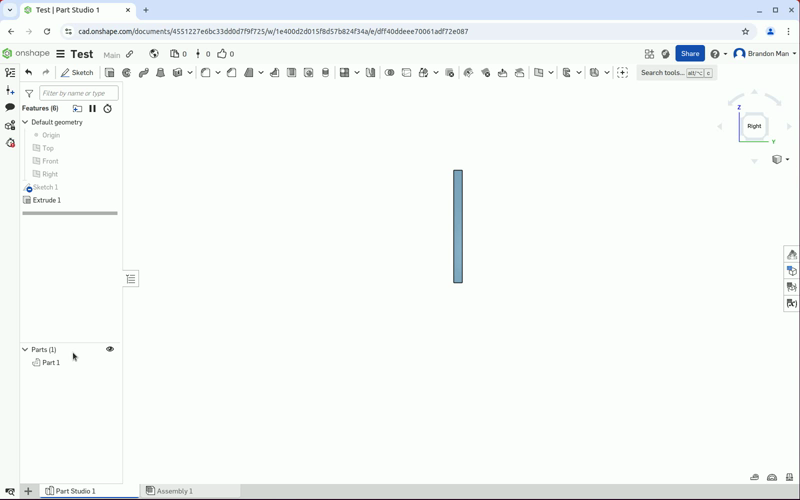
mouse_move(541, 75)
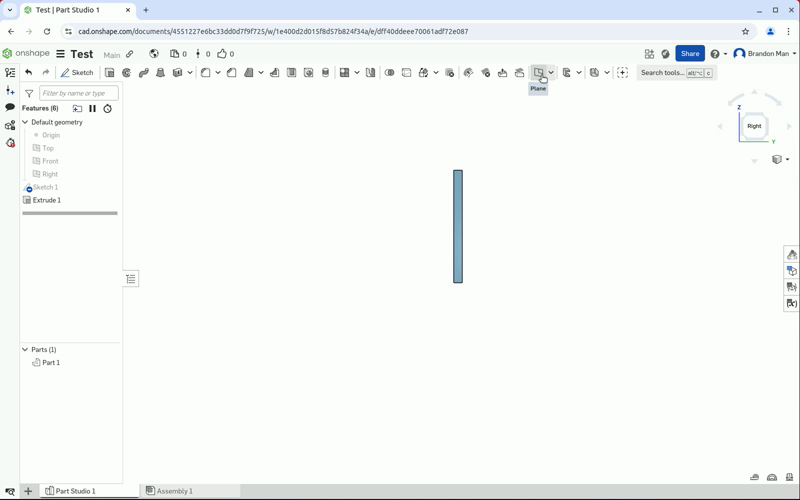
click(541, 75)
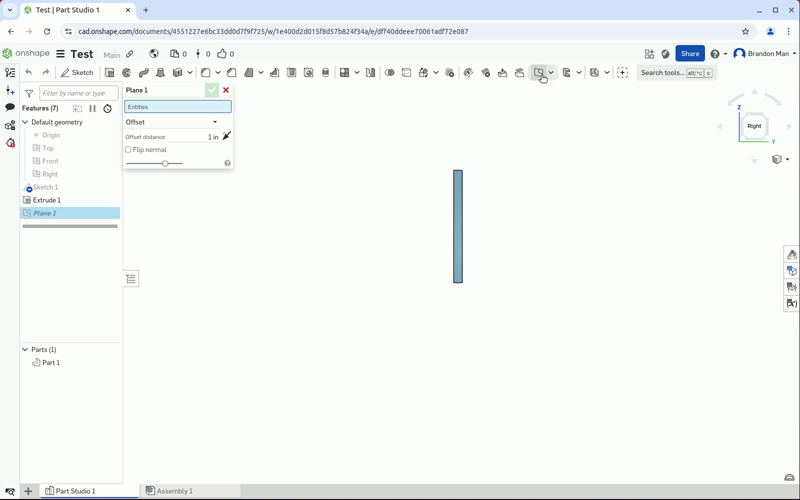
mouse_move(73, 176)
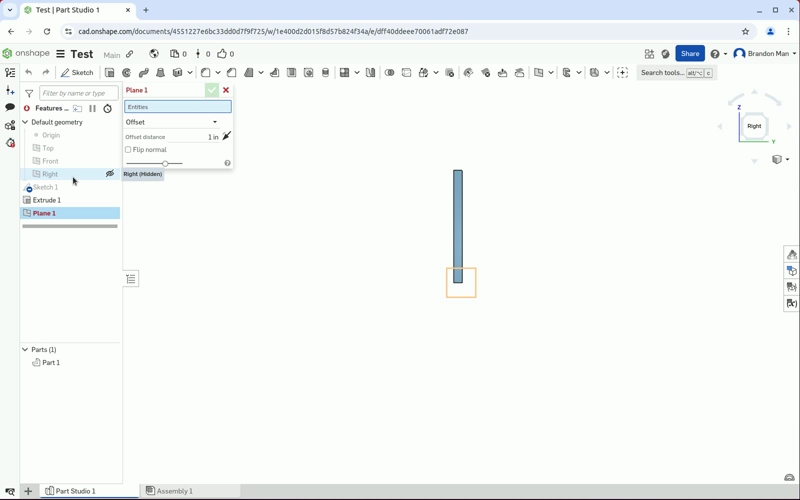
click(73, 176)
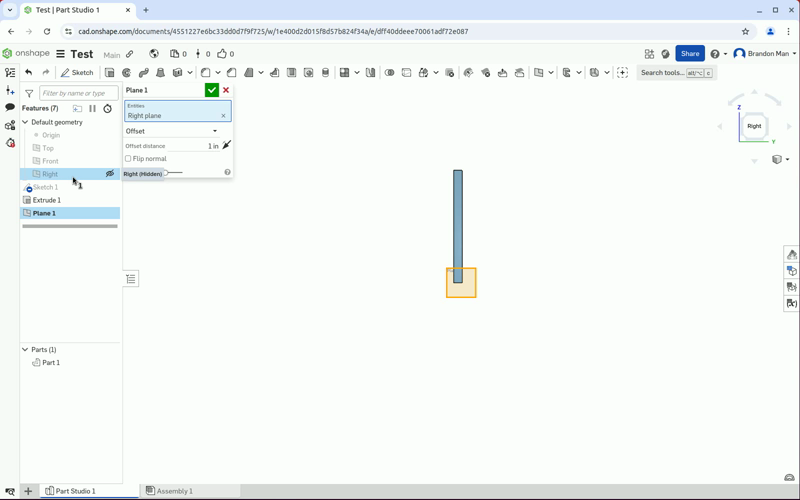
key(tab, 2)
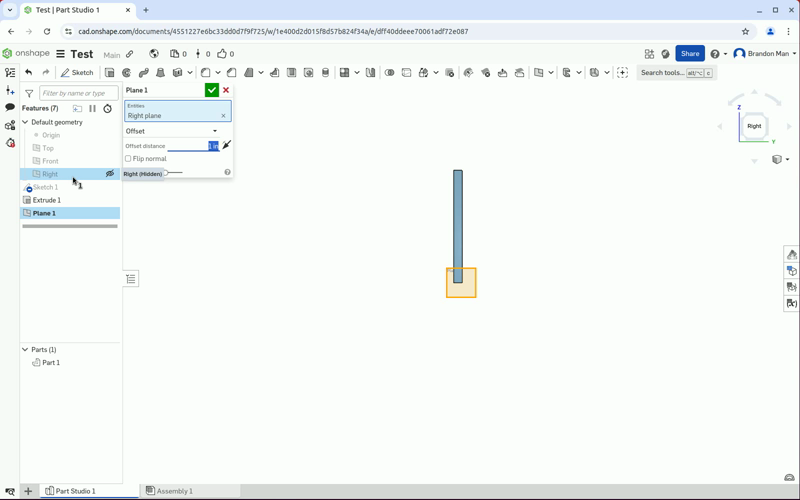
text(1.448)
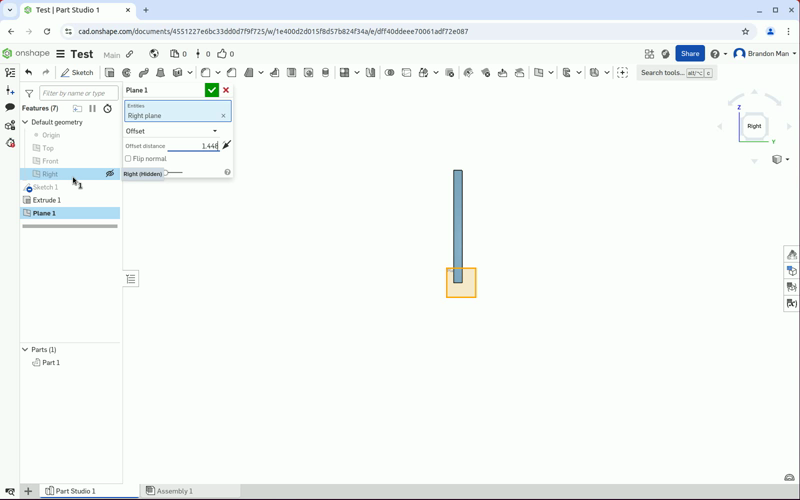
key(enter, 2)
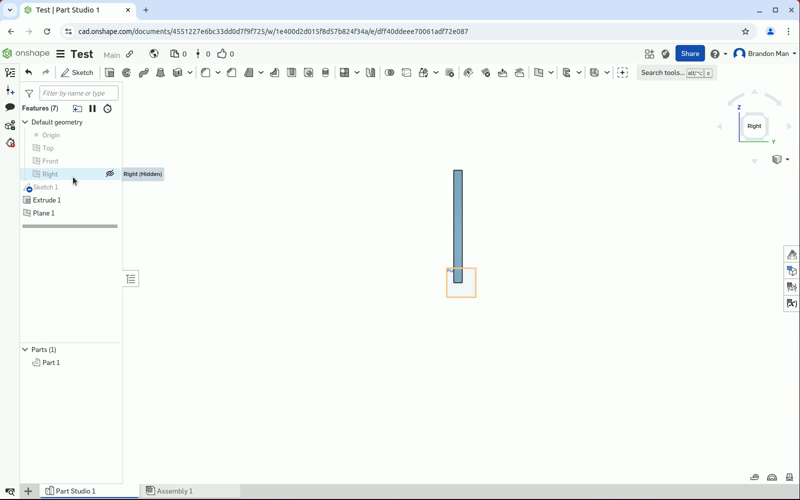
key(shift+s)
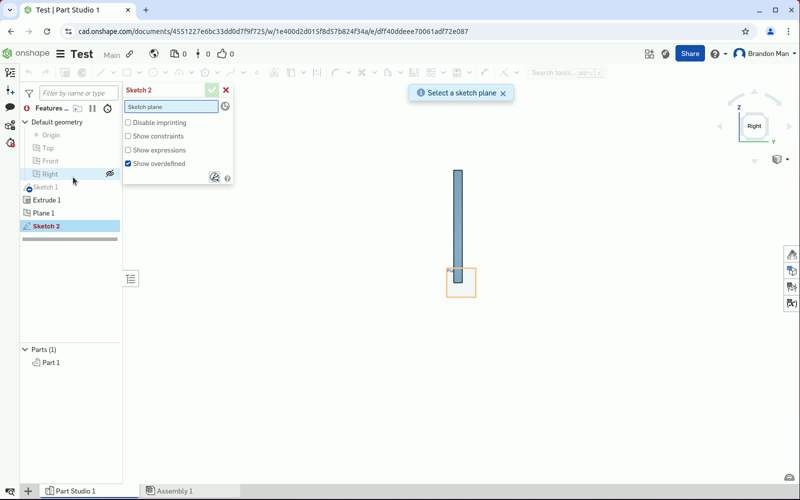
mouse_move(73, 215)
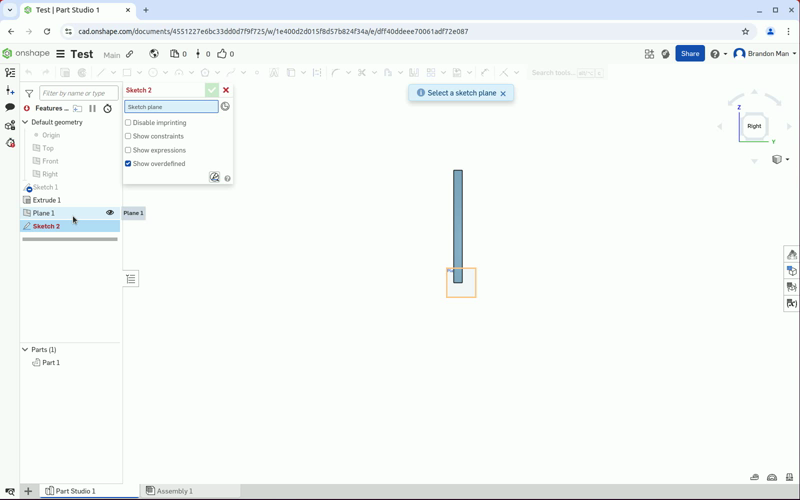
click(73, 215)
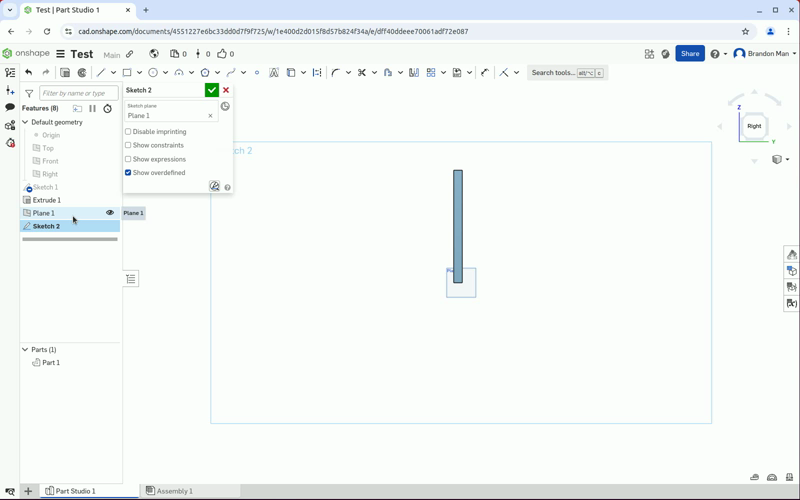
mouse_move(73, 352)
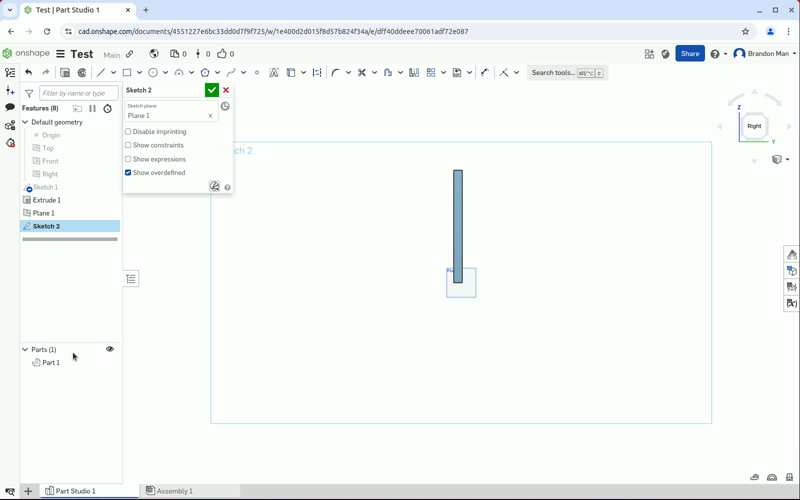
key(y)
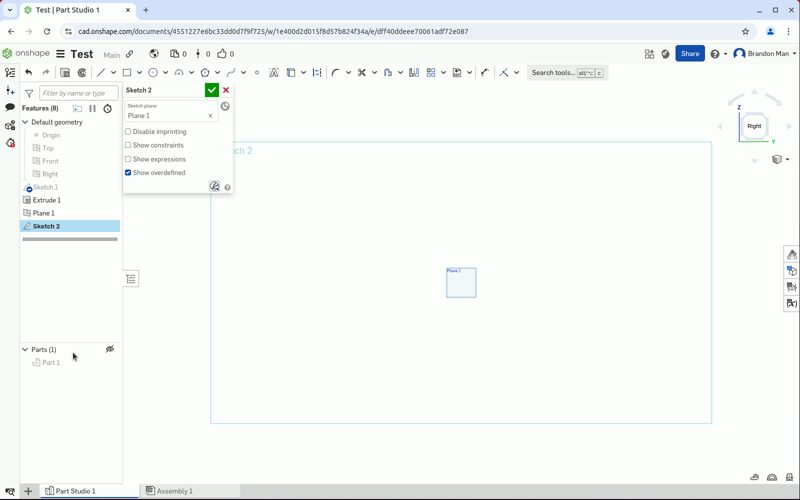
key(l)
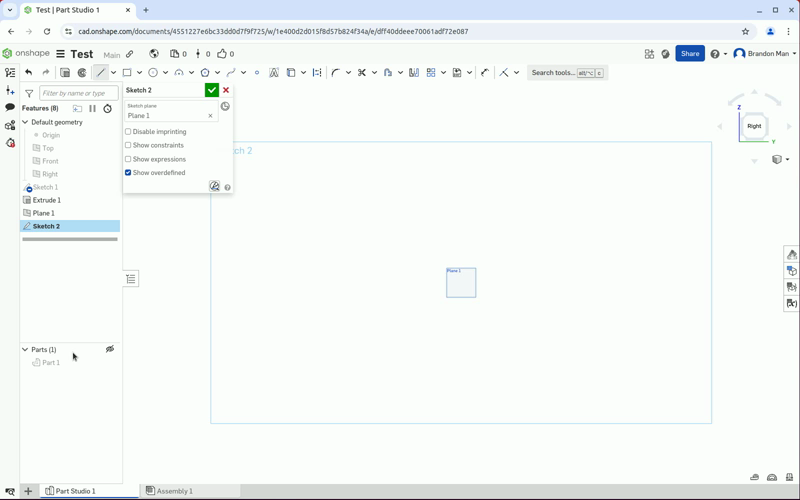
key_down(shift)
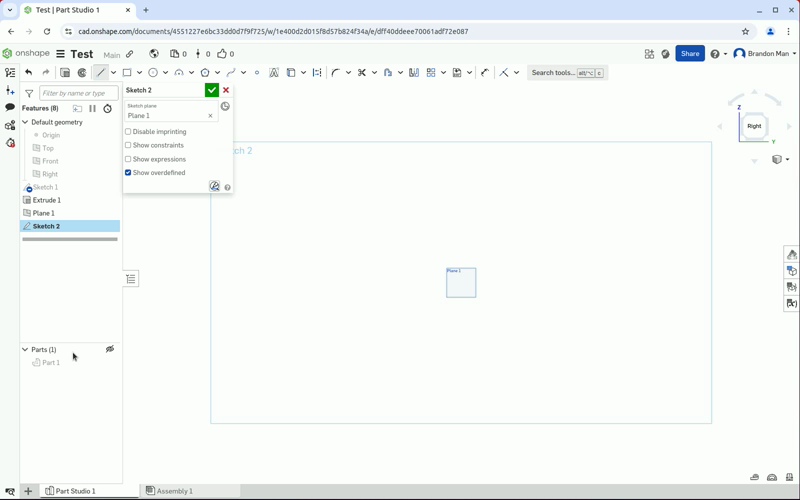
mouse_move(456, 180)
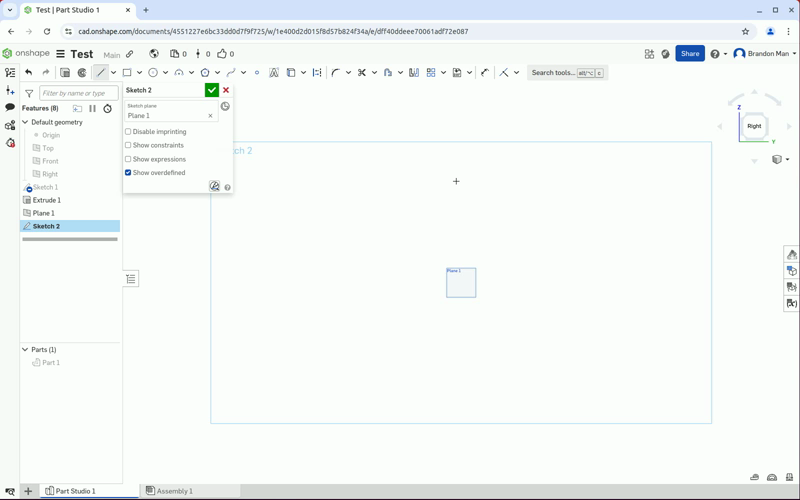
click(456, 180)
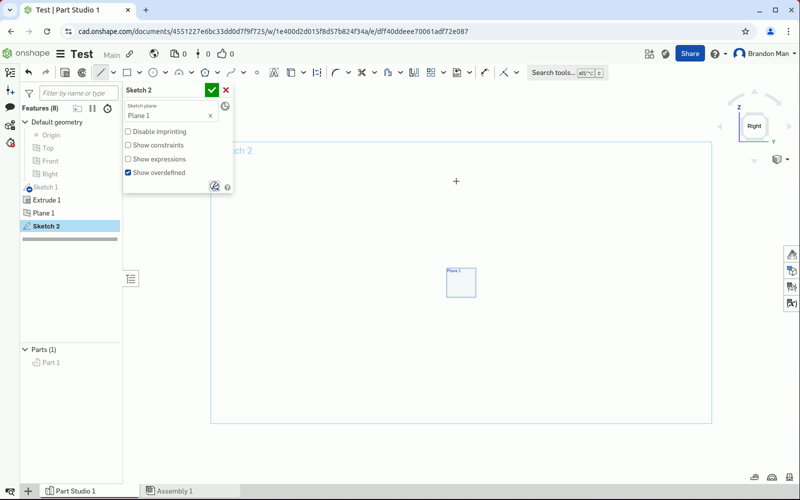
key_up(shift)
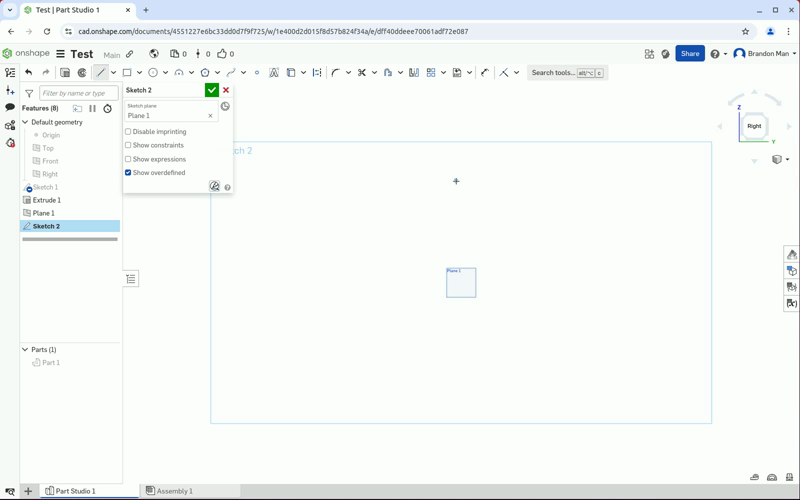
key_down(shift)
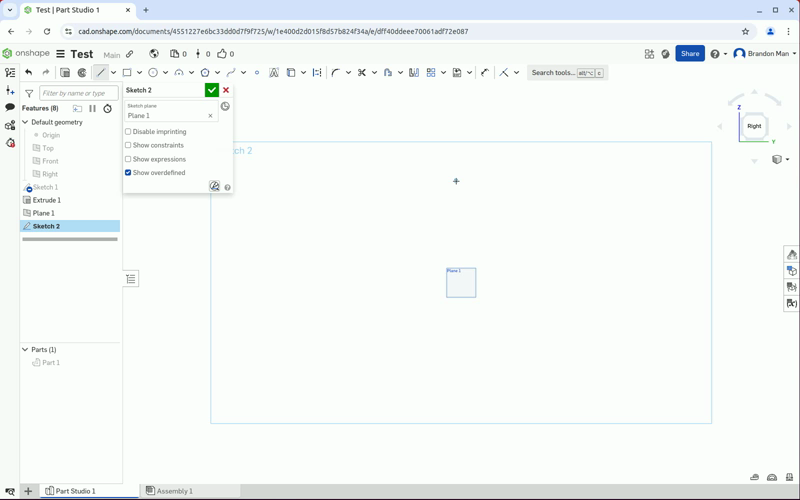
mouse_move(486, 180)
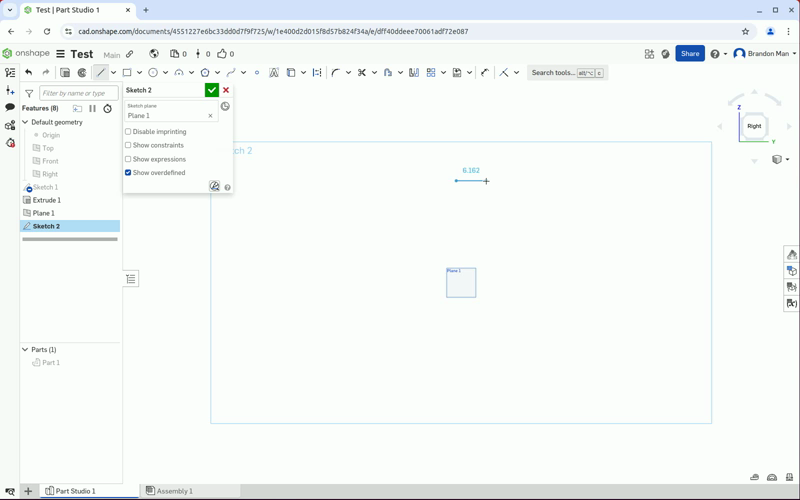
mouse_move(458, 180)
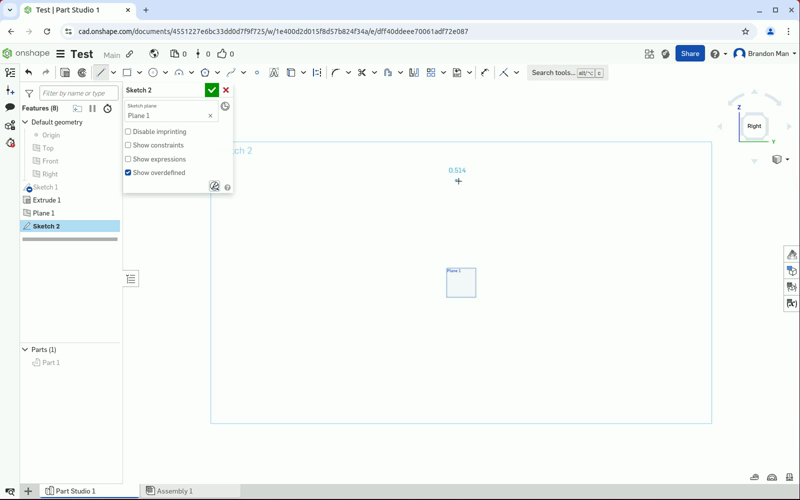
scroll(6)
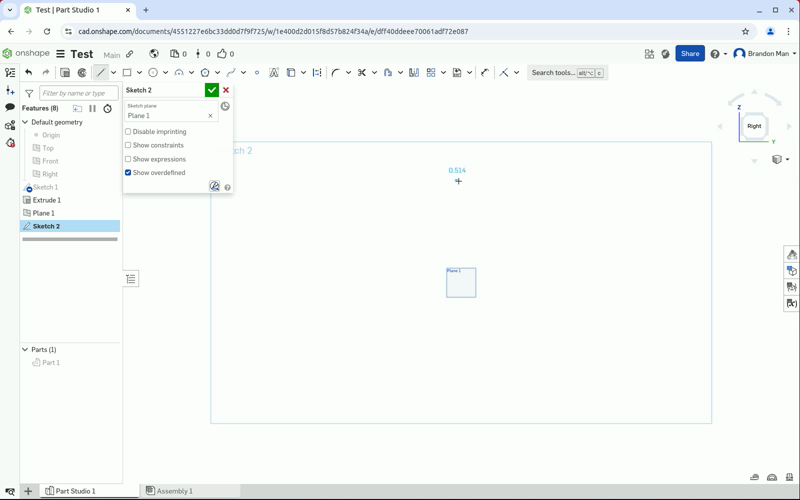
scroll(6)
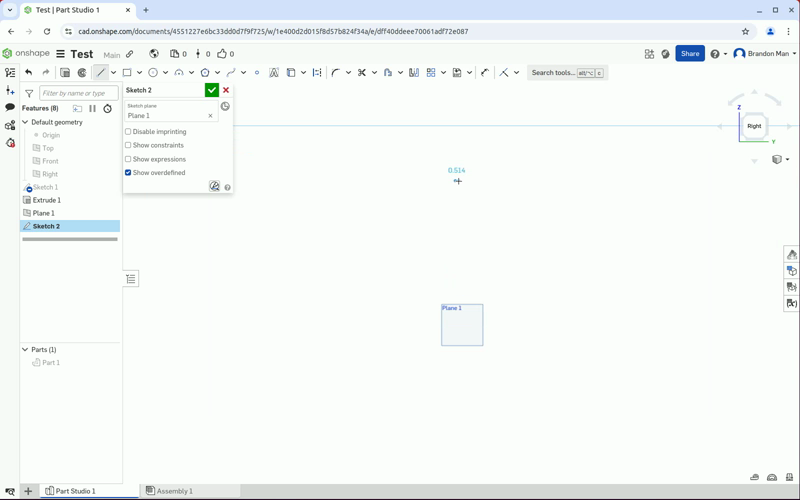
scroll(6)
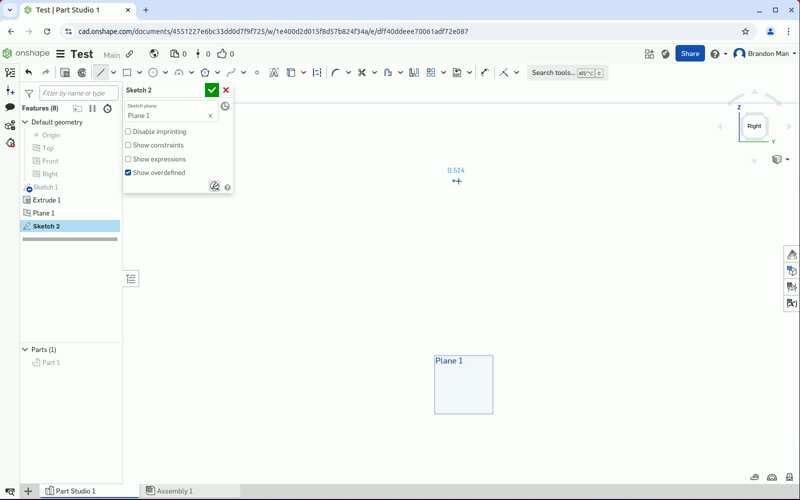
scroll(6)
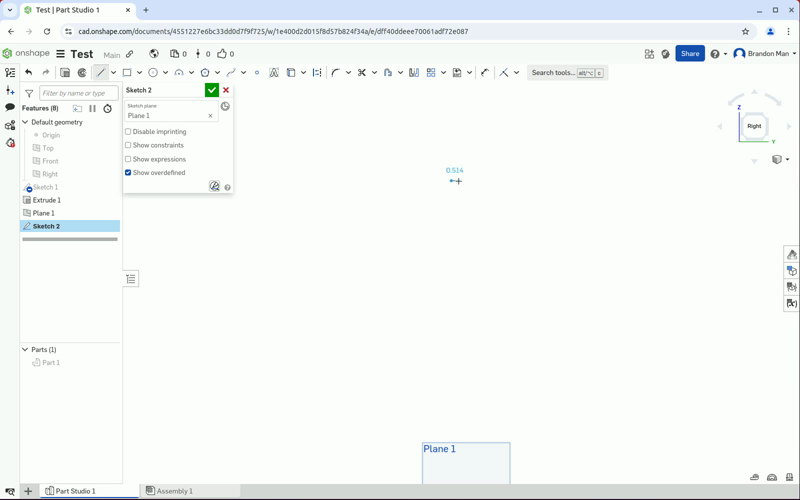
scroll(6)
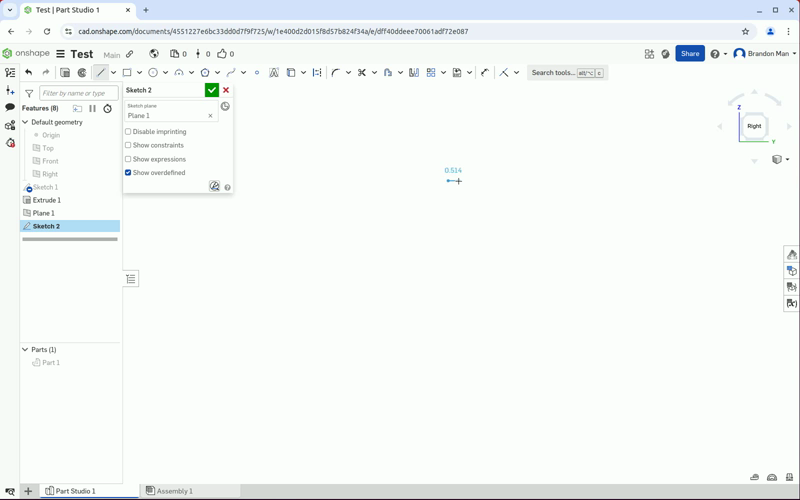
scroll(6)
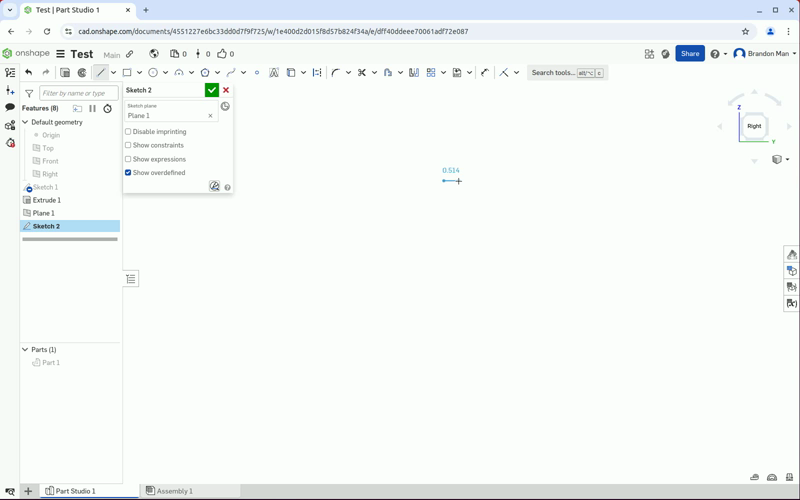
scroll(6)
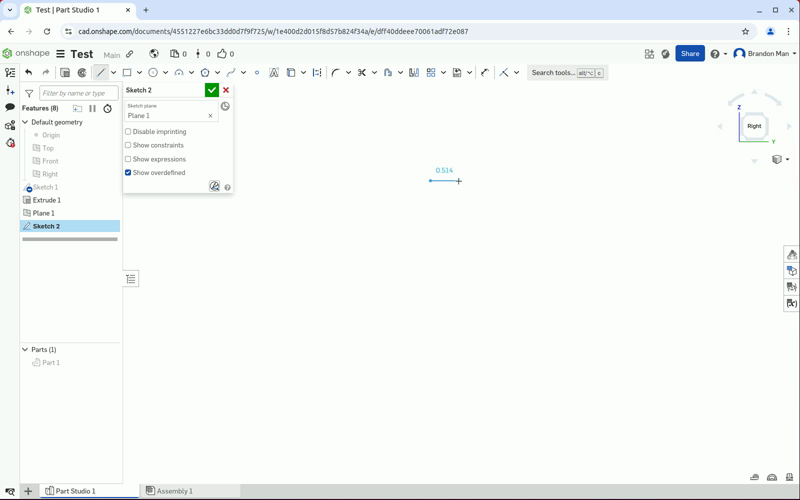
click(458, 180)
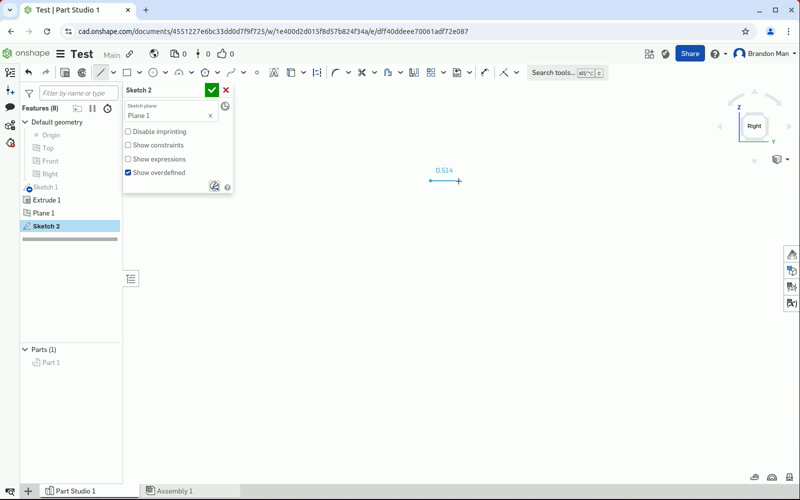
scroll(-6)
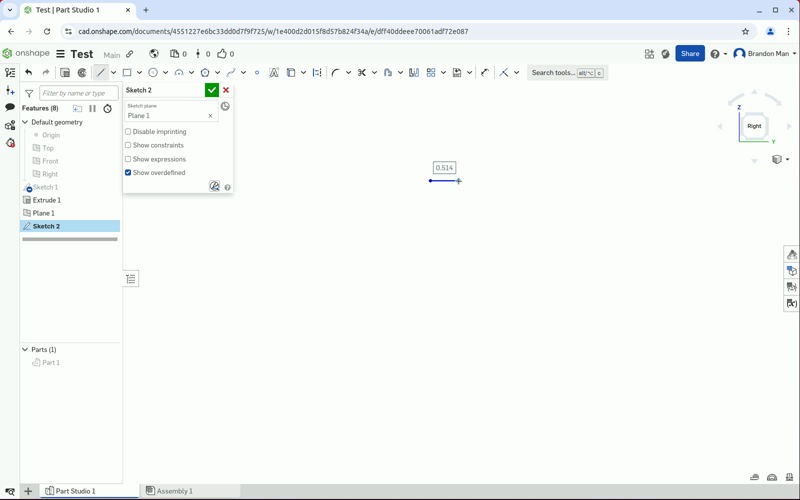
scroll(-6)
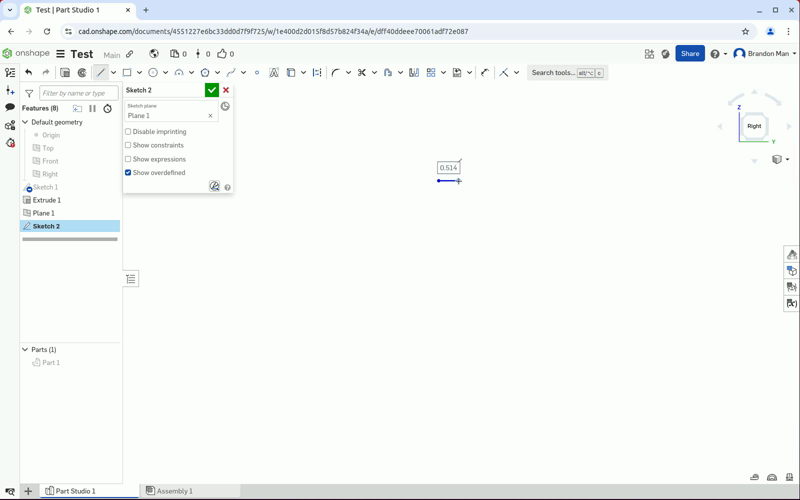
scroll(-6)
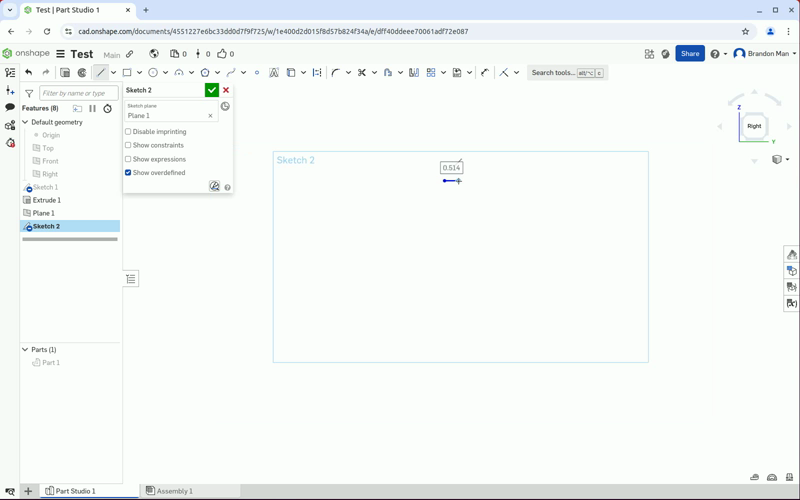
scroll(-6)
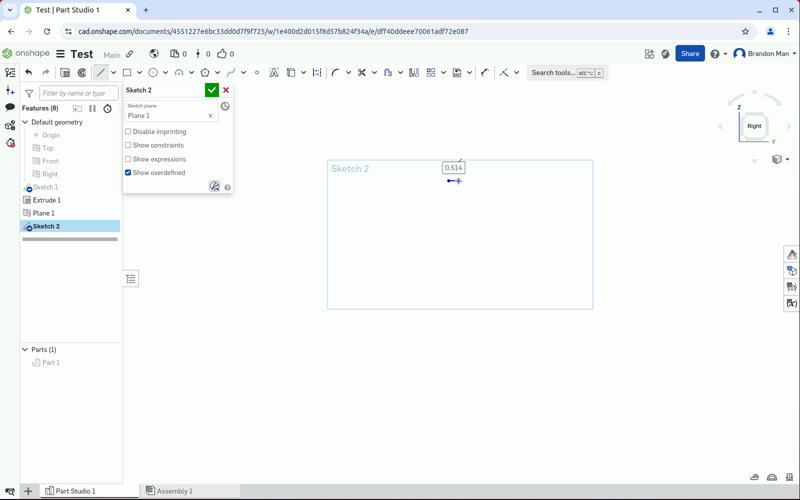
scroll(-6)
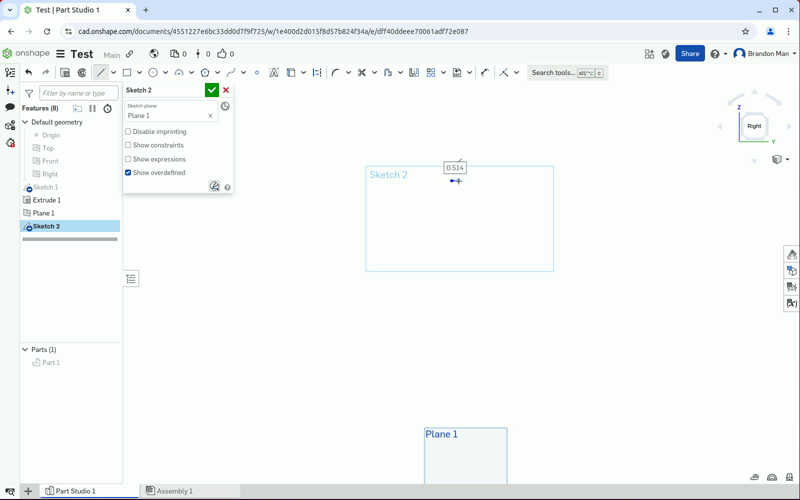
scroll(-6)
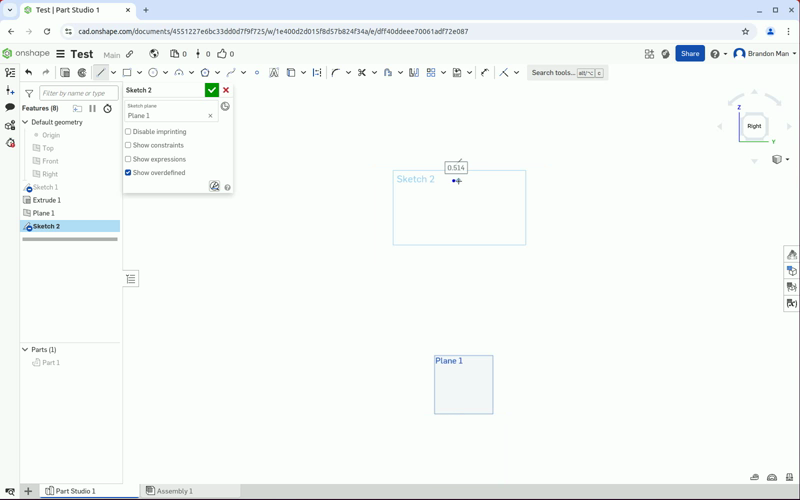
scroll(-6)
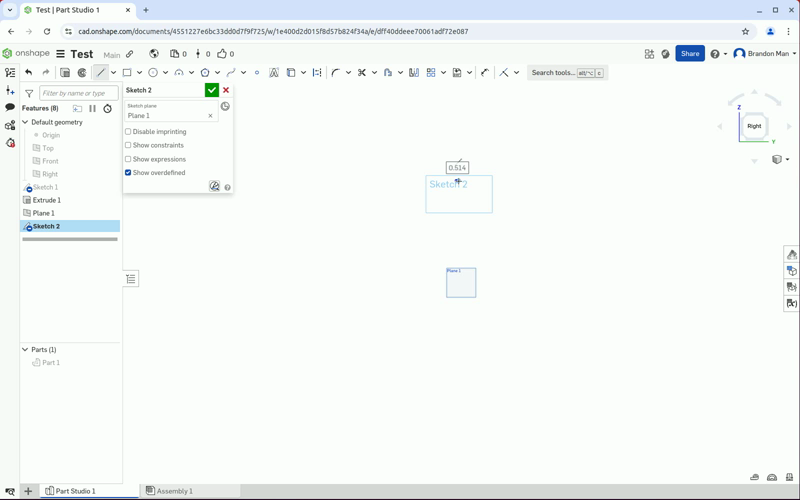
key_up(shift)
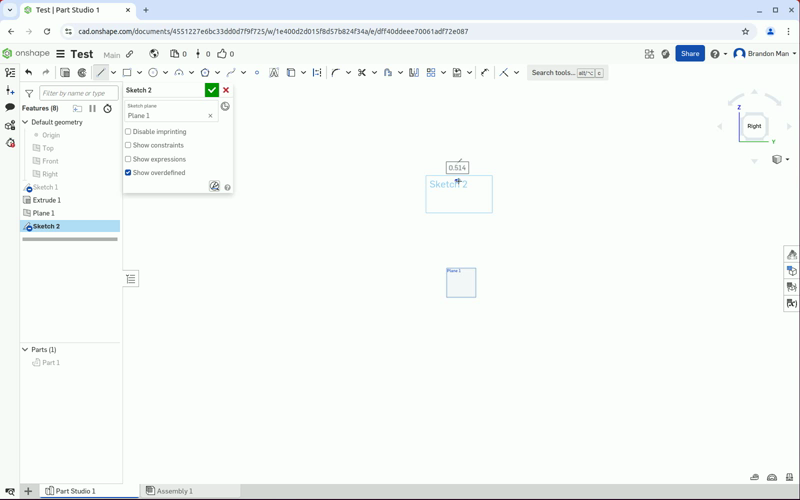
key_down(shift)
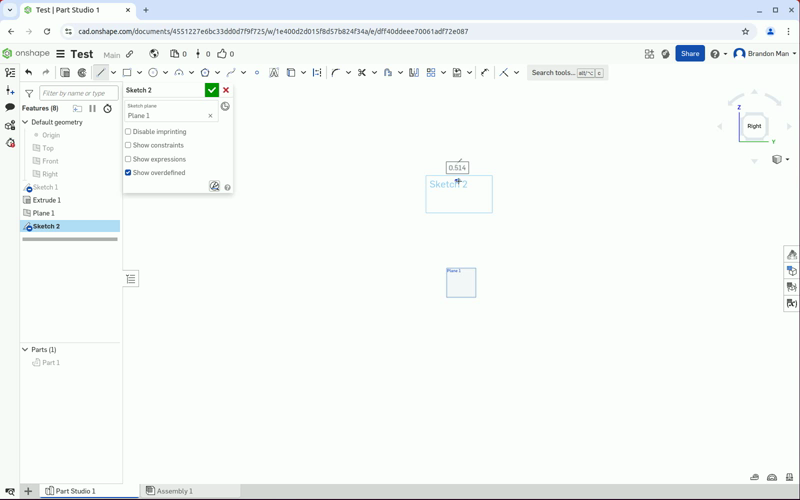
mouse_move(489, 180)
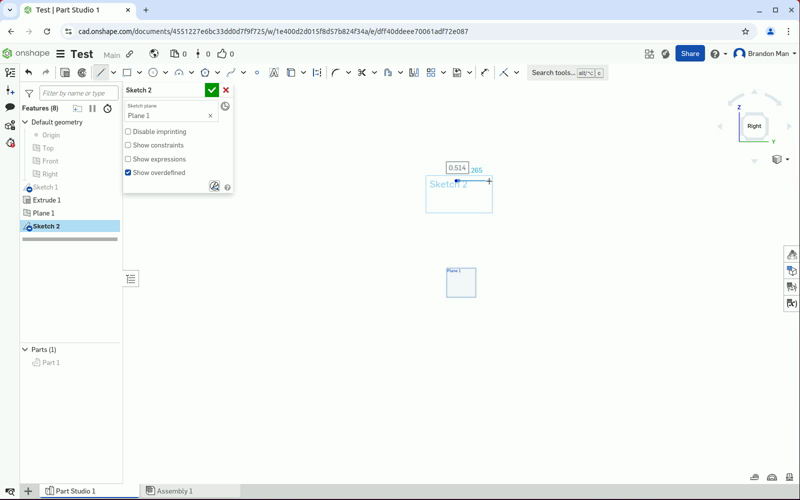
mouse_move(458, 172)
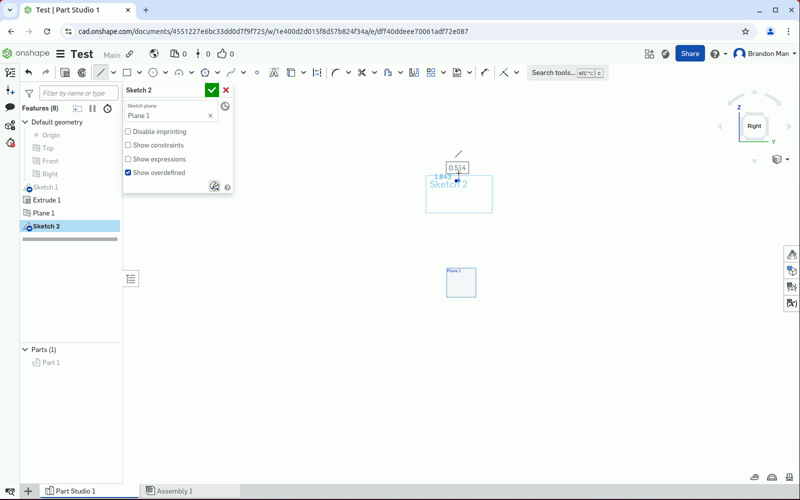
click(458, 172)
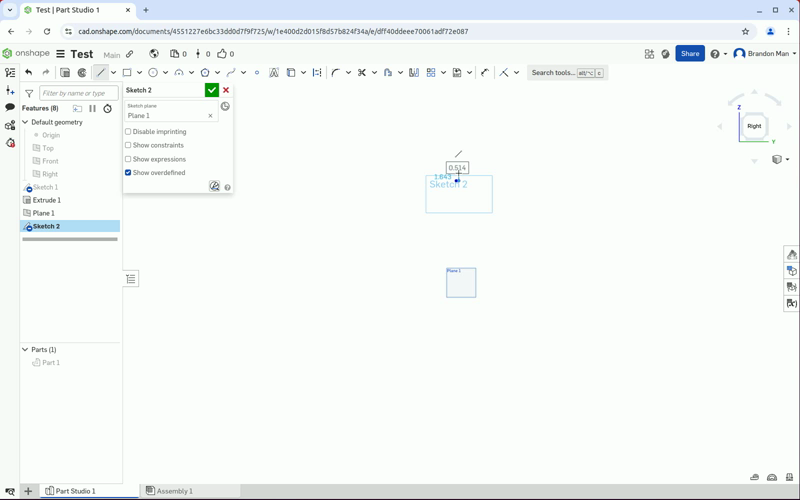
key_up(shift)
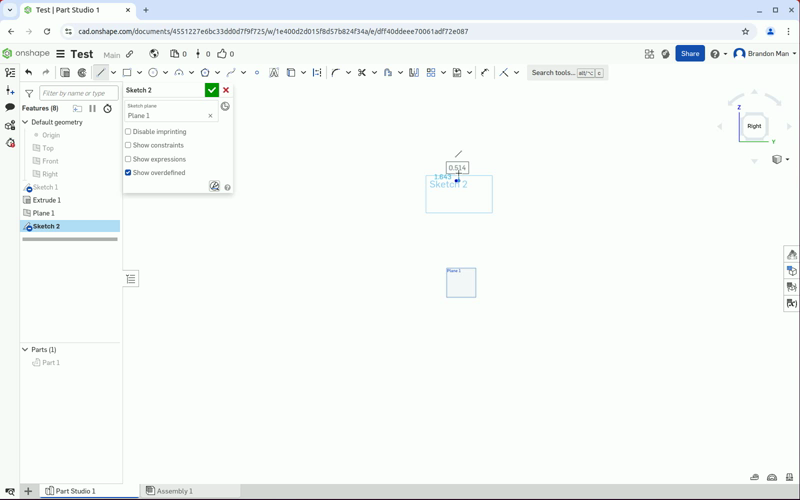
key_down(shift)
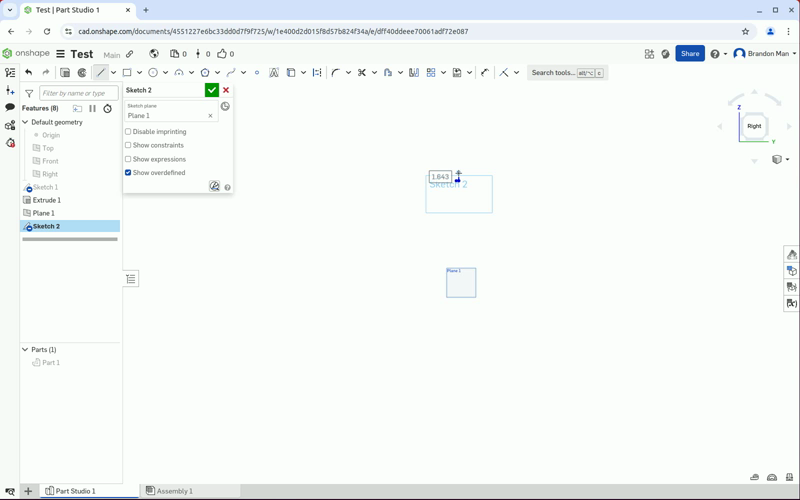
mouse_move(489, 172)
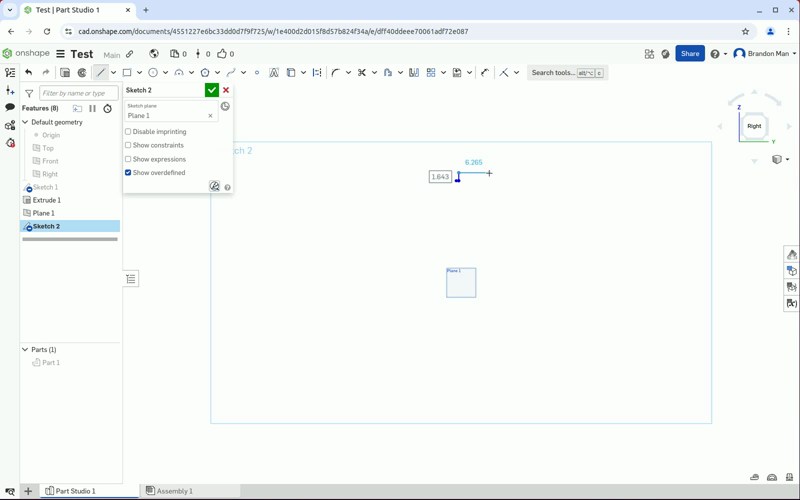
mouse_move(456, 172)
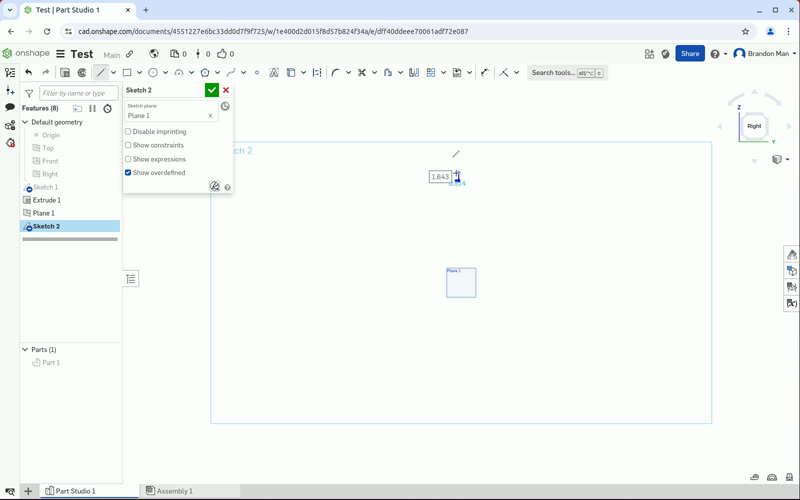
scroll(6)
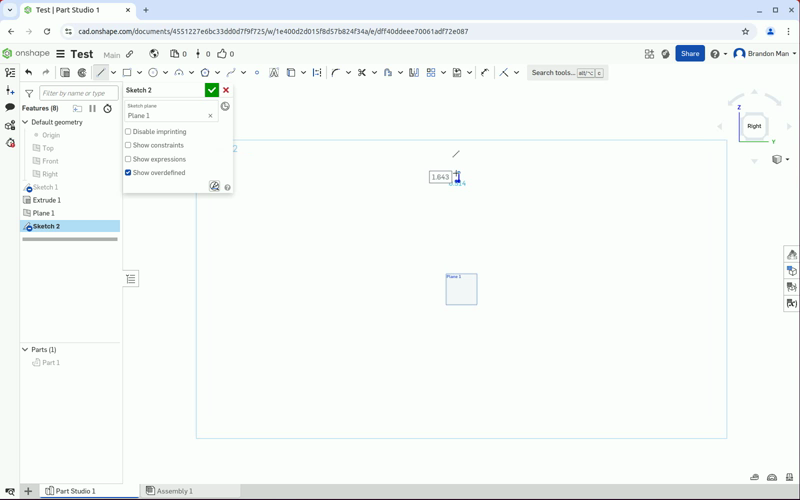
scroll(6)
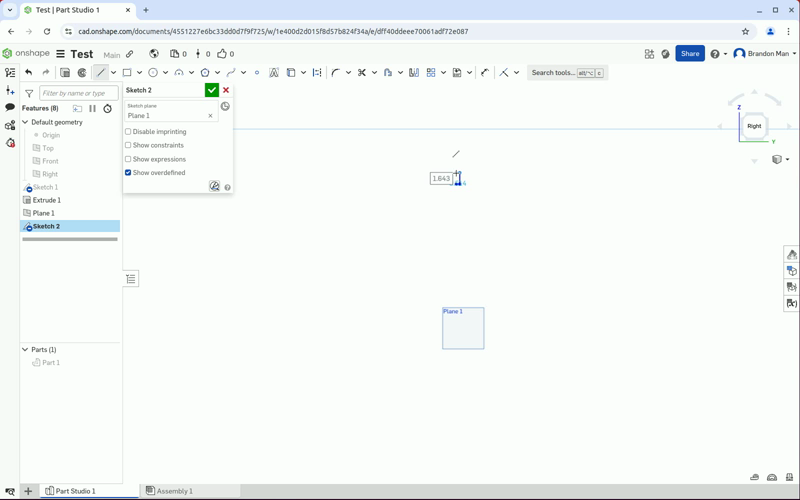
scroll(6)
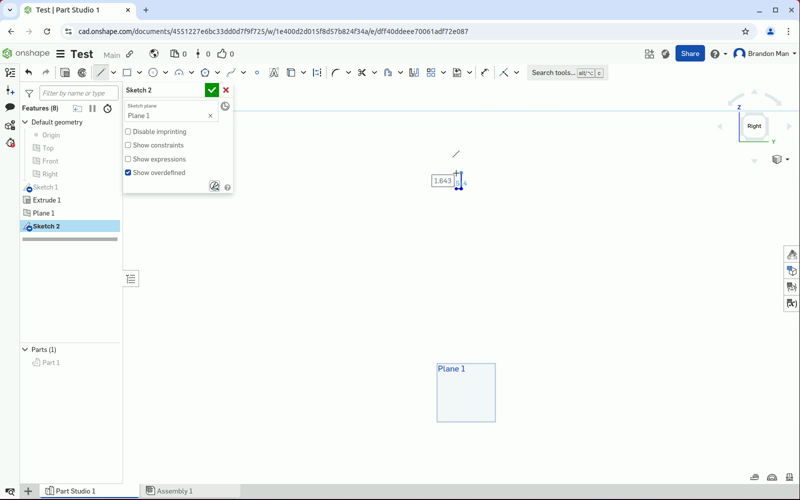
scroll(6)
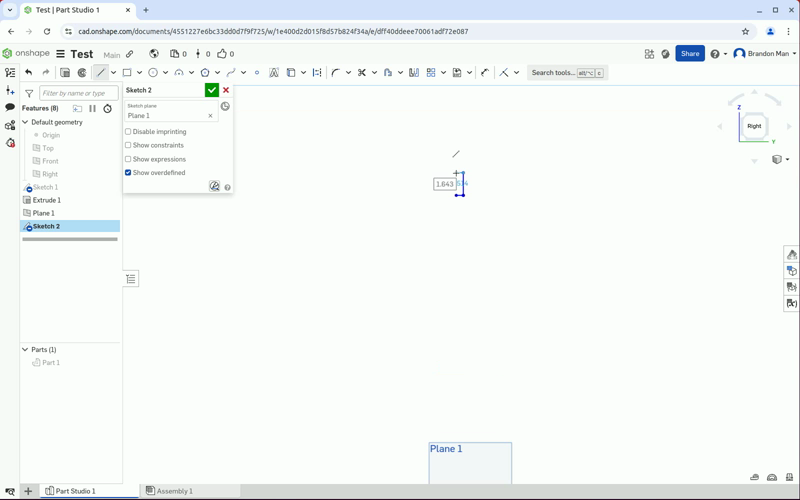
scroll(6)
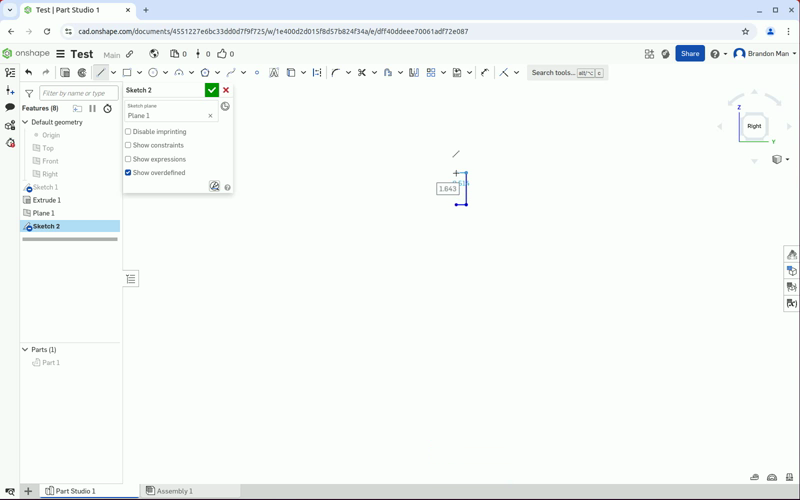
scroll(6)
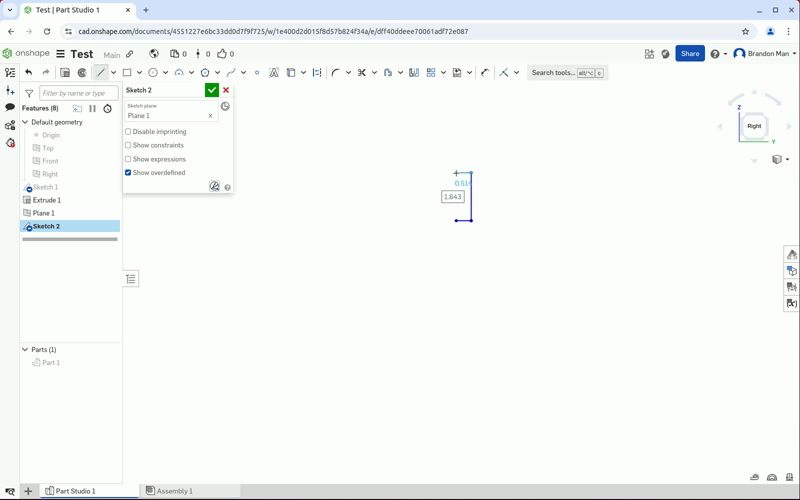
scroll(6)
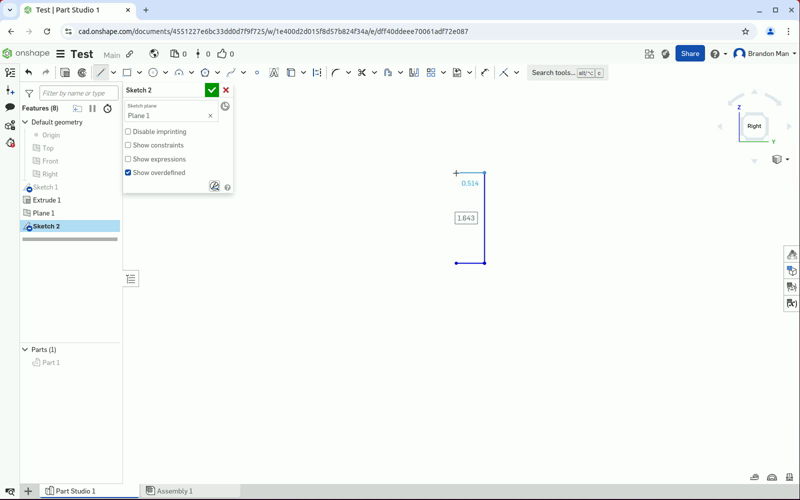
click(456, 172)
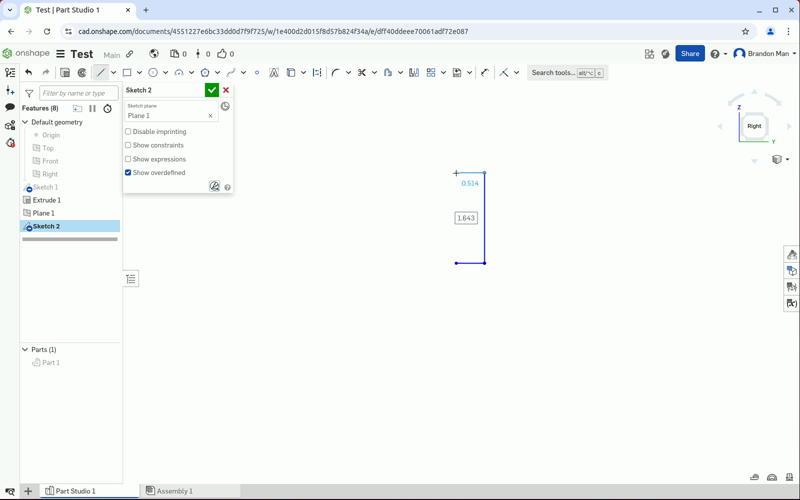
scroll(-6)
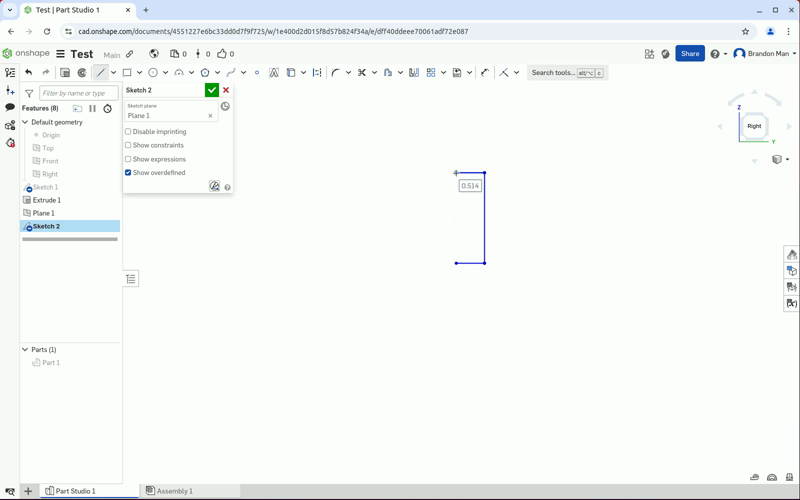
scroll(-6)
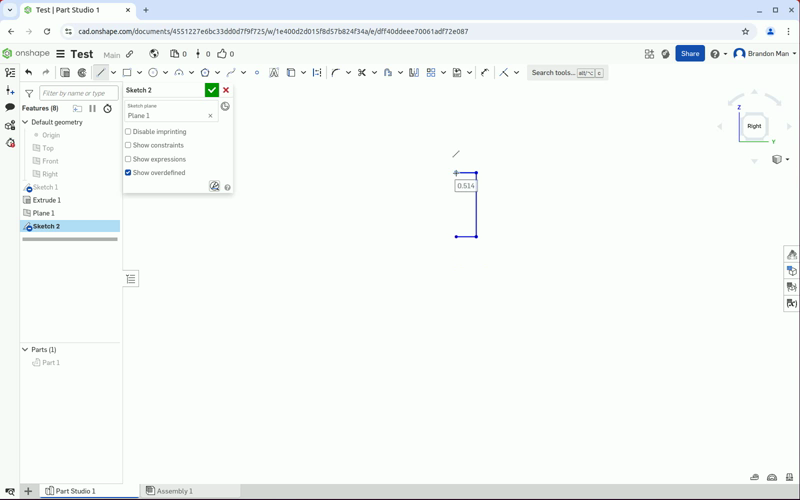
scroll(-6)
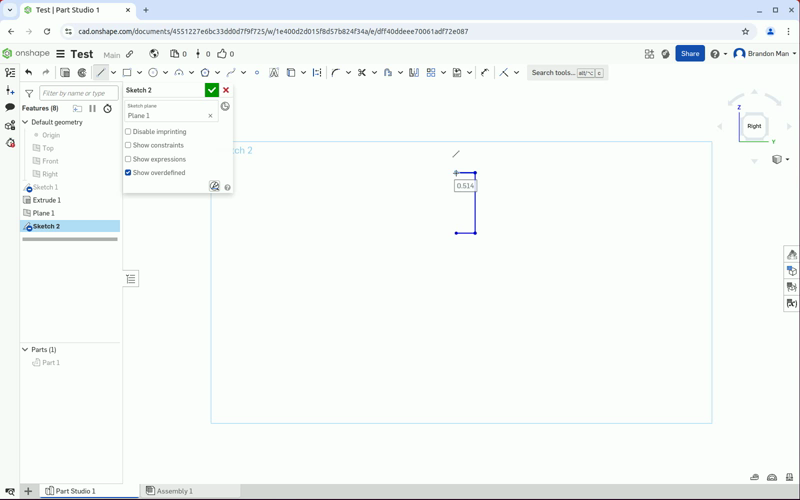
scroll(-6)
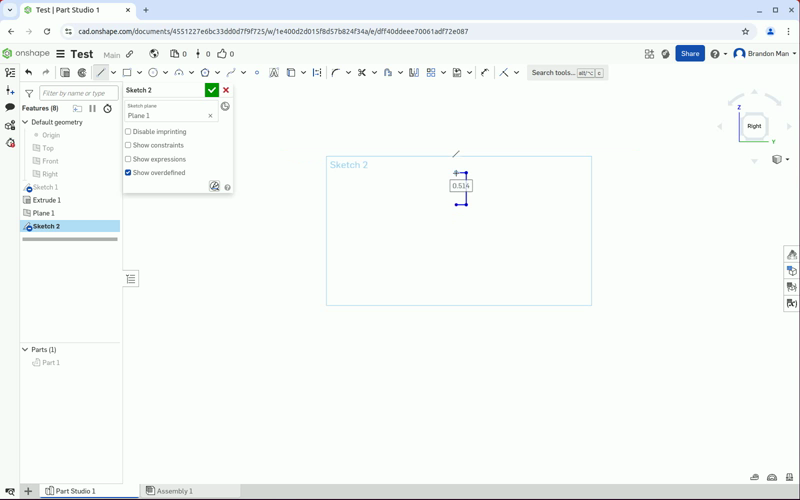
scroll(-6)
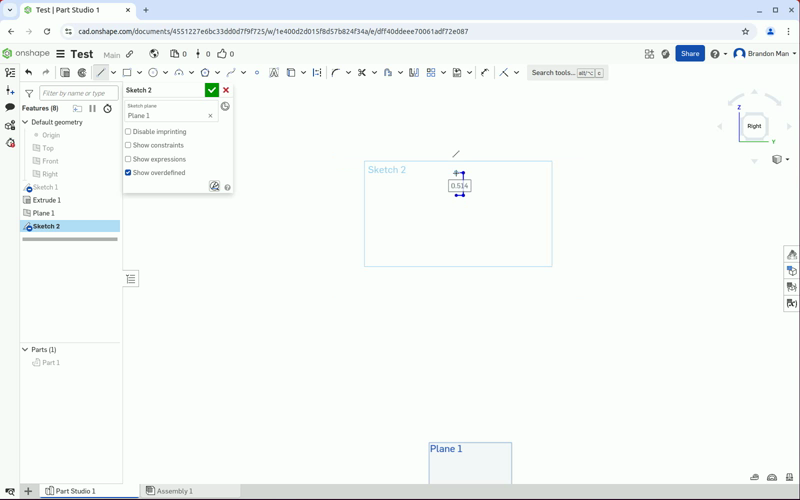
scroll(-6)
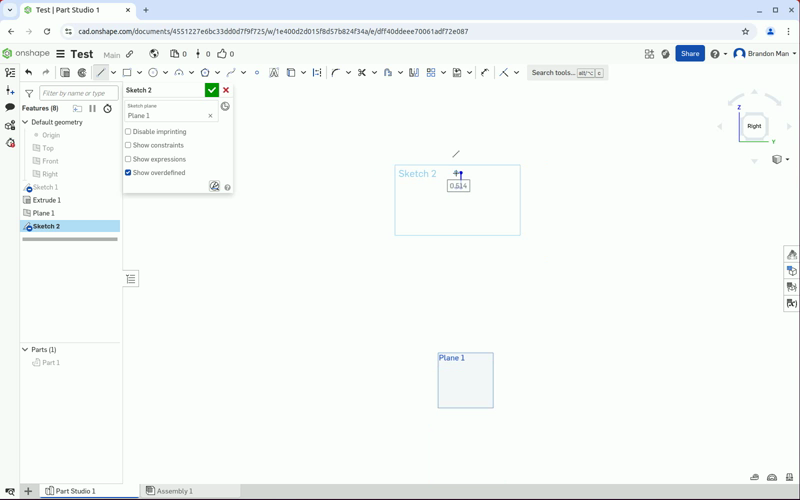
scroll(-6)
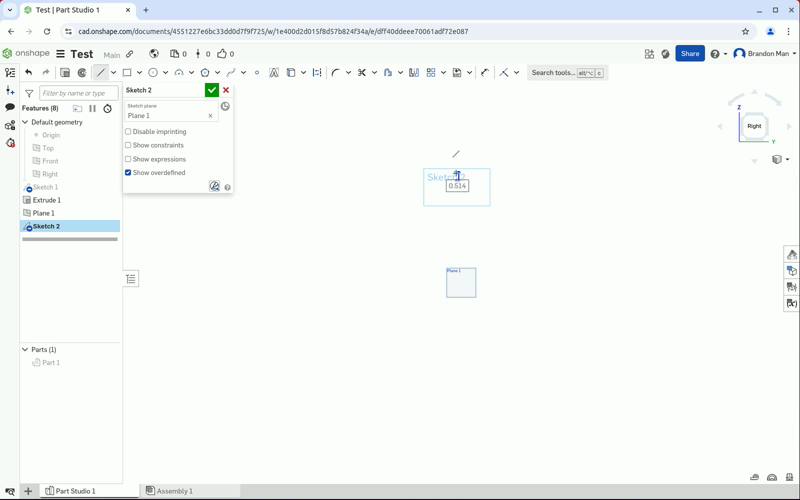
key_up(shift)
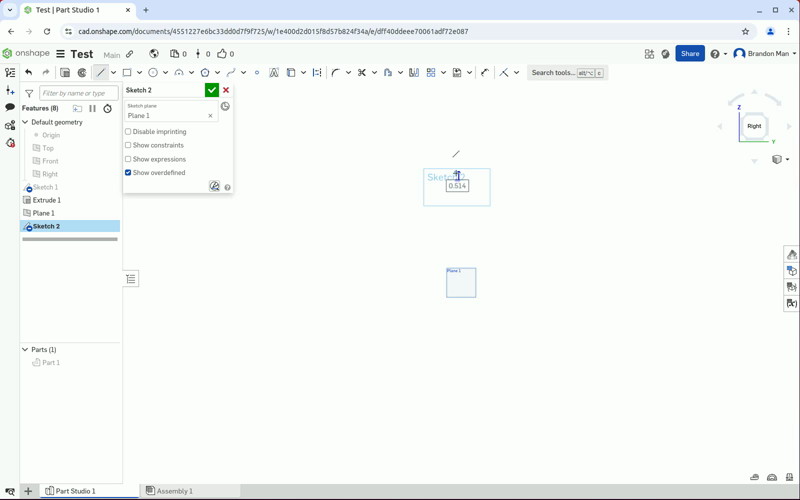
mouse_move(486, 172)
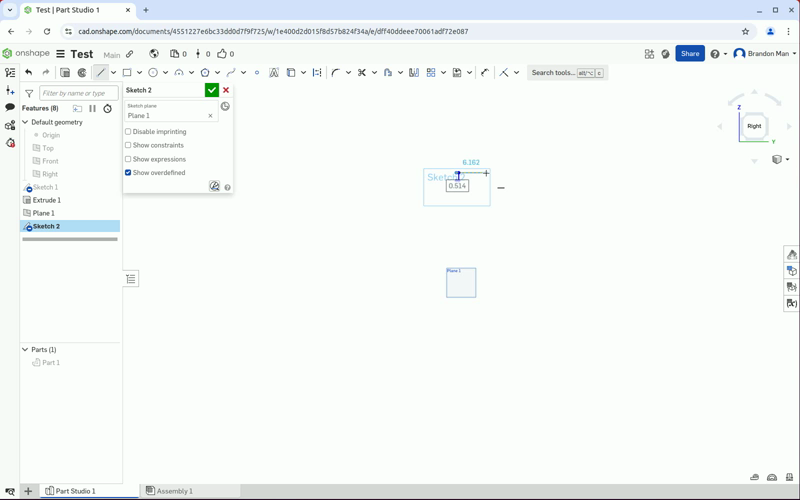
key_down(shift)
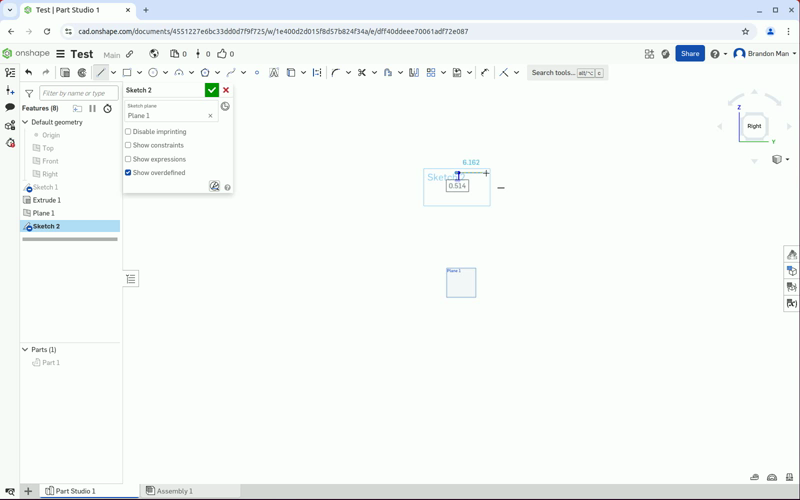
mouse_move(456, 180)
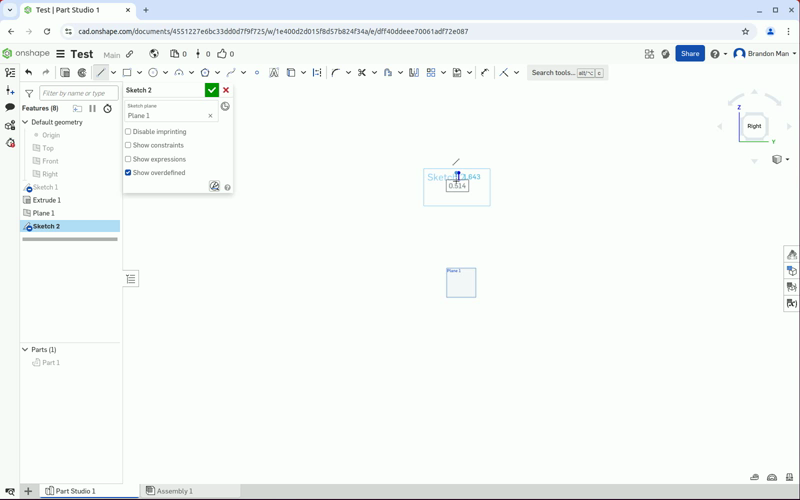
scroll(6)
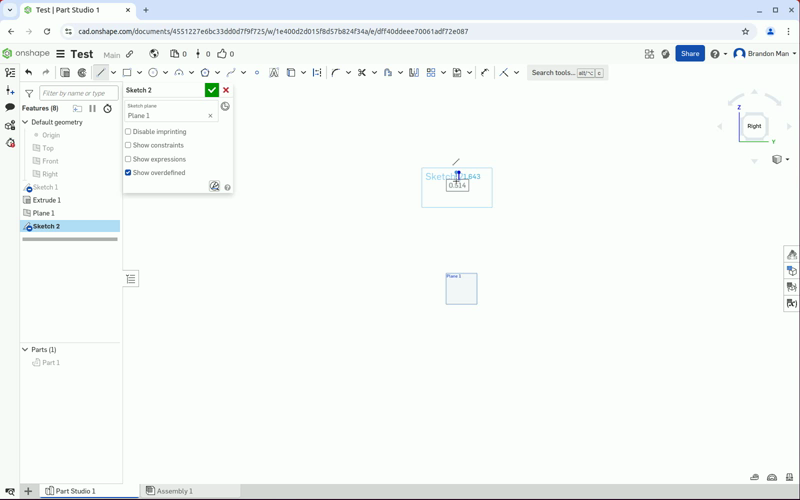
scroll(6)
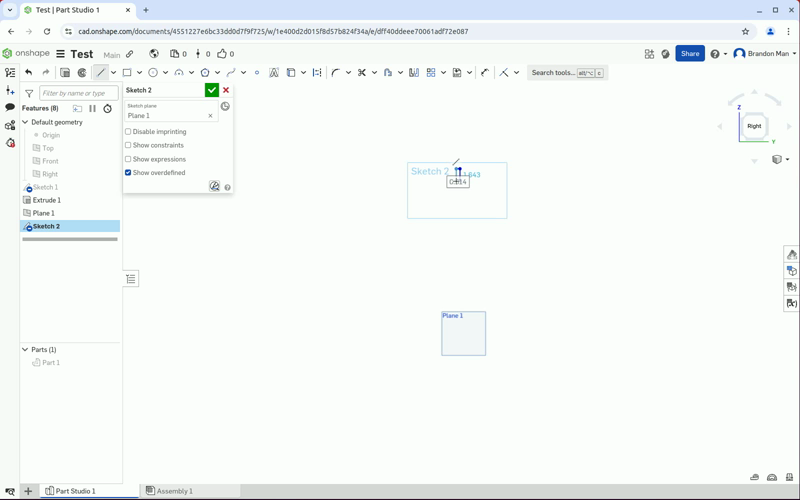
scroll(6)
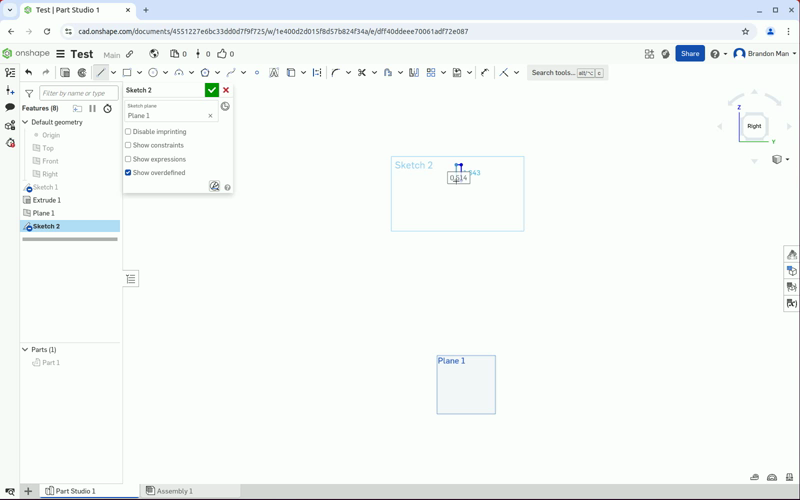
scroll(6)
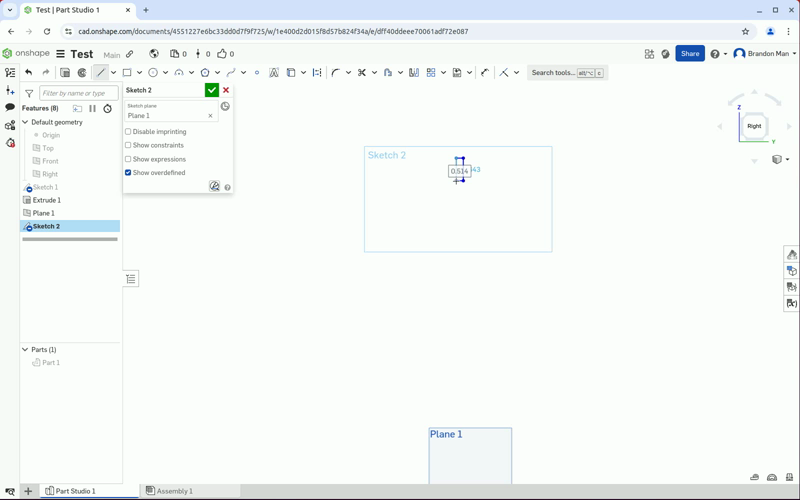
scroll(6)
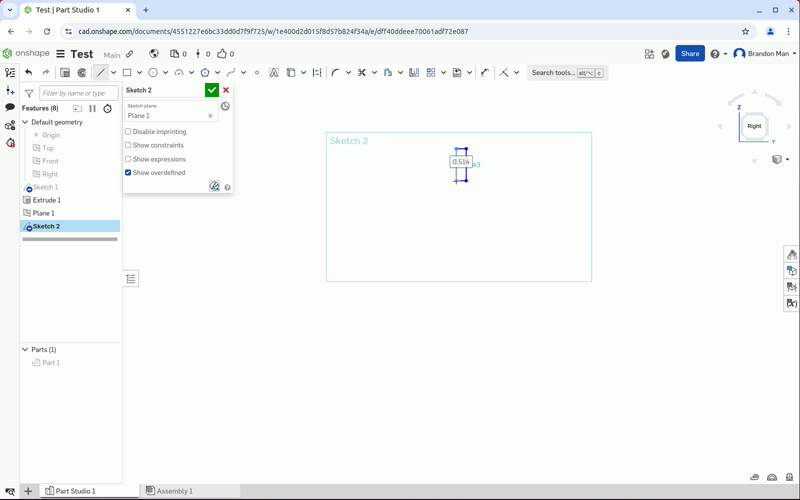
scroll(6)
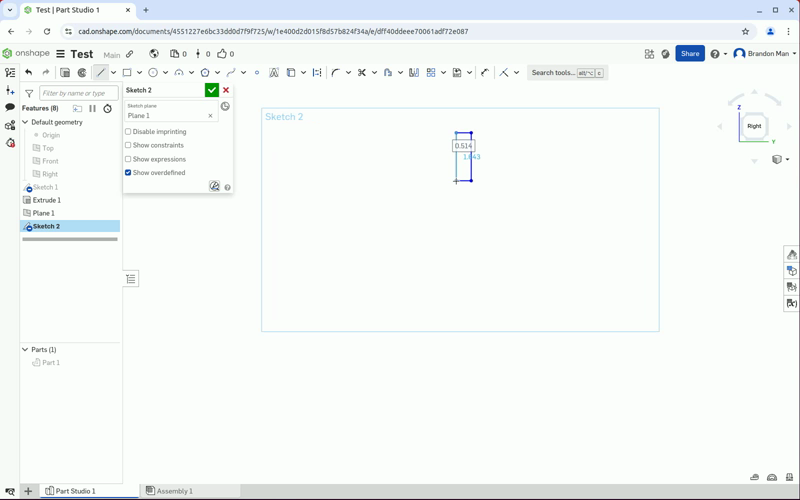
scroll(6)
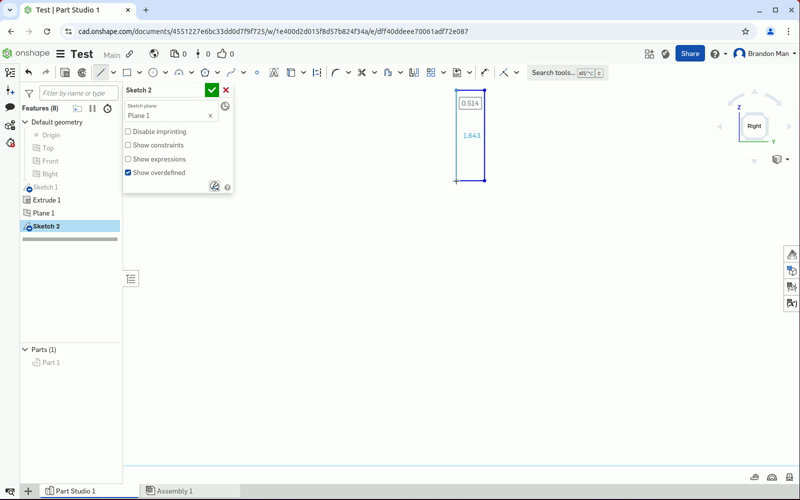
key_up(shift)
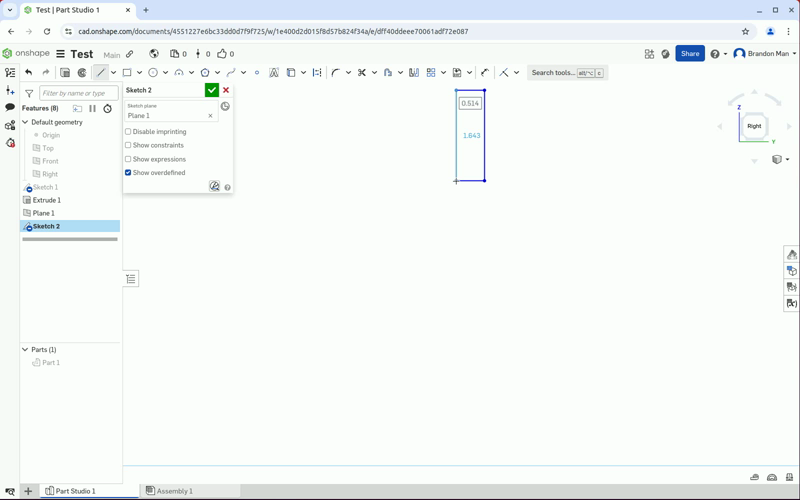
click(456, 180)
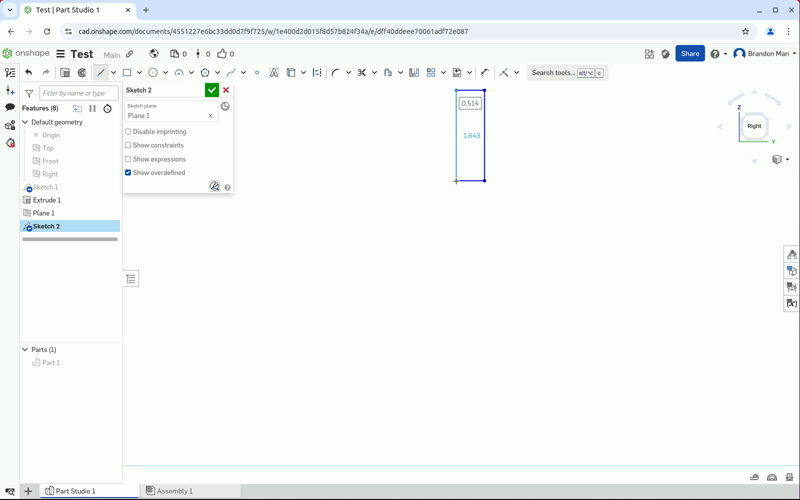
scroll(-6)
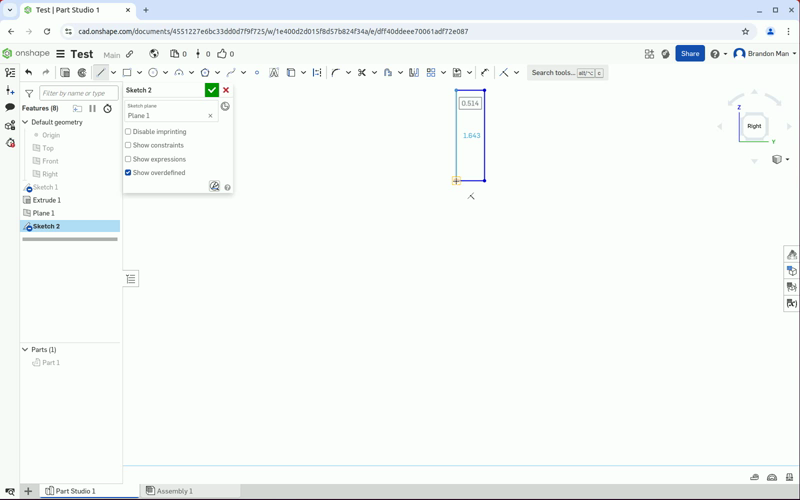
scroll(-6)
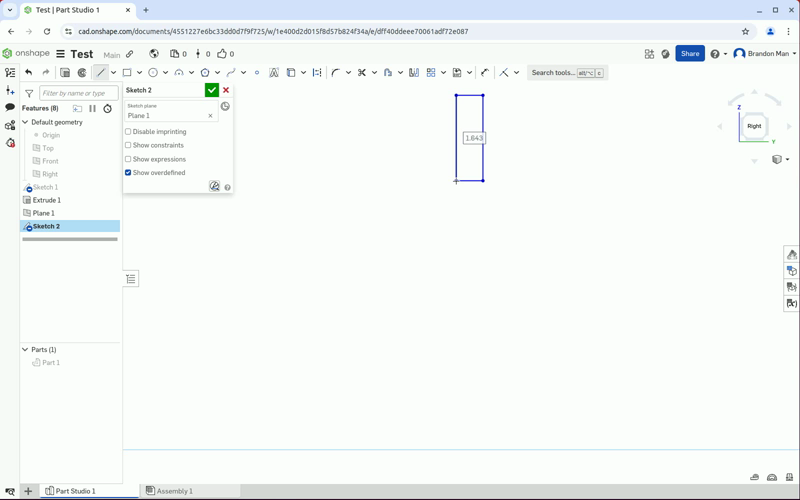
scroll(-6)
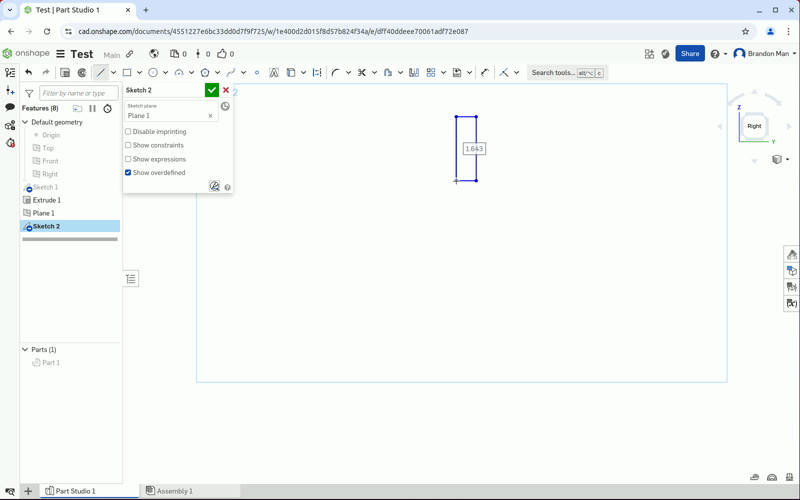
scroll(-6)
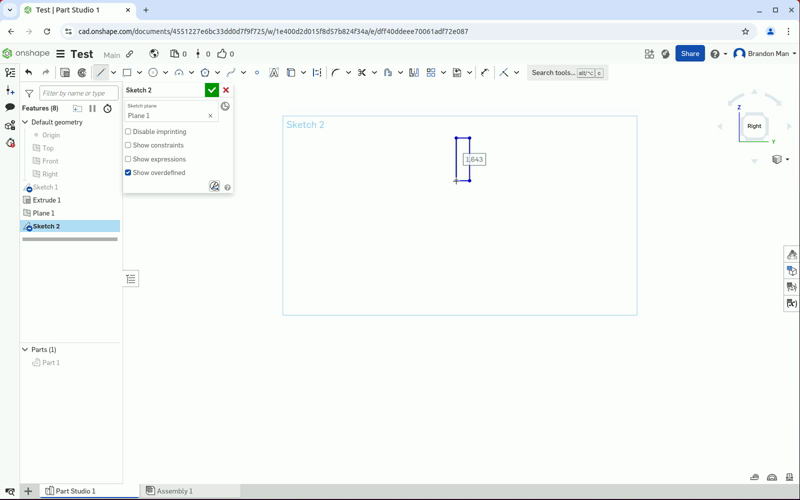
scroll(-6)
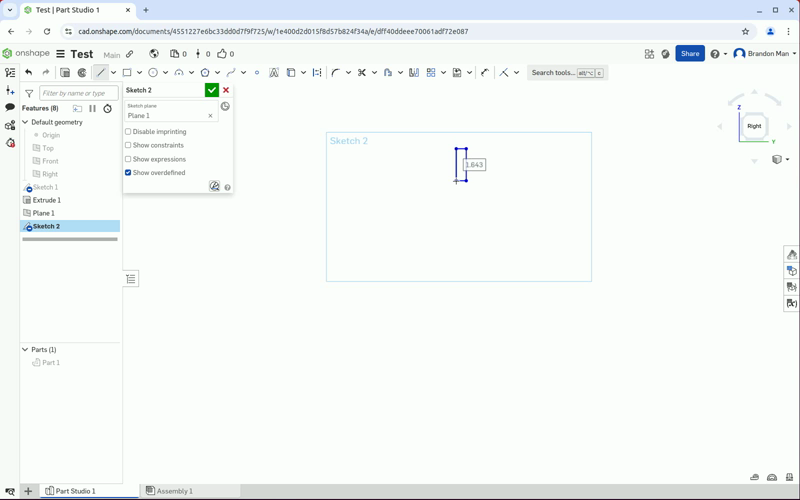
scroll(-6)
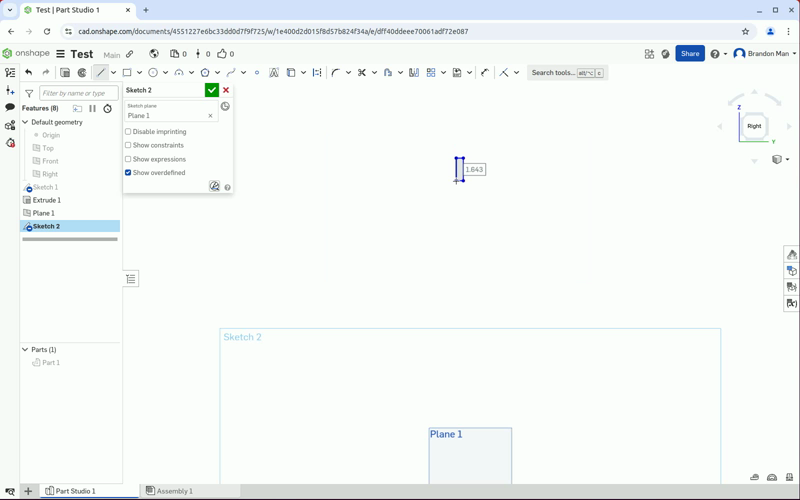
scroll(-6)
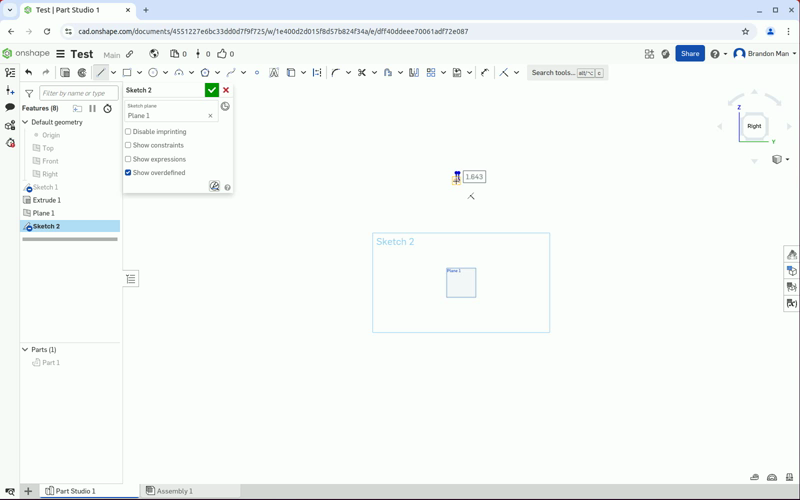
key(esc)
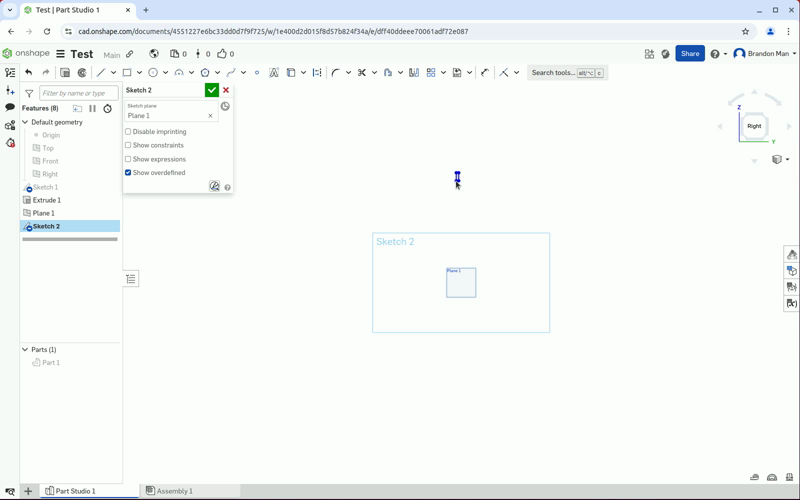
mouse_move(456, 180)
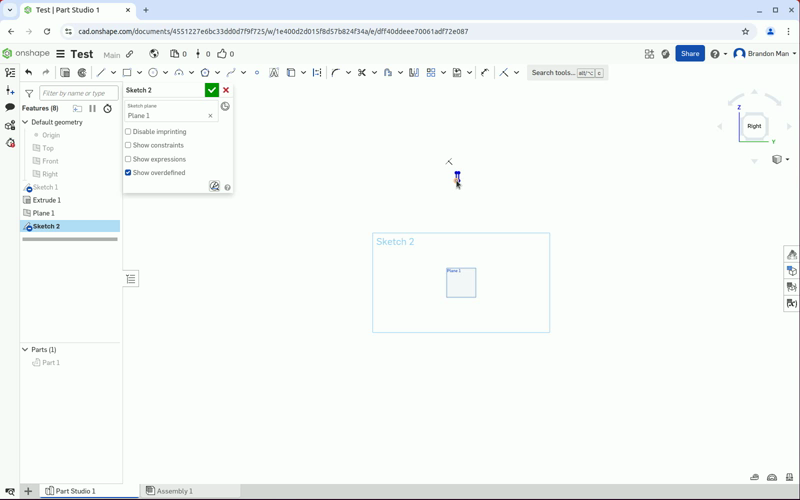
scroll(6)
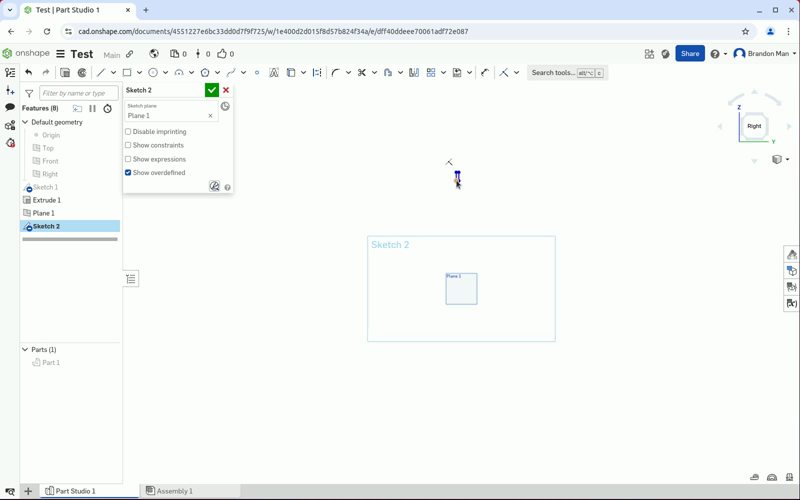
scroll(6)
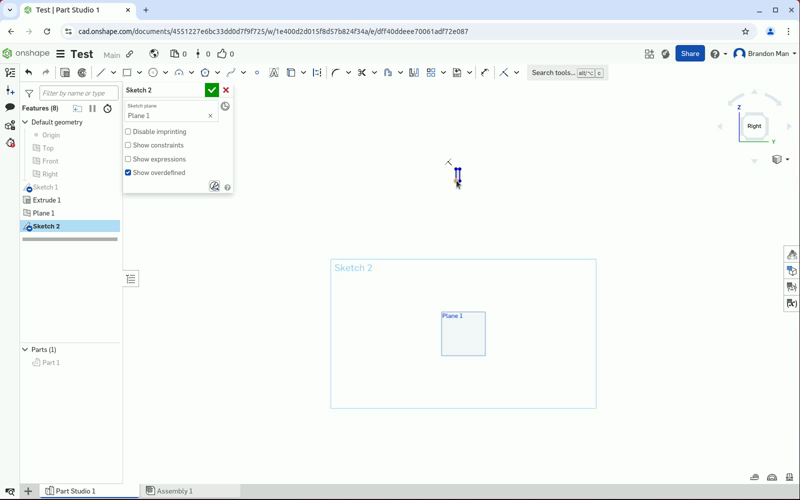
scroll(6)
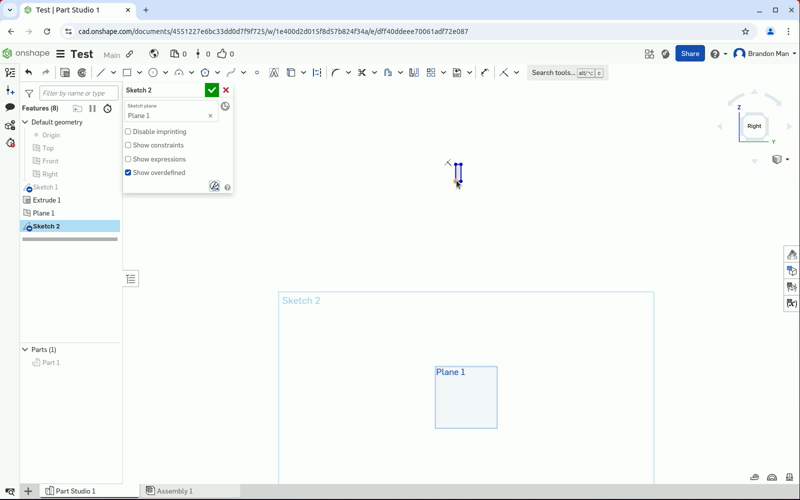
scroll(6)
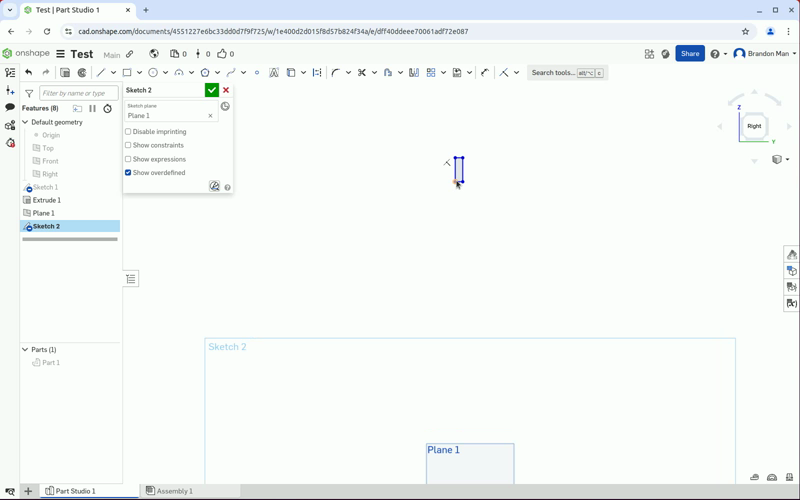
scroll(6)
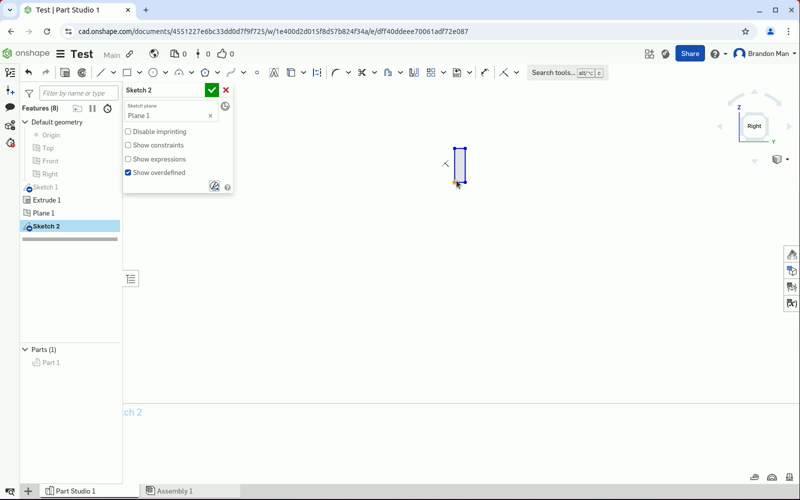
scroll(6)
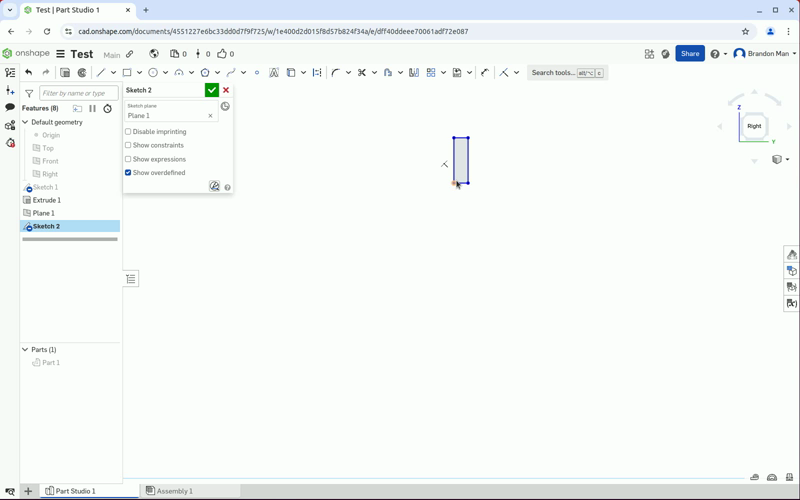
scroll(6)
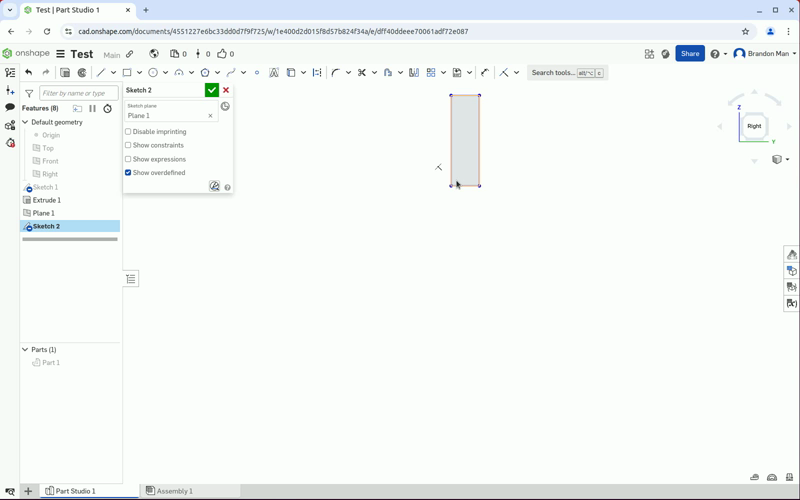
click(456, 180)
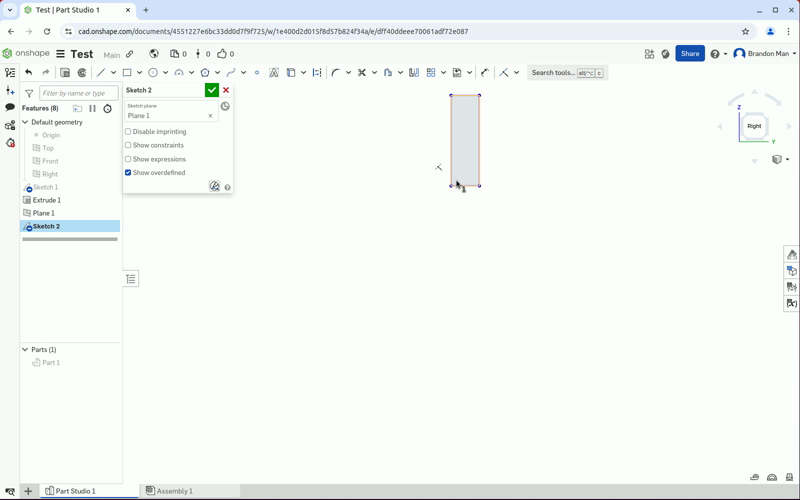
scroll(-6)
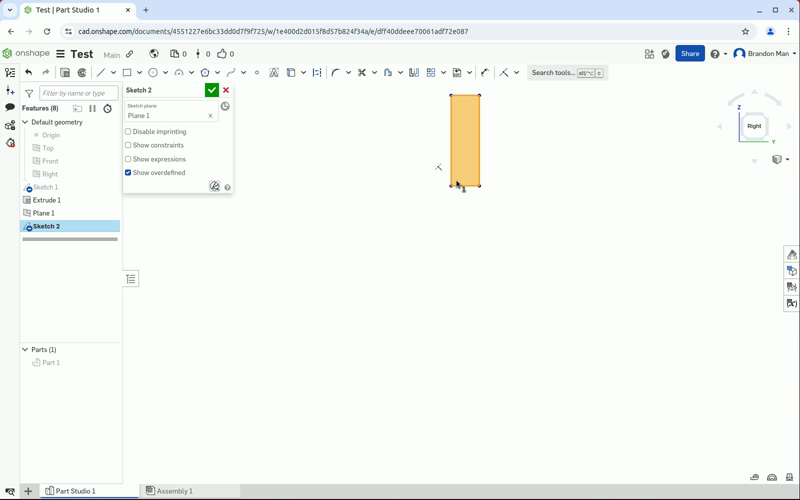
scroll(-6)
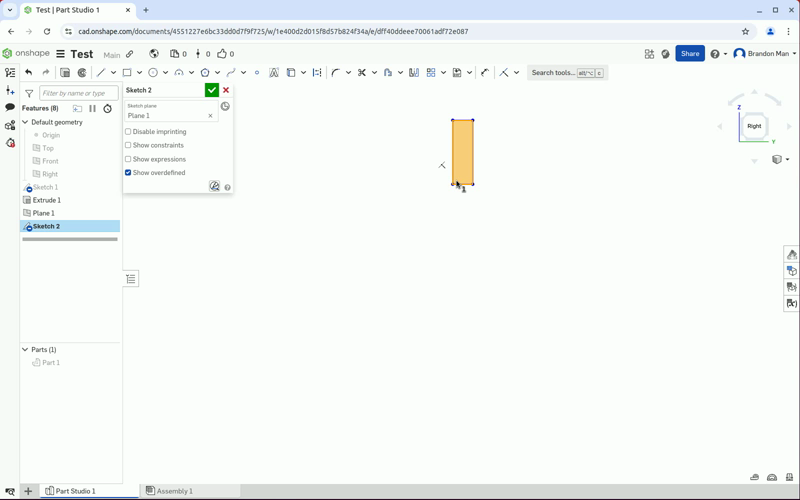
scroll(-6)
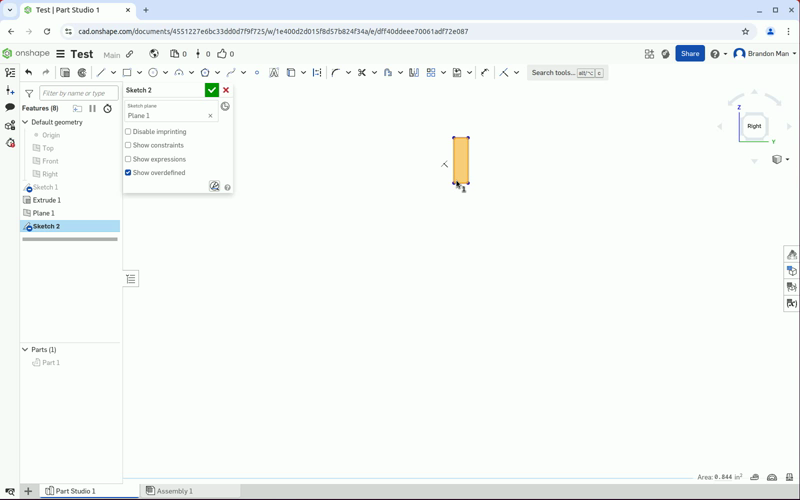
scroll(-6)
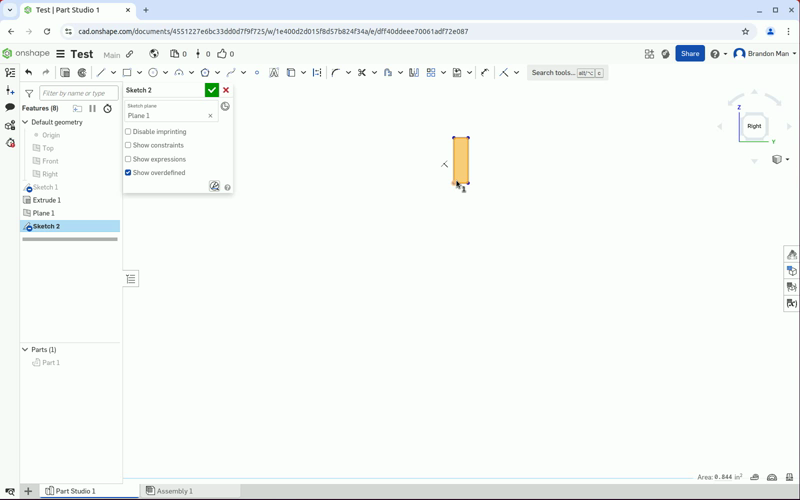
scroll(-6)
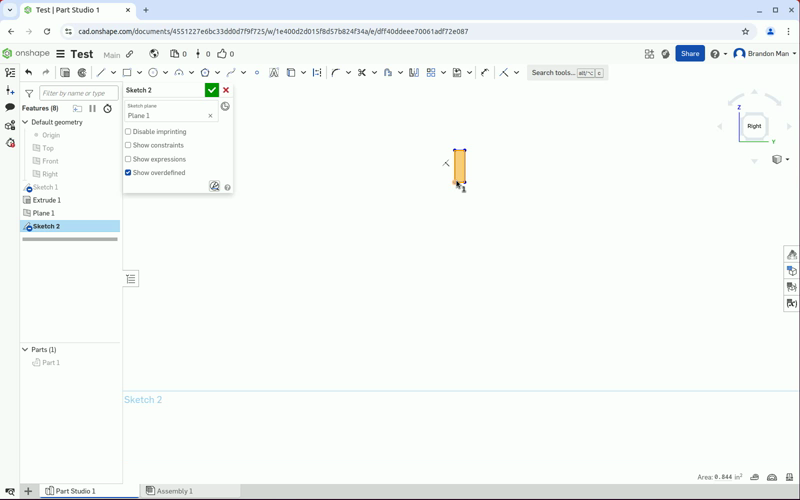
scroll(-6)
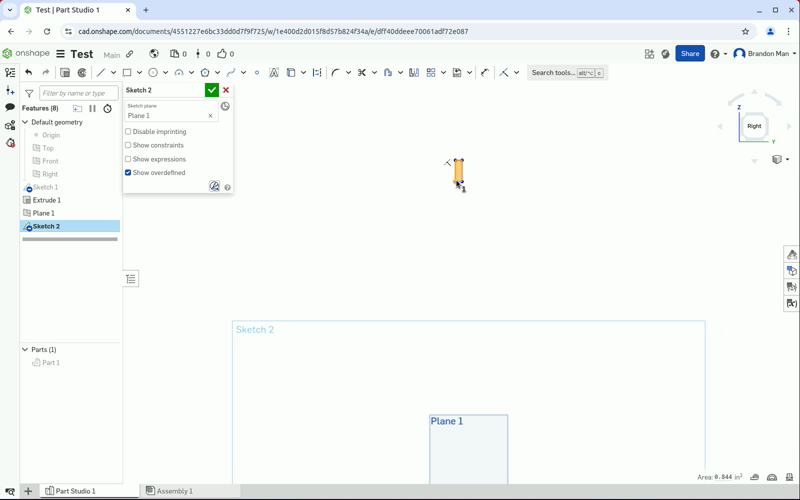
scroll(-6)
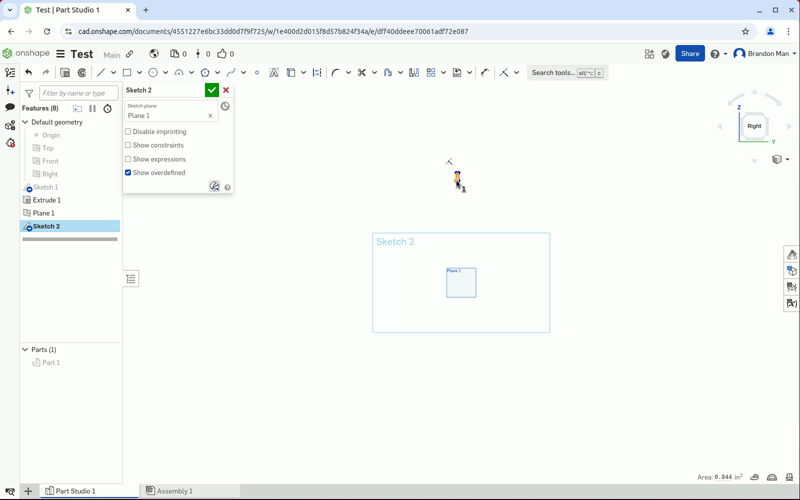
mouse_move(73, 352)
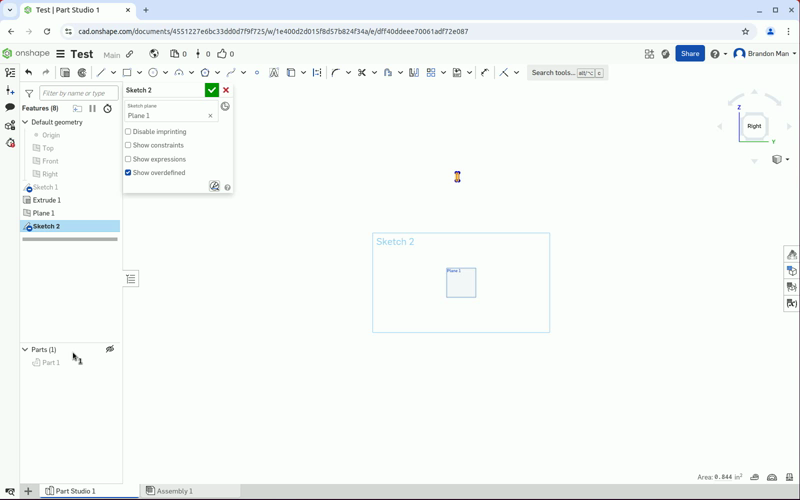
key(shift+y)
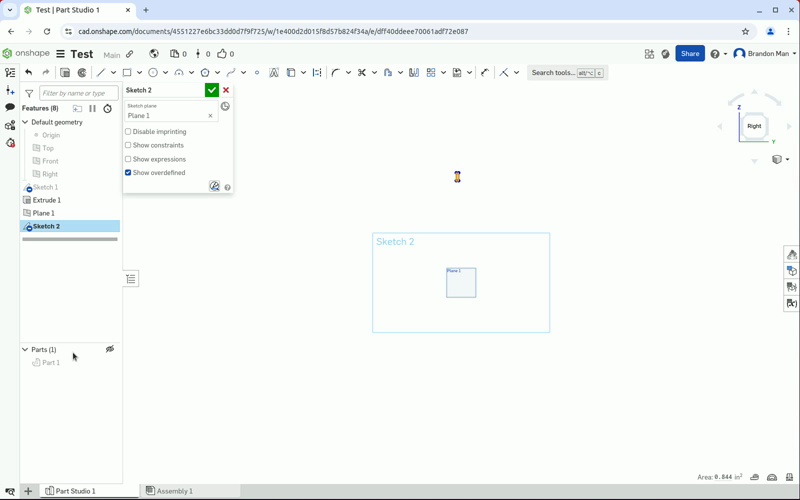
key(shift+e)
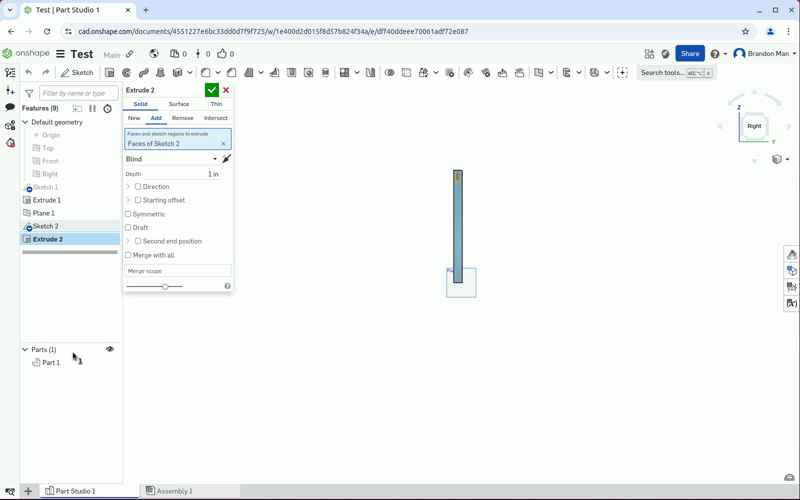
mouse_move(143, 106)
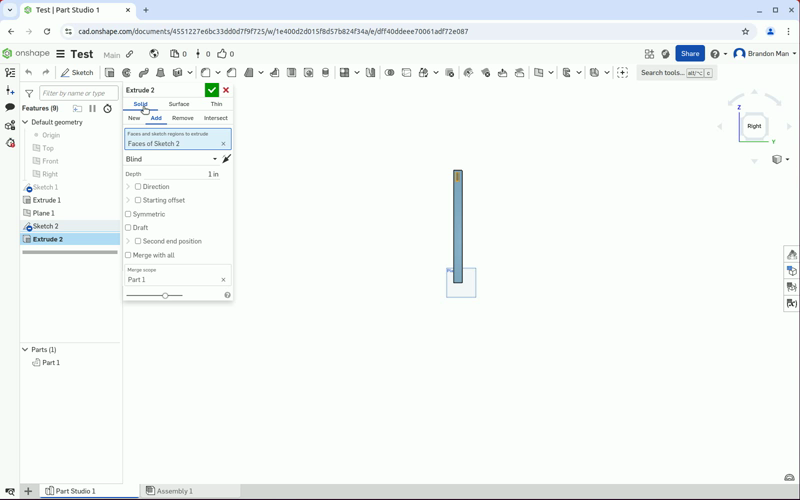
click(143, 106)
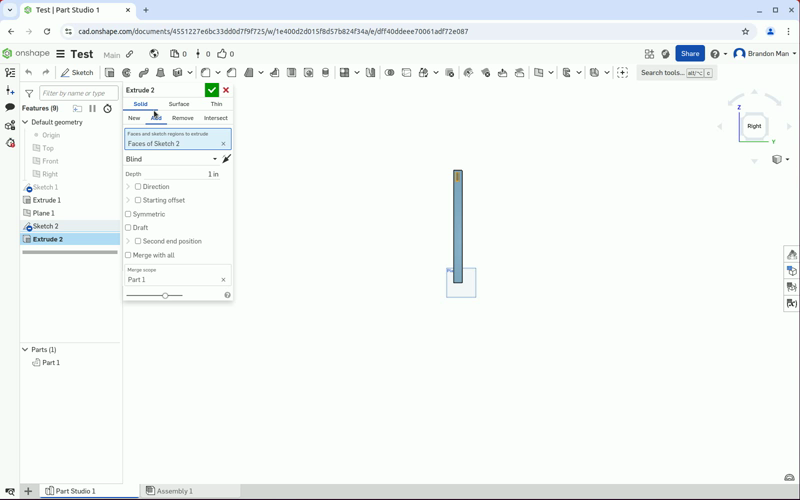
mouse_move(186, 120)
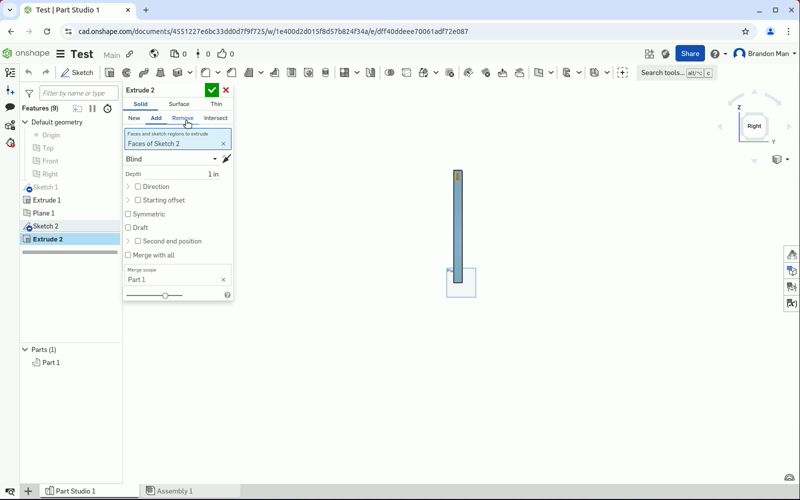
click(186, 120)
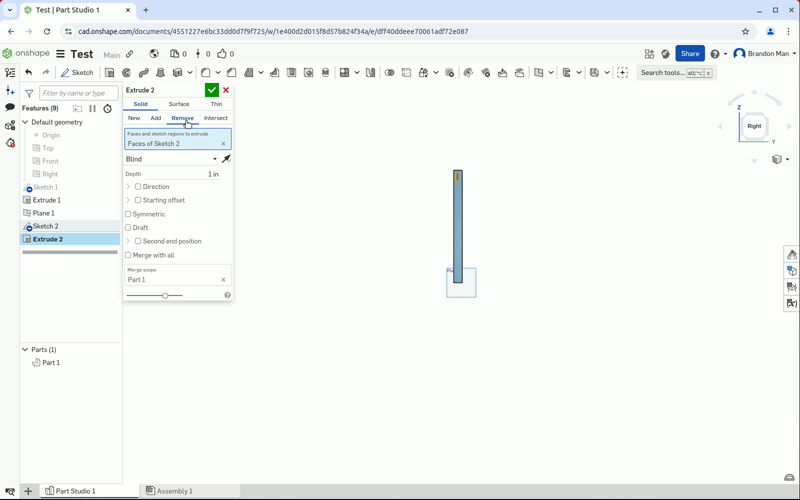
key(tab, 4)
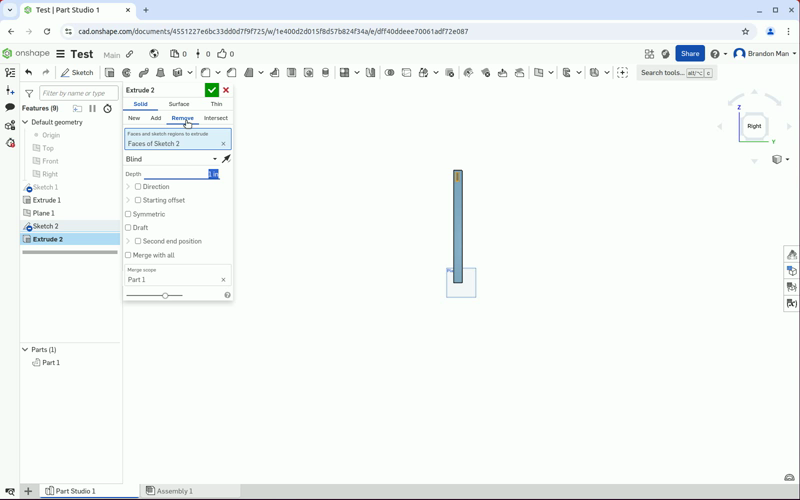
text(0.481)
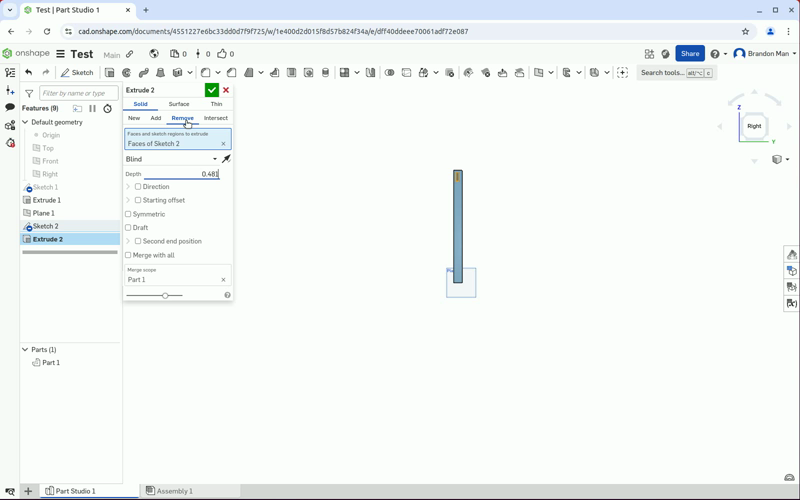
key(tab, 6)
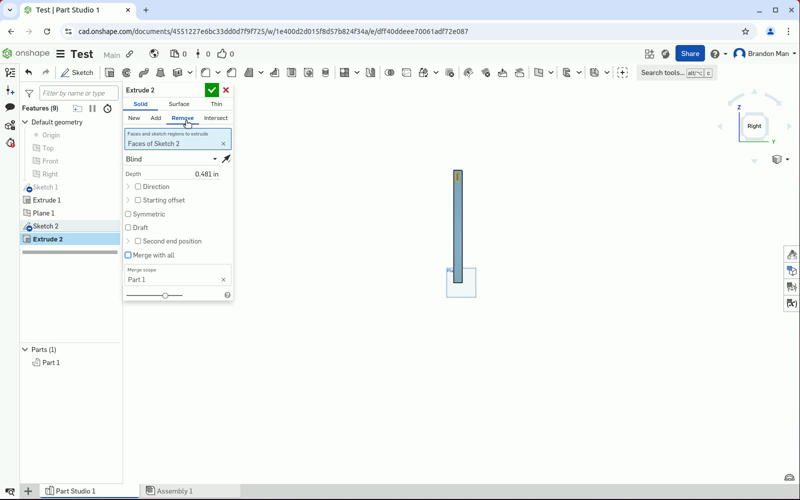
key(space)
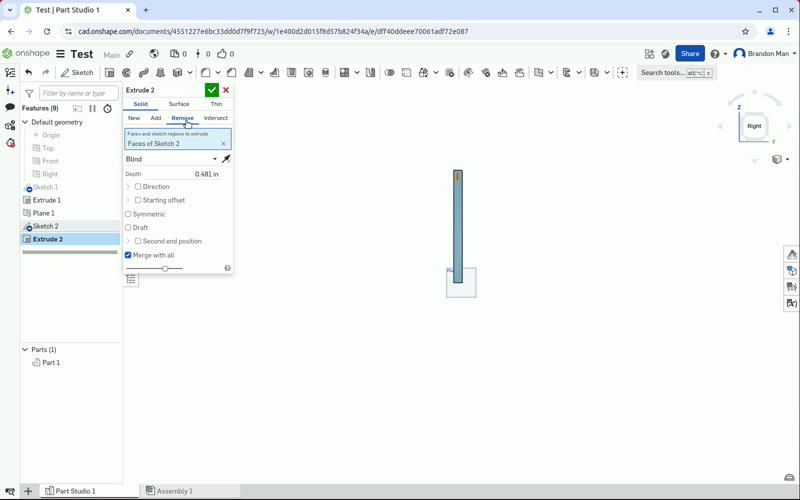
key(enter)
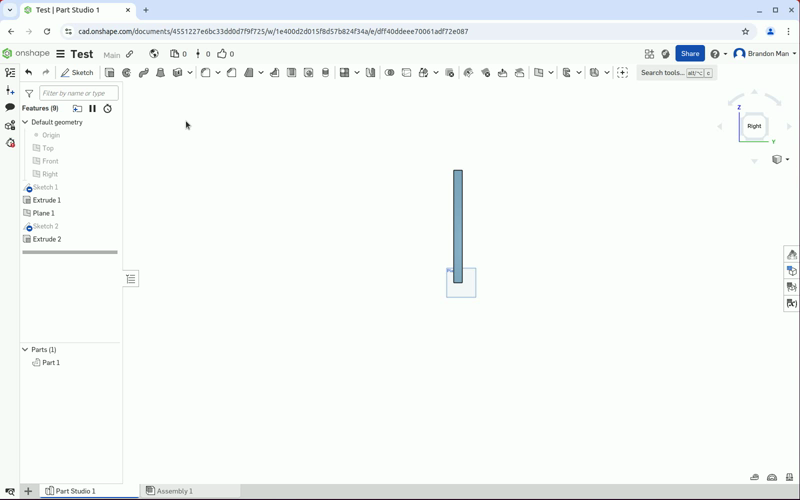
key(shift+h)
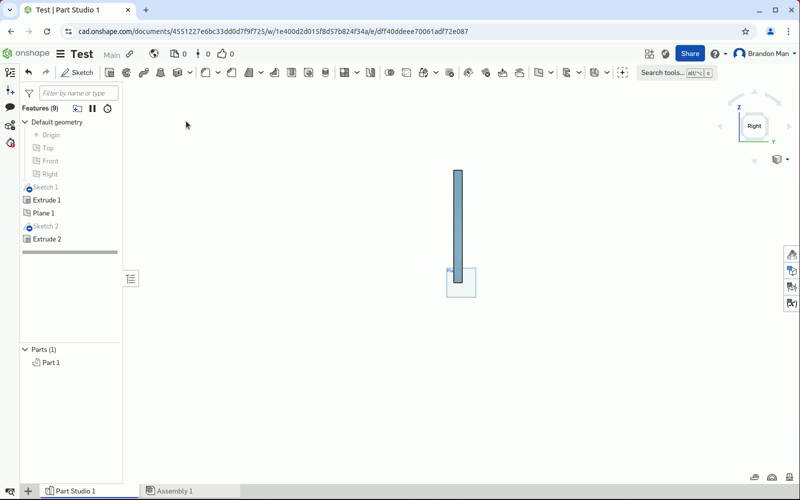
key(shift+h)
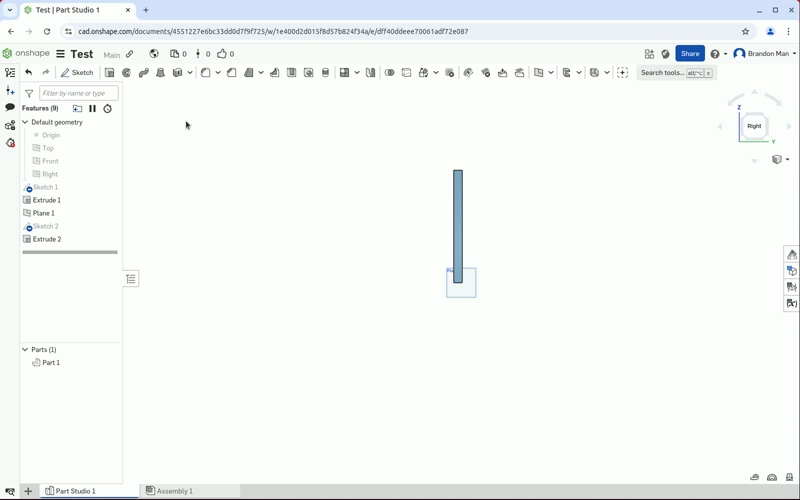
mouse_move(73, 189)
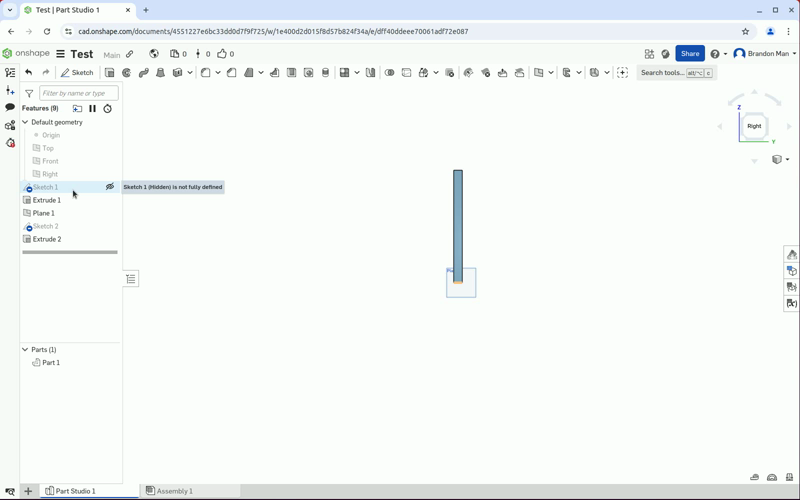
click(73, 189)
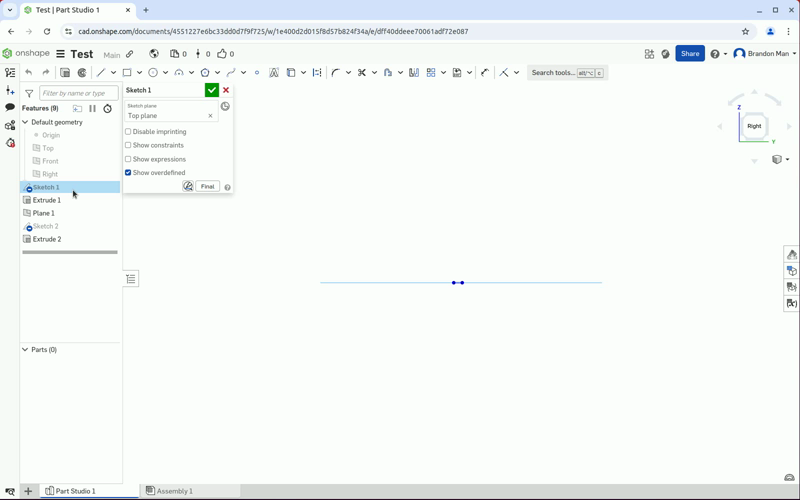
mouse_move(229, 92)
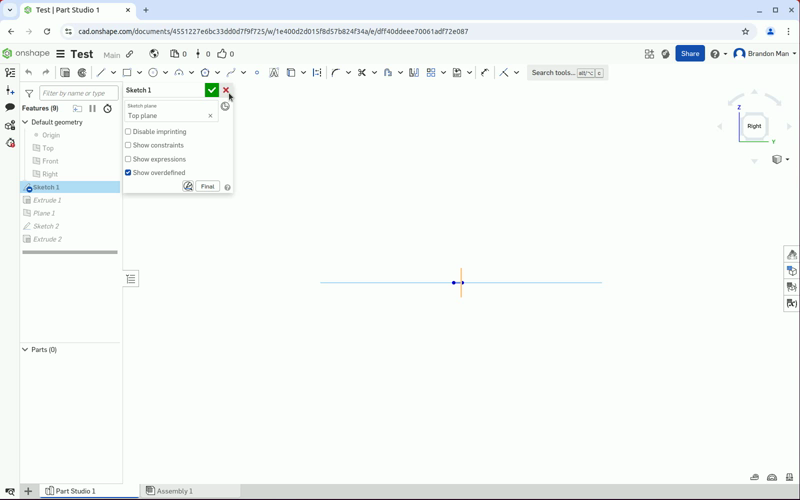
click(229, 92)
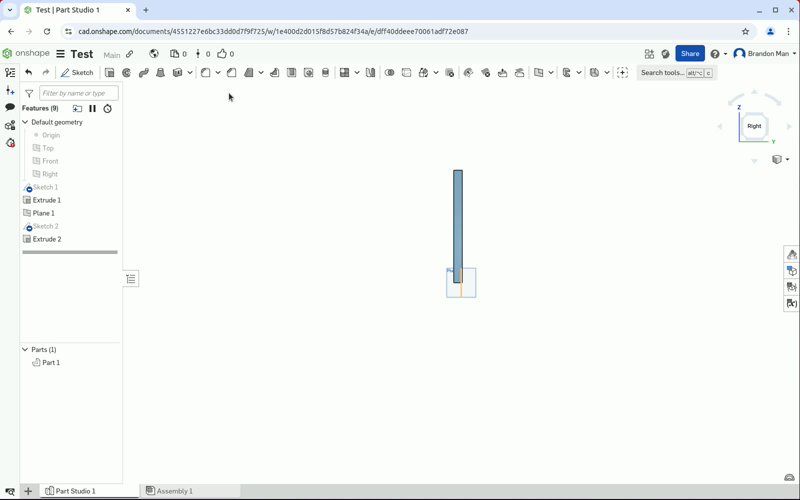
mouse_move(73, 352)
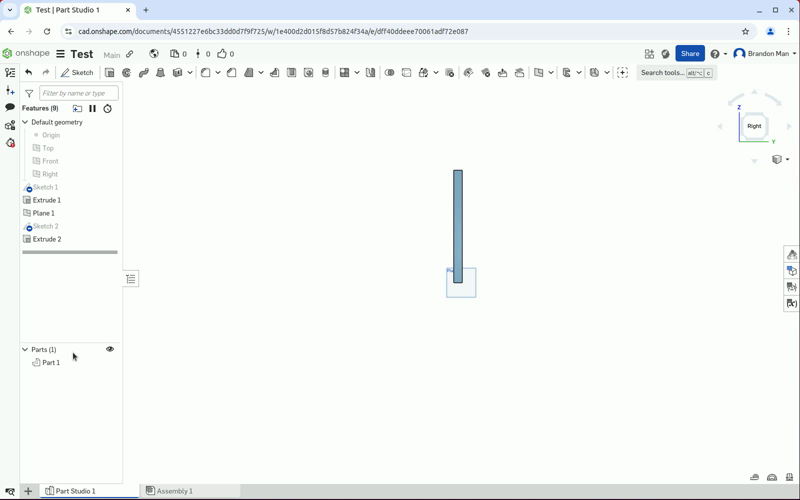
key(y)
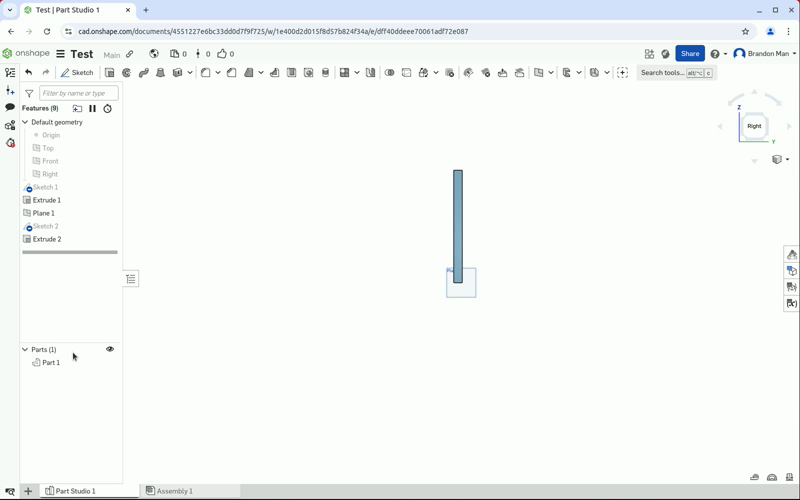
key(shift+p)
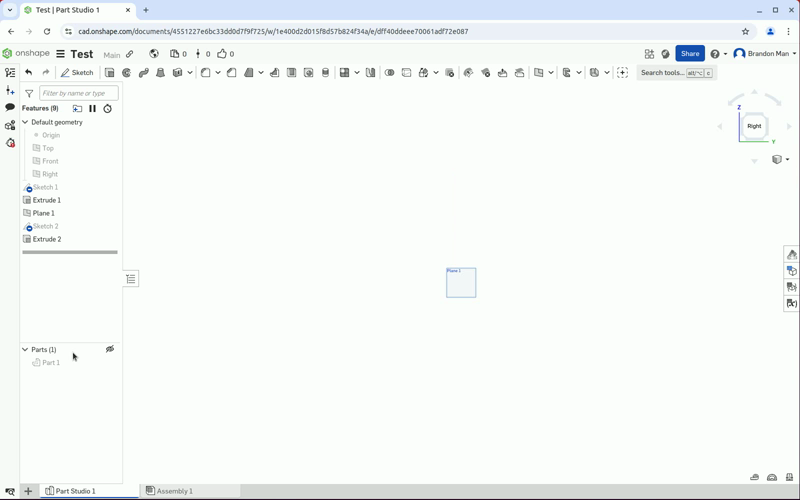
key(space)
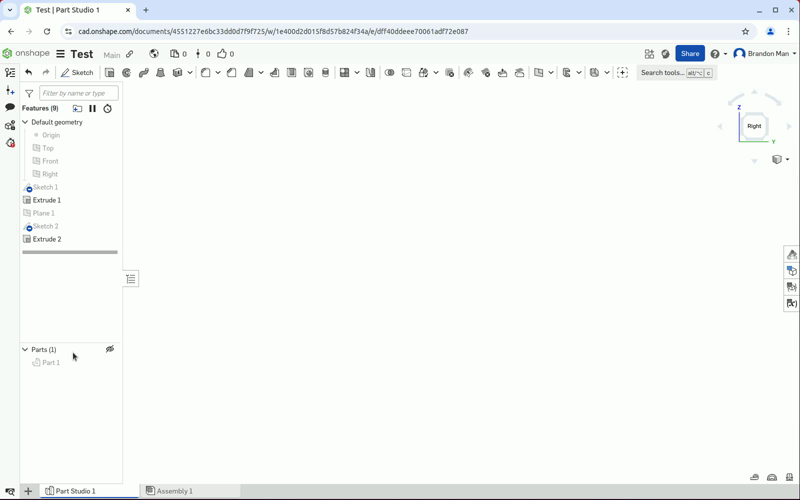
key_down(shift)
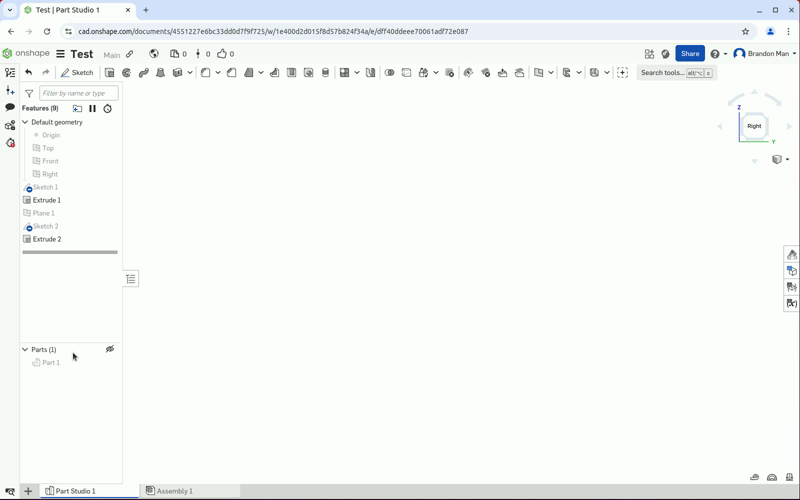
key(right)
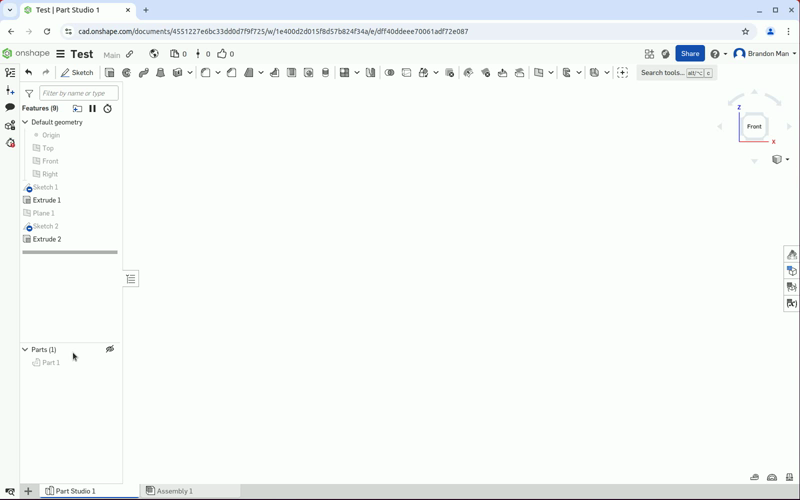
key_up(shift)
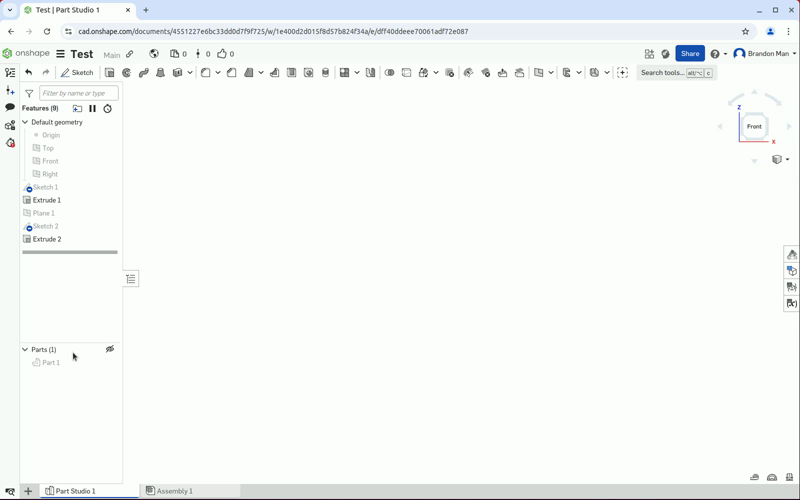
mouse_move(73, 352)
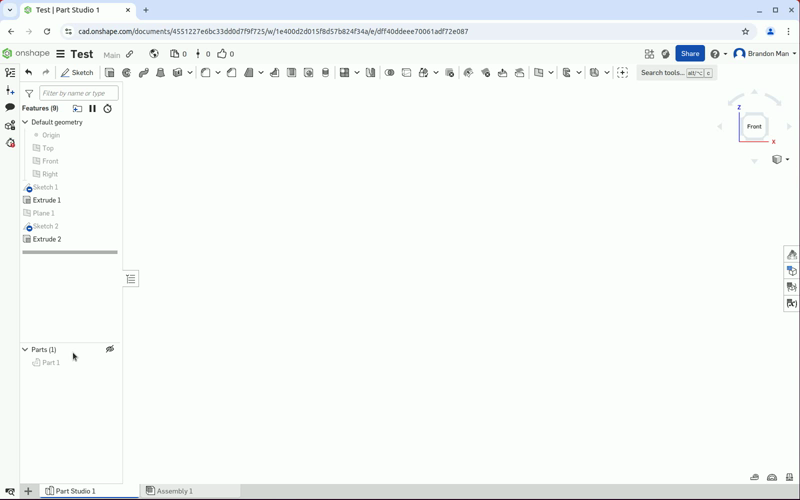
key(shift+y)
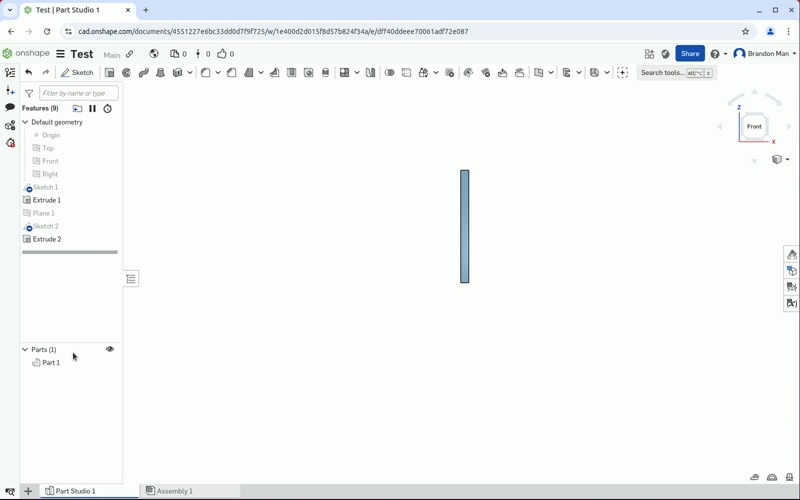
mouse_move(541, 75)
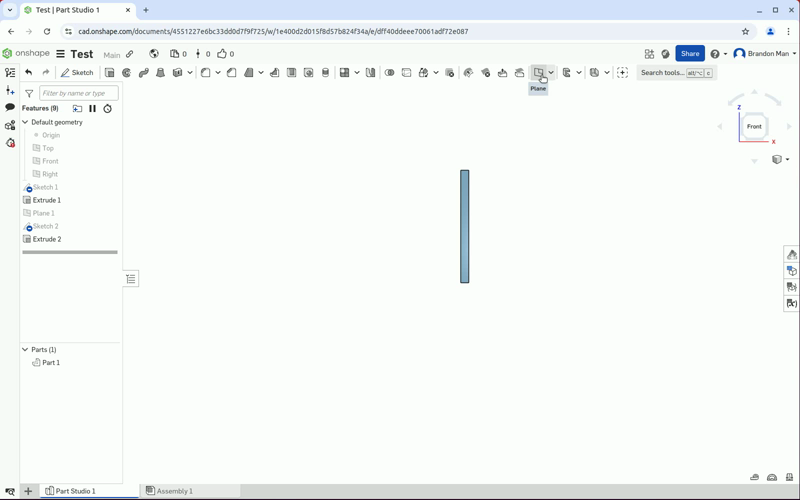
click(541, 75)
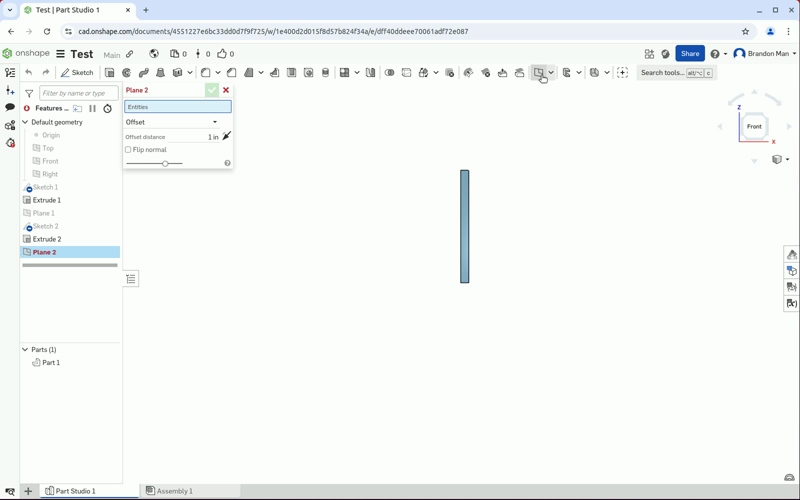
mouse_move(73, 163)
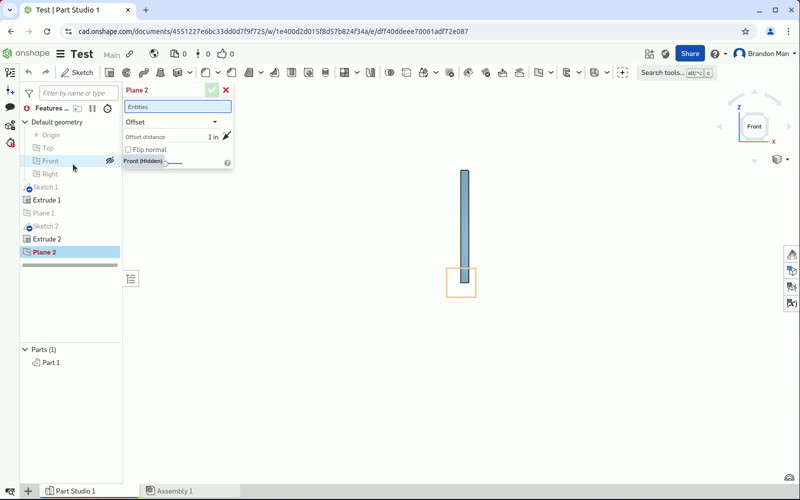
click(73, 163)
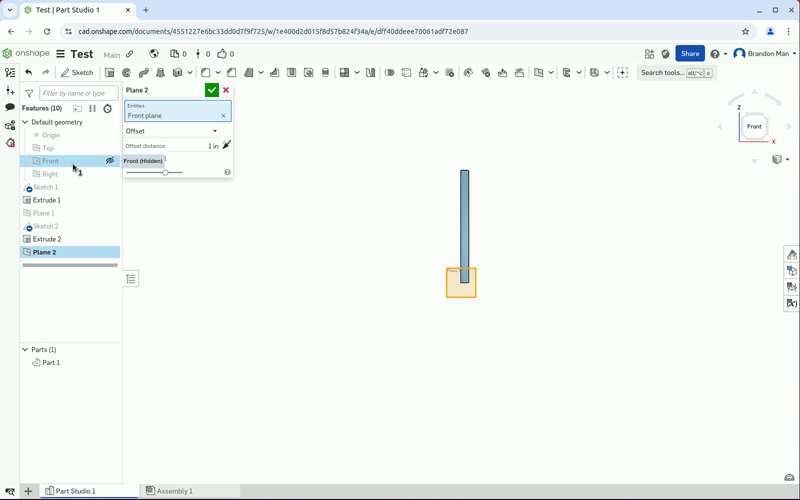
key(tab, 2)
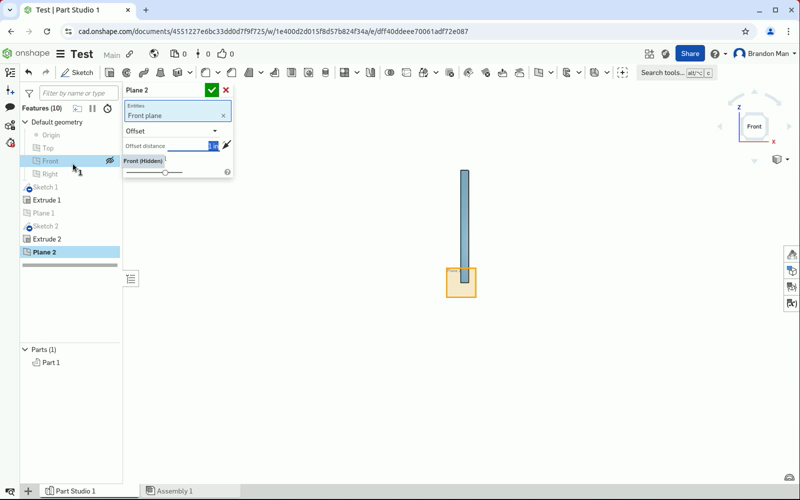
text(1.448)
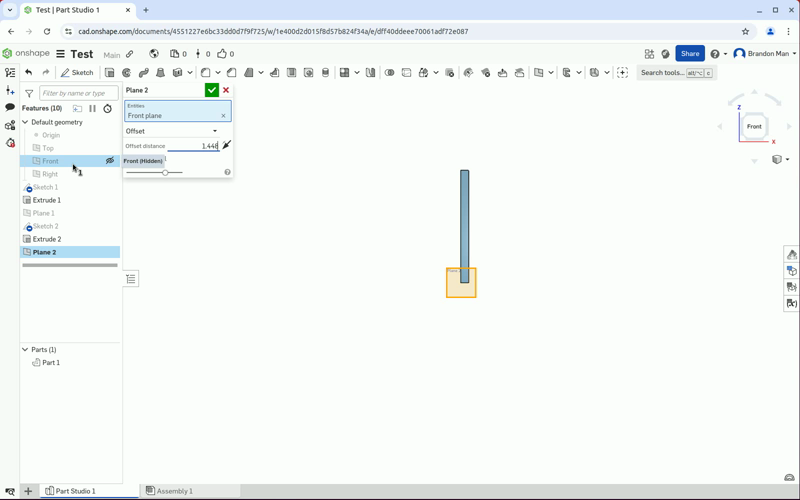
key(enter, 2)
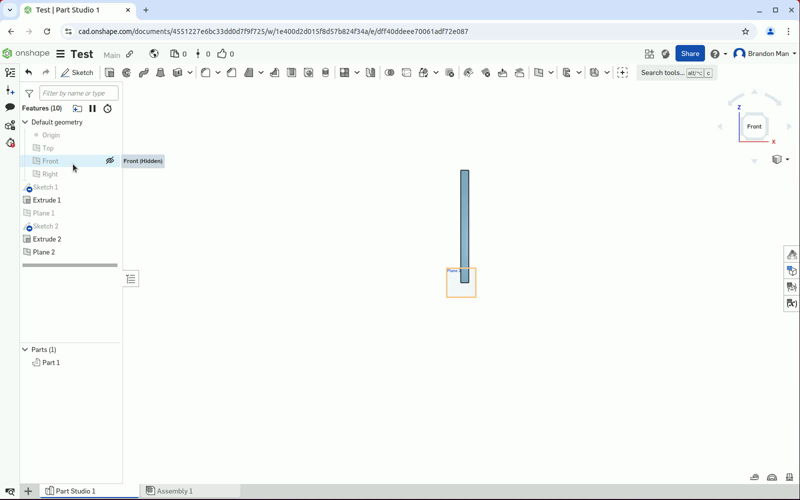
key(shift+s)
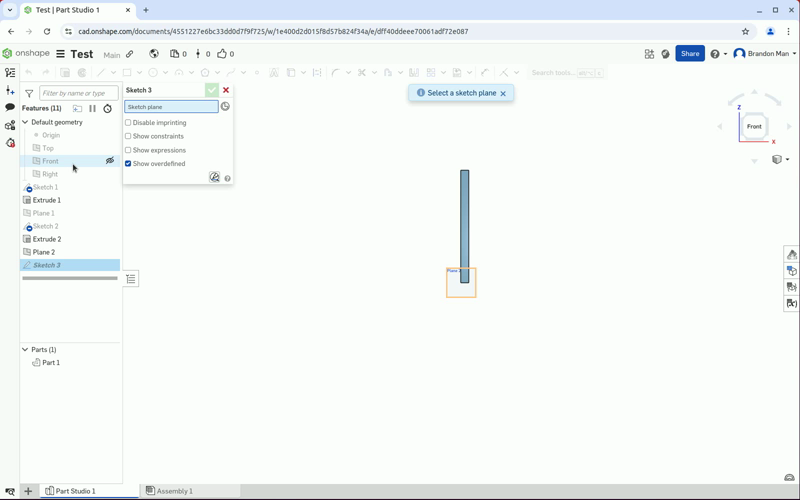
mouse_move(73, 254)
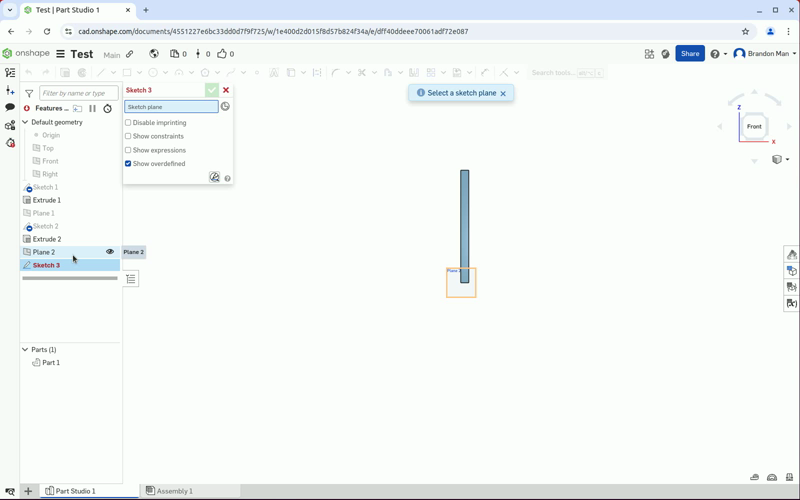
click(73, 254)
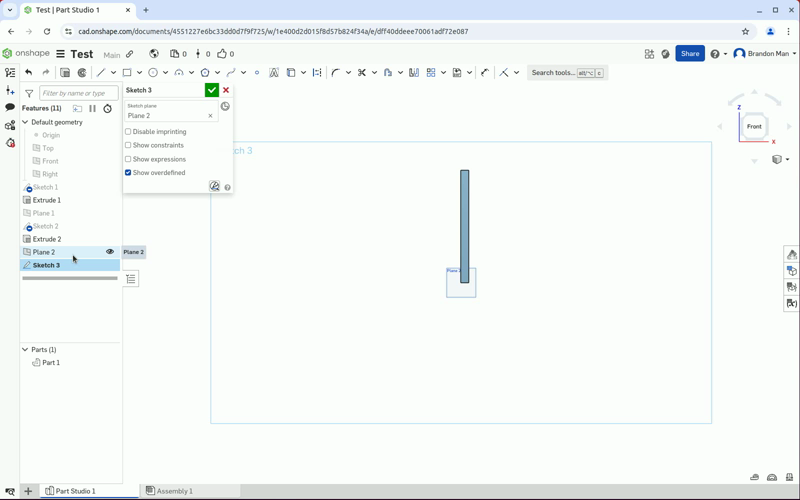
mouse_move(73, 352)
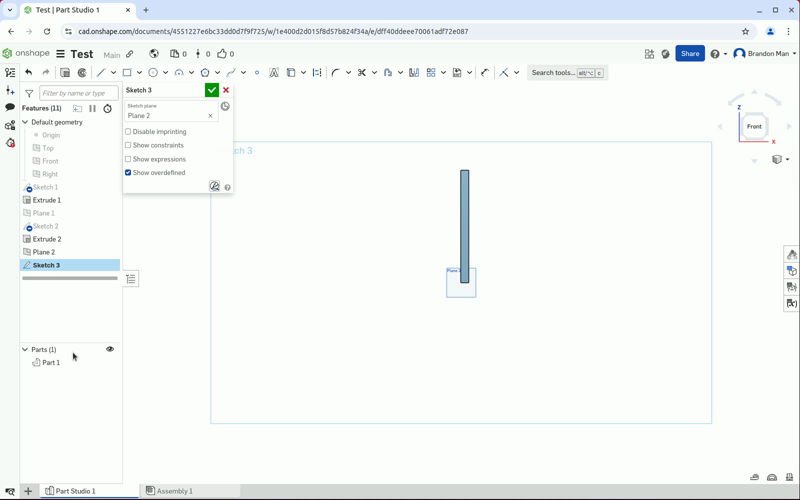
key(y)
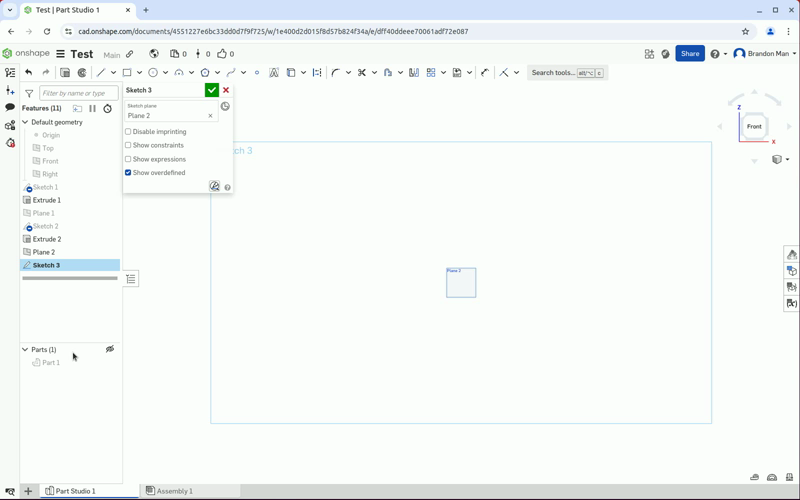
key(l)
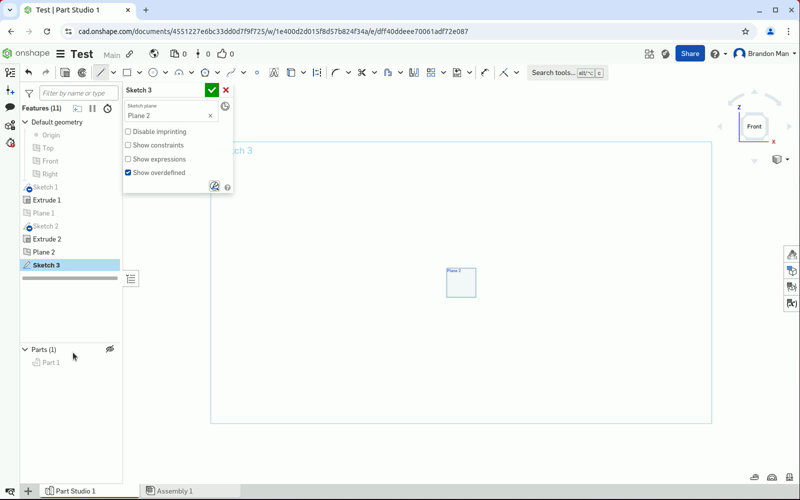
key_down(shift)
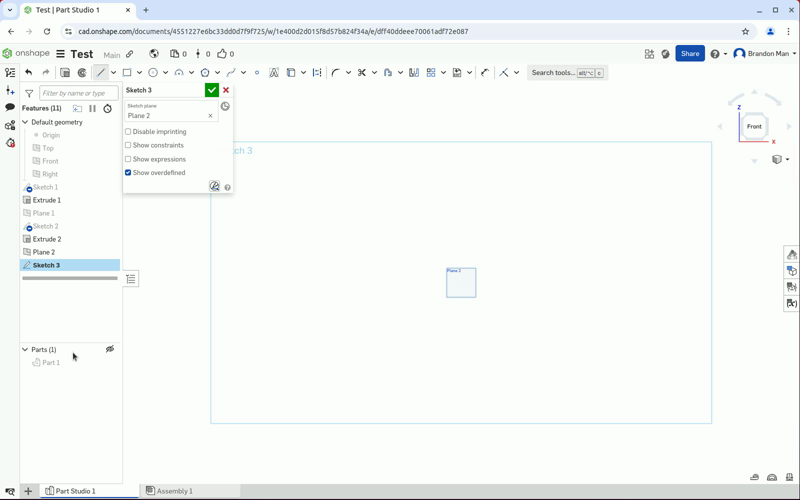
mouse_move(463, 180)
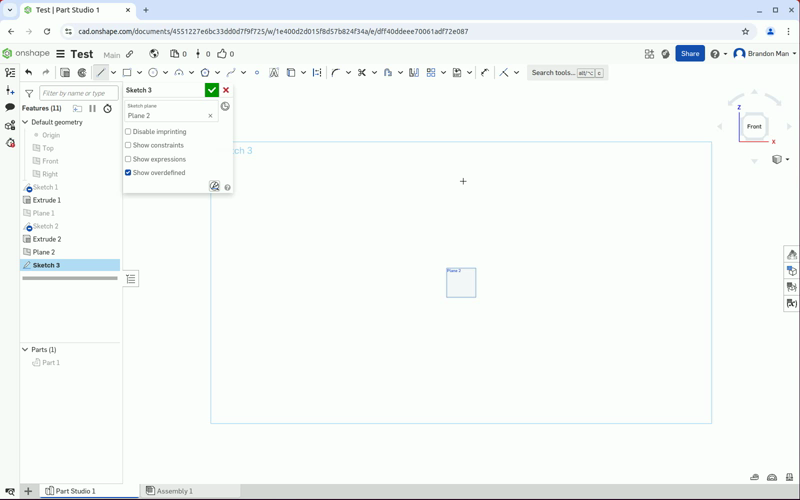
click(463, 180)
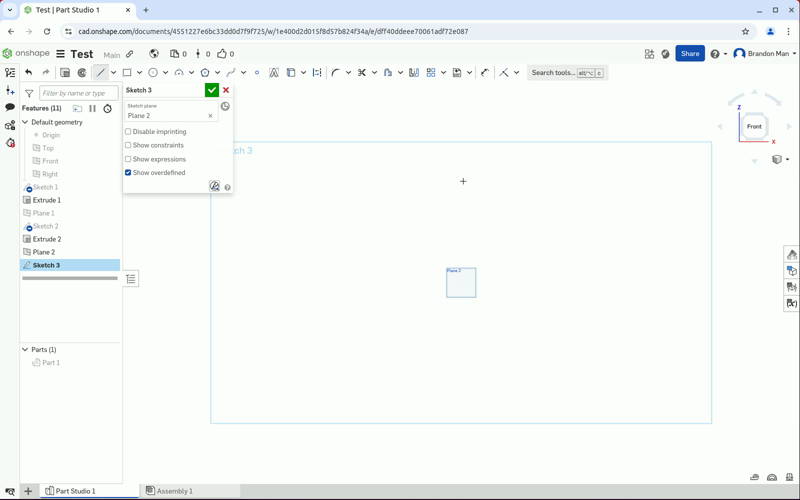
key_up(shift)
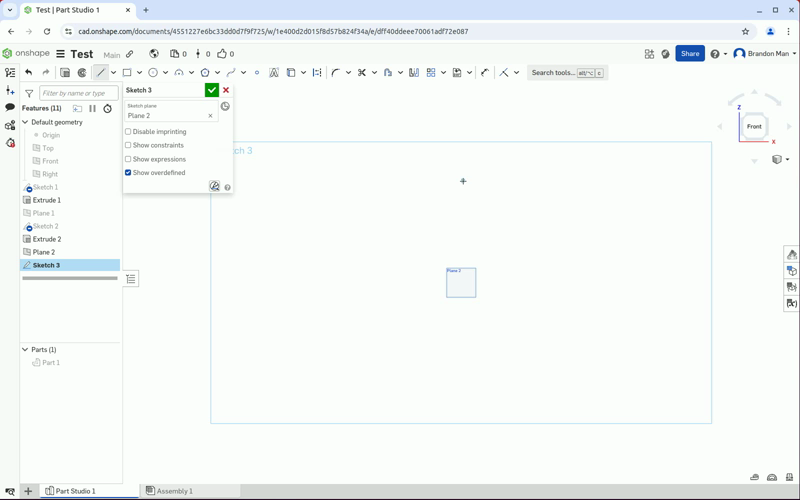
key_down(shift)
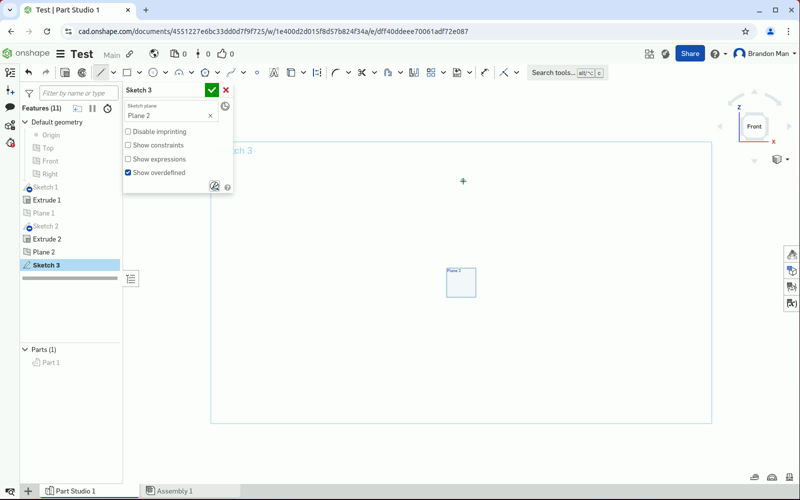
mouse_move(493, 180)
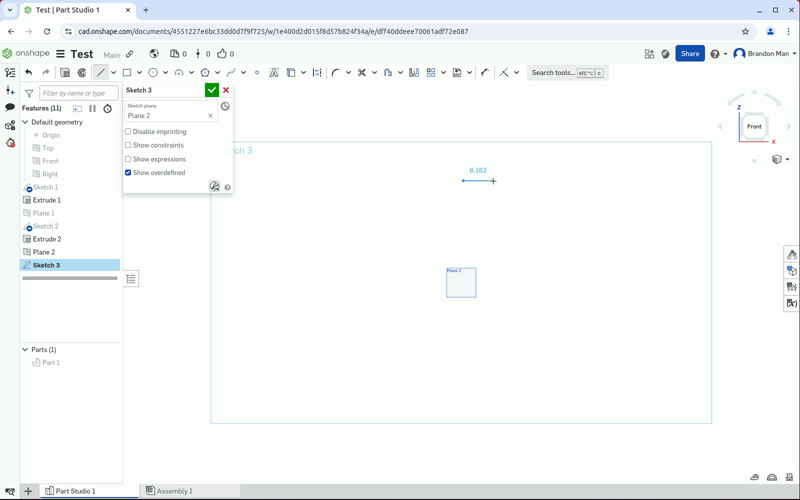
mouse_move(465, 180)
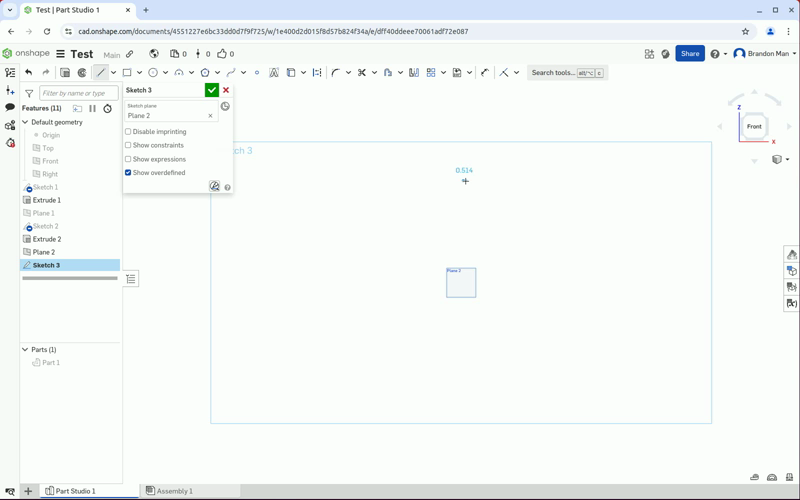
scroll(6)
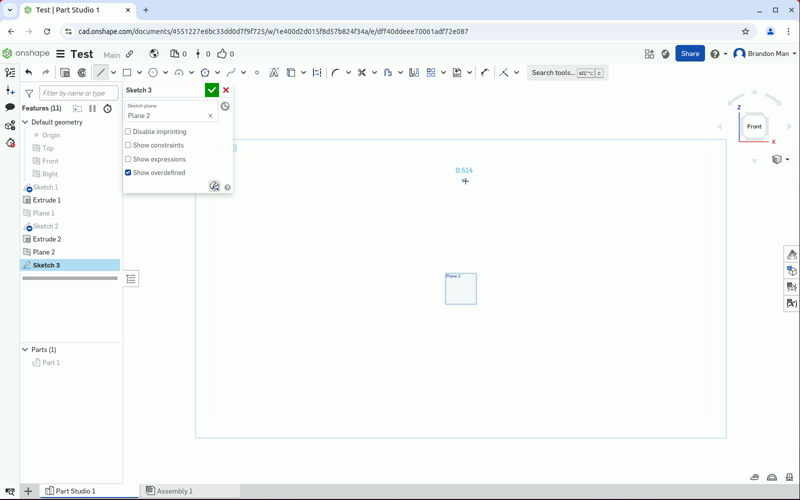
scroll(6)
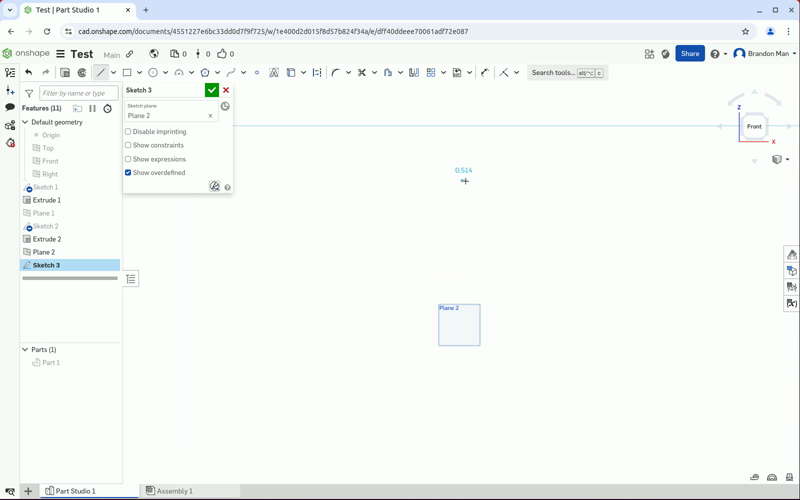
scroll(6)
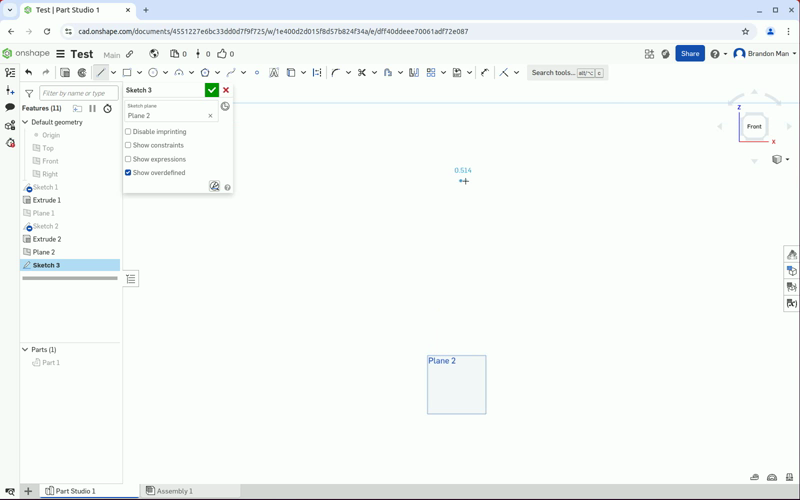
scroll(6)
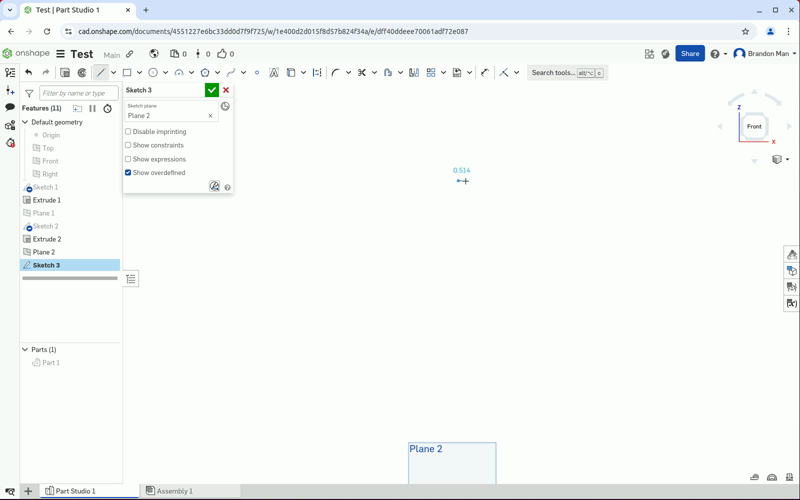
scroll(6)
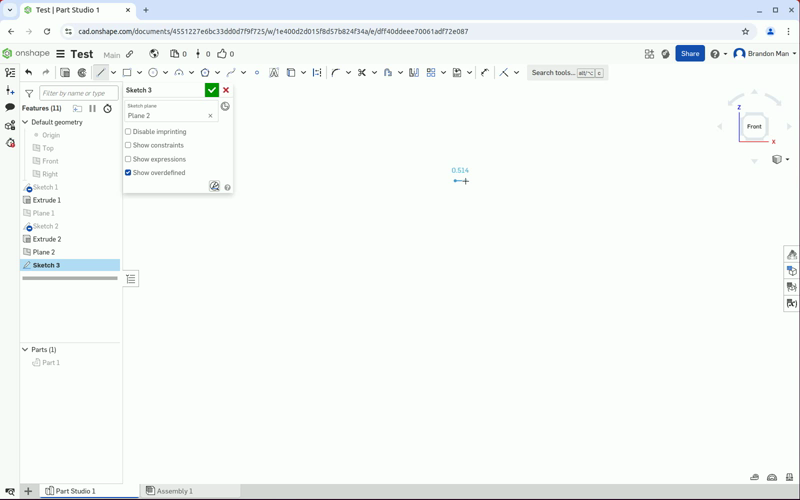
scroll(6)
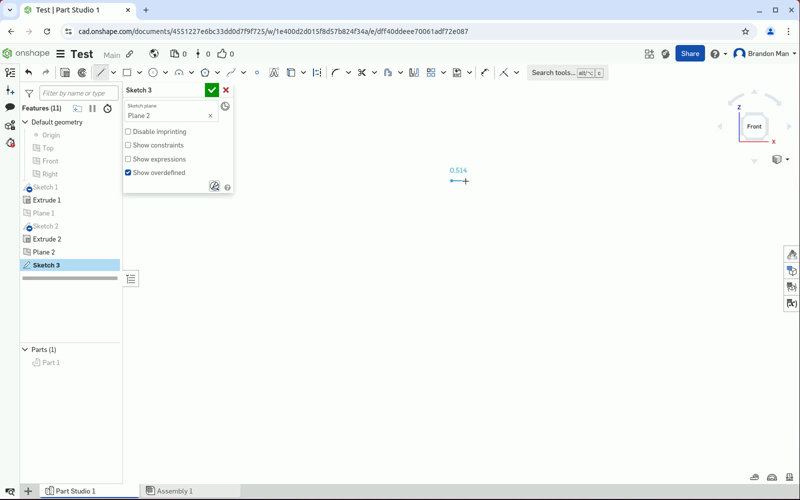
scroll(6)
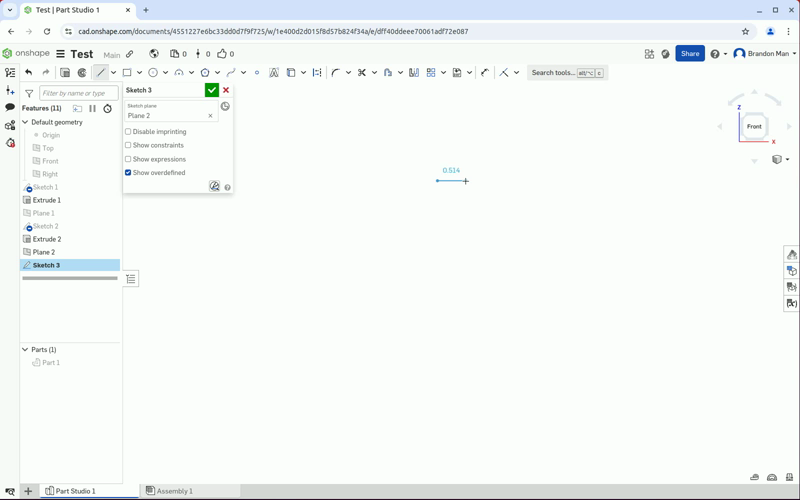
click(465, 180)
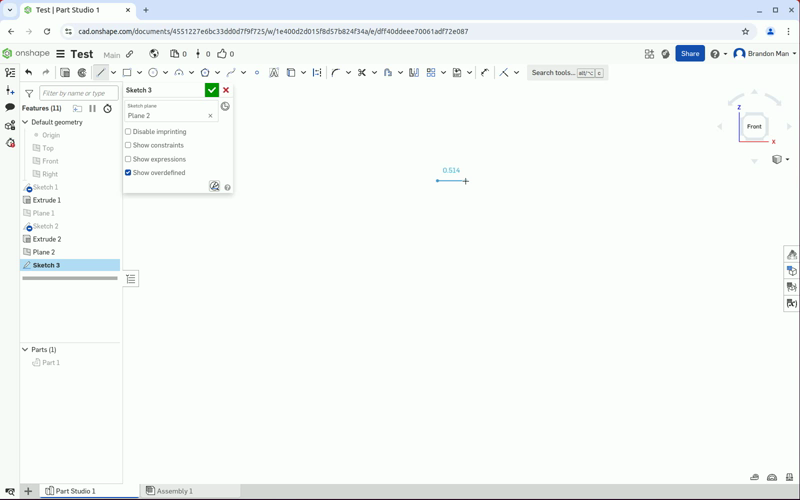
scroll(-6)
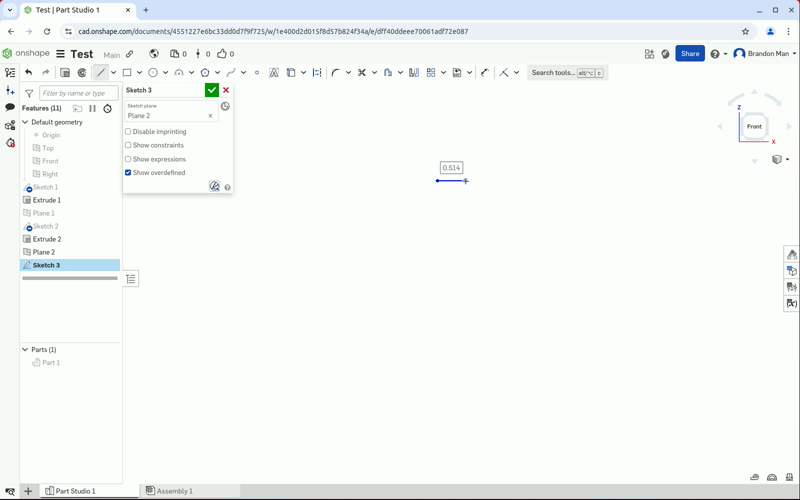
scroll(-6)
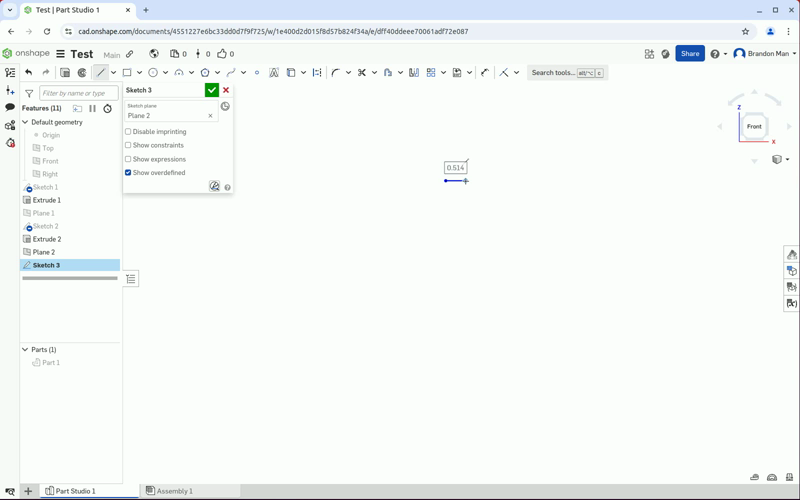
scroll(-6)
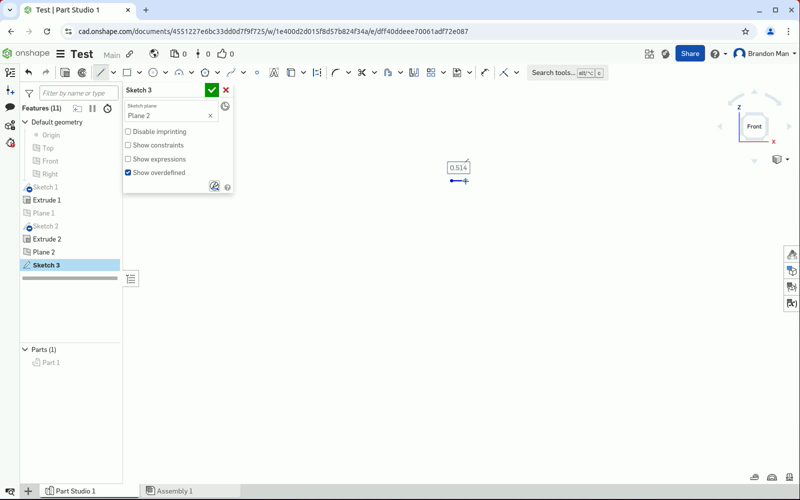
scroll(-6)
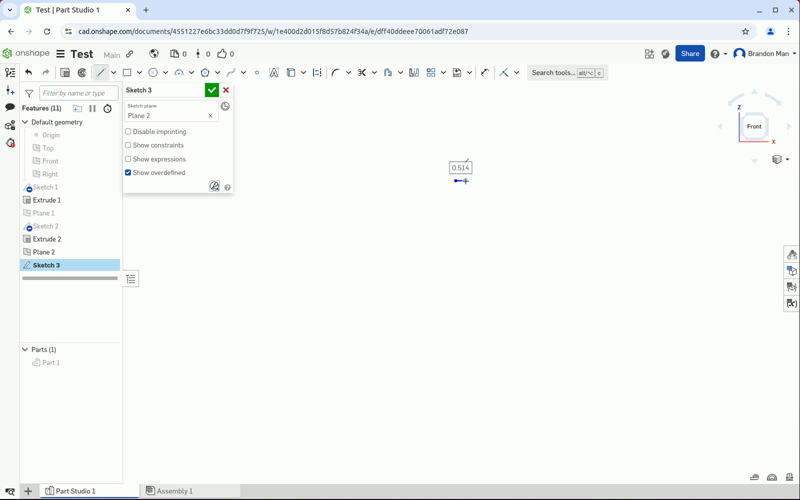
scroll(-6)
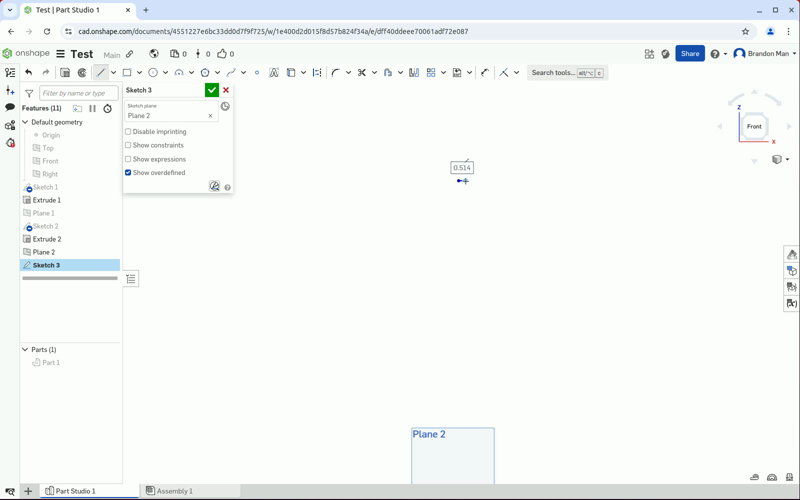
scroll(-6)
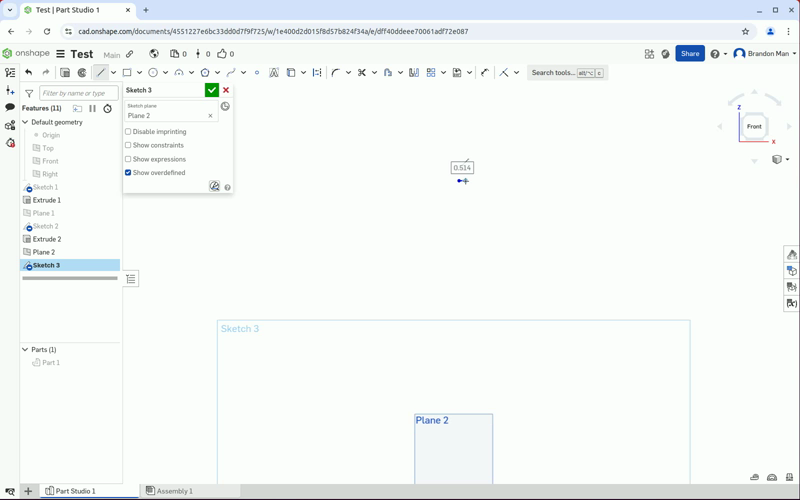
scroll(-6)
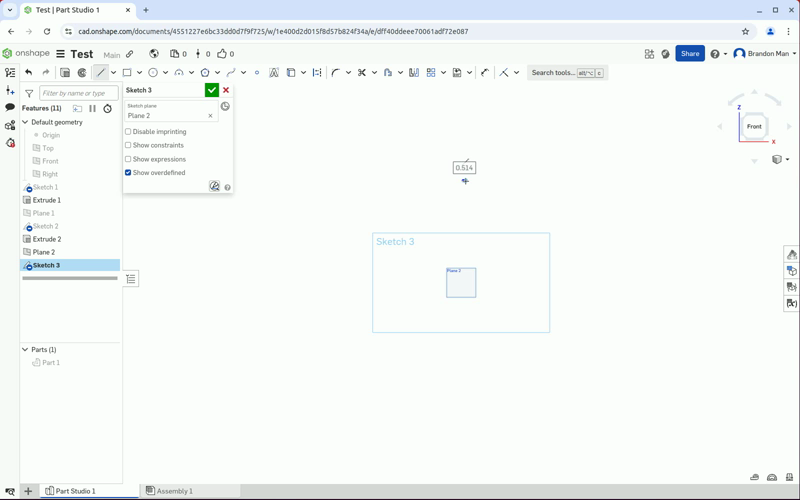
key_up(shift)
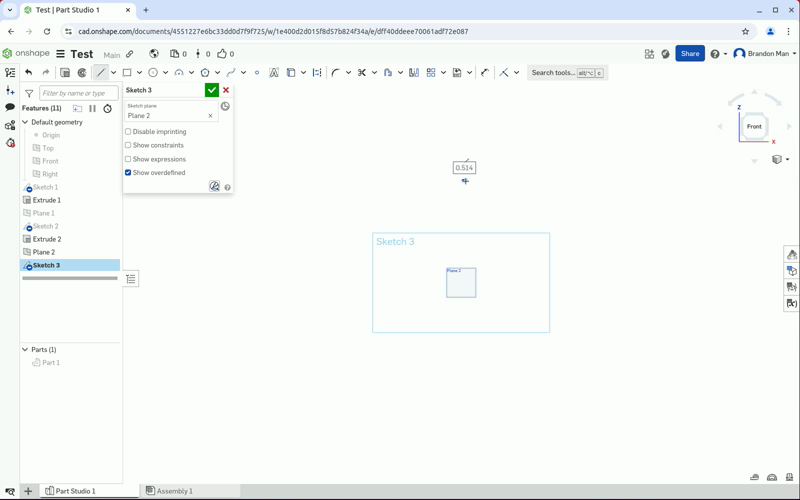
key_down(shift)
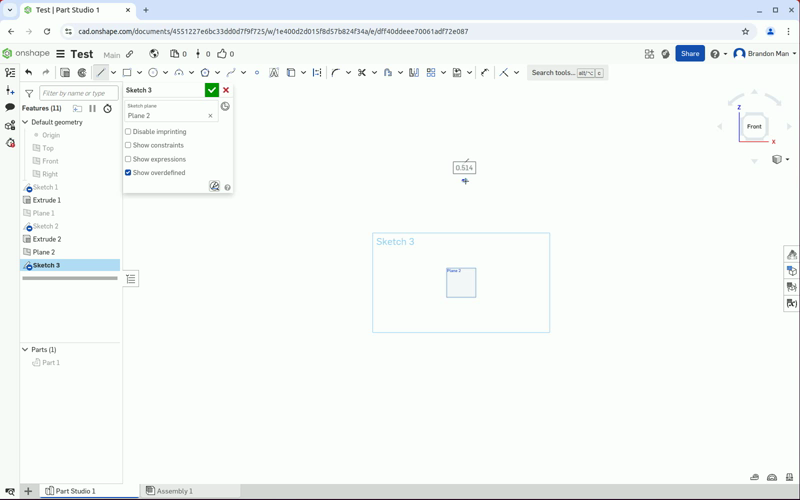
mouse_move(495, 180)
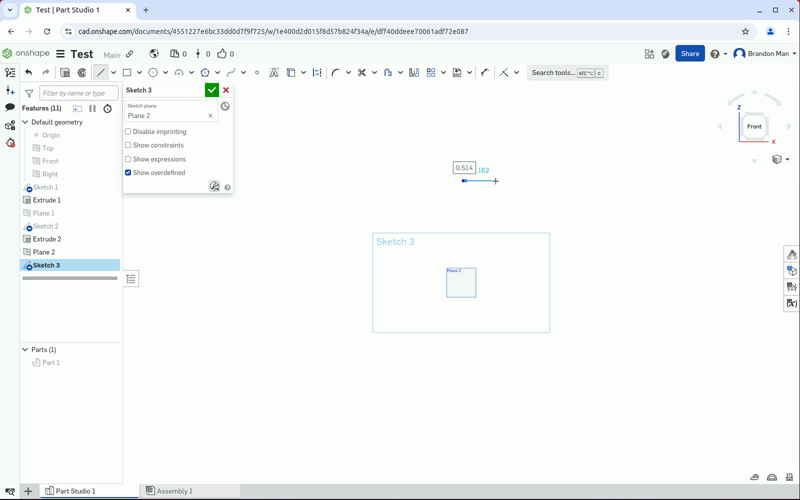
mouse_move(465, 172)
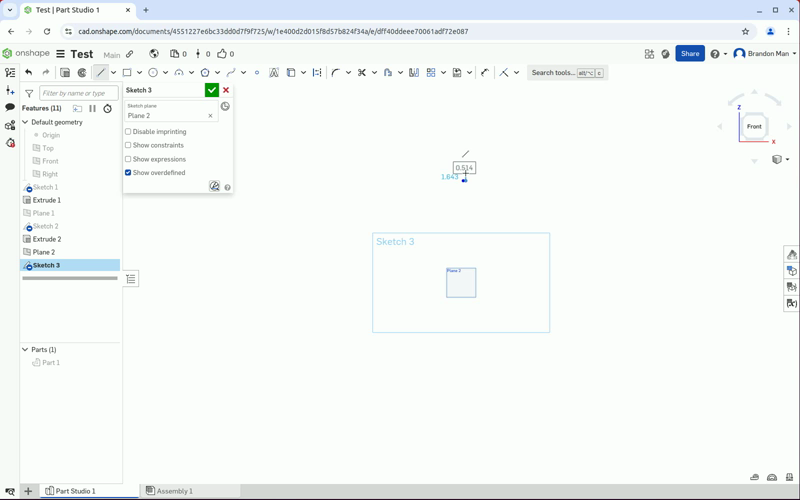
click(465, 172)
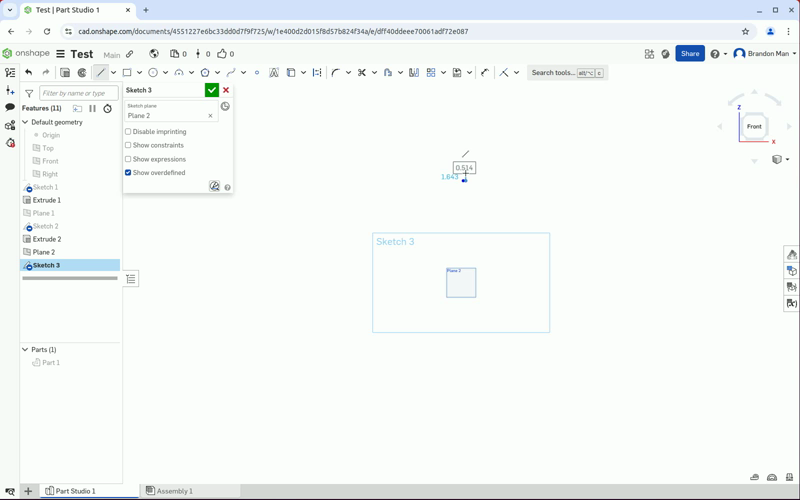
key_up(shift)
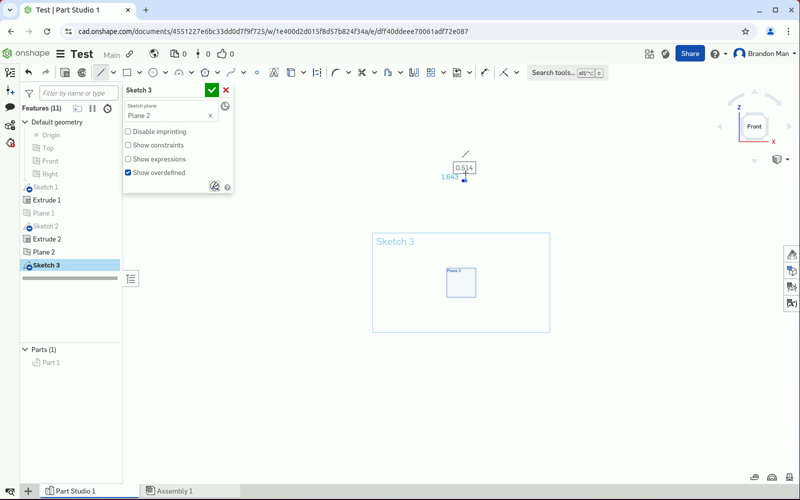
key_down(shift)
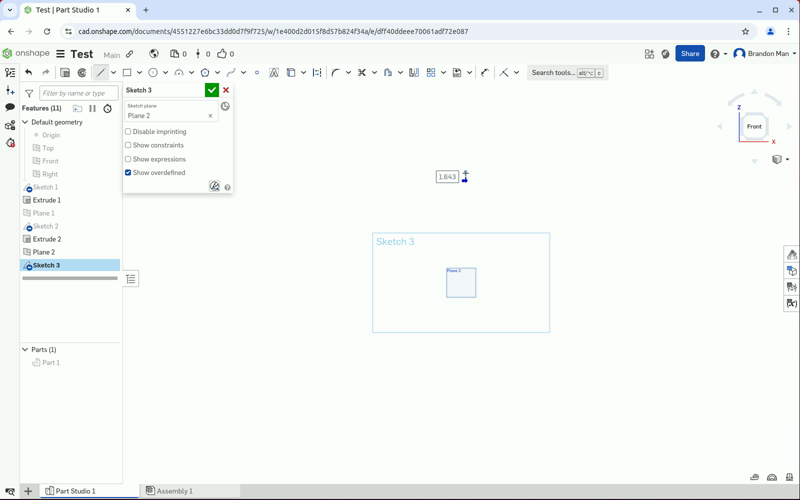
mouse_move(495, 172)
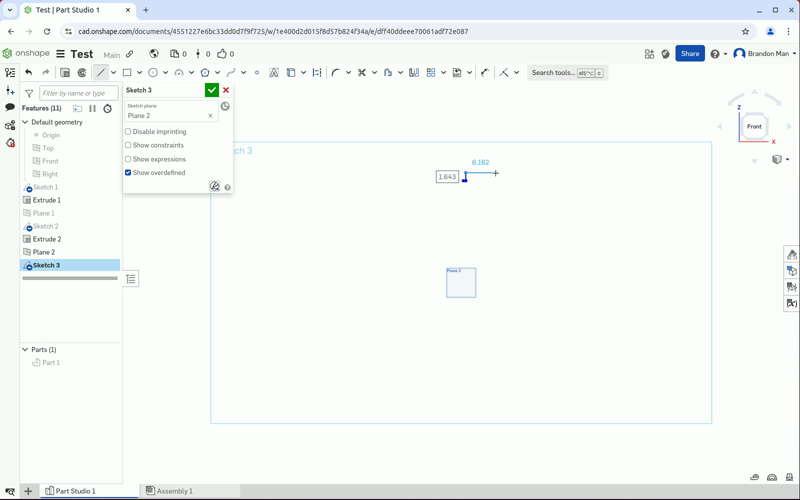
mouse_move(463, 172)
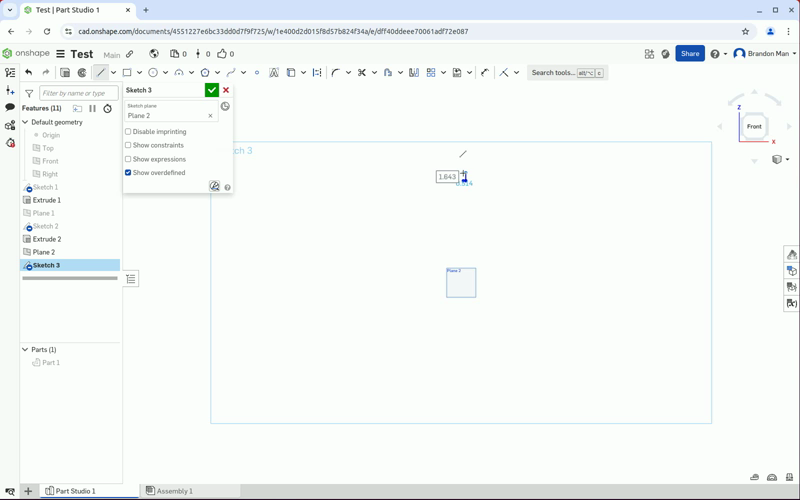
scroll(6)
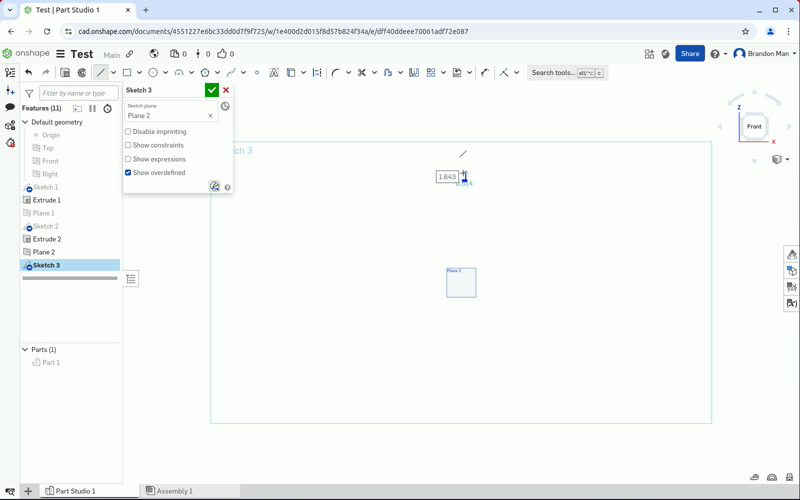
scroll(6)
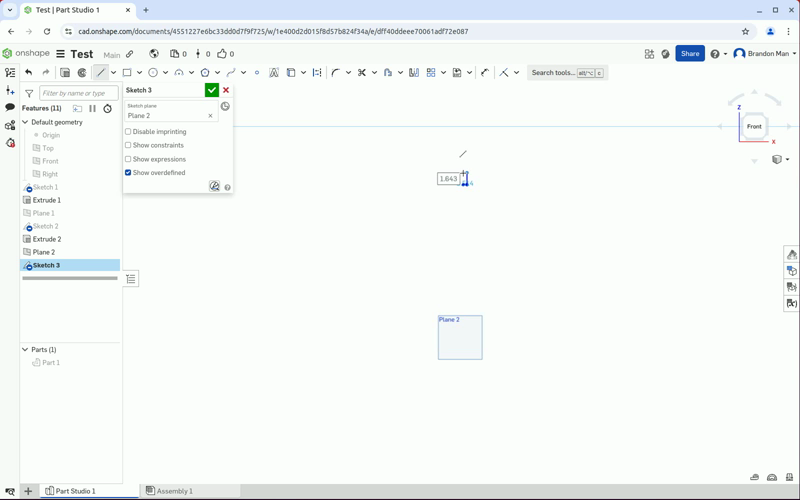
scroll(6)
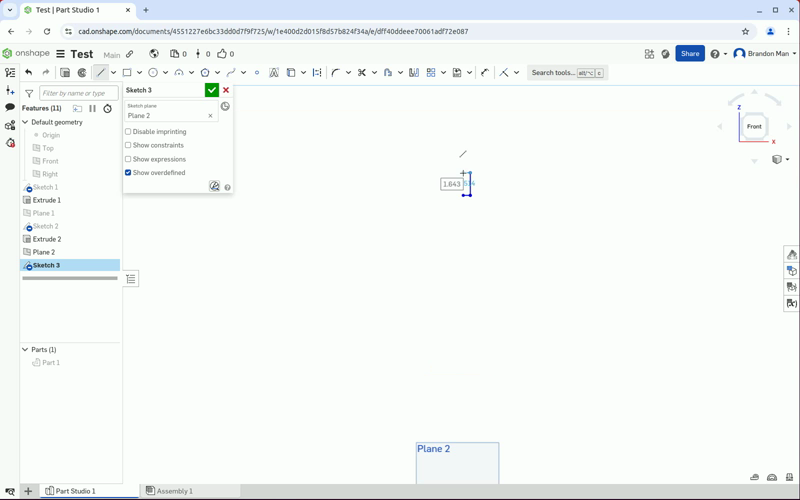
scroll(6)
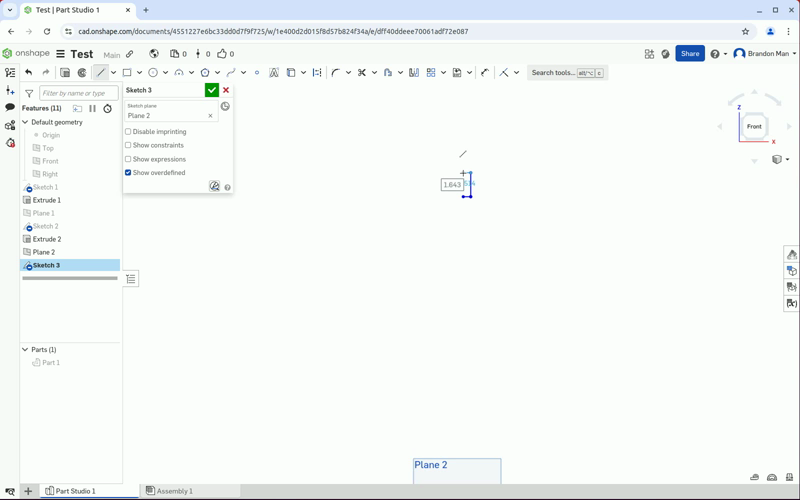
scroll(6)
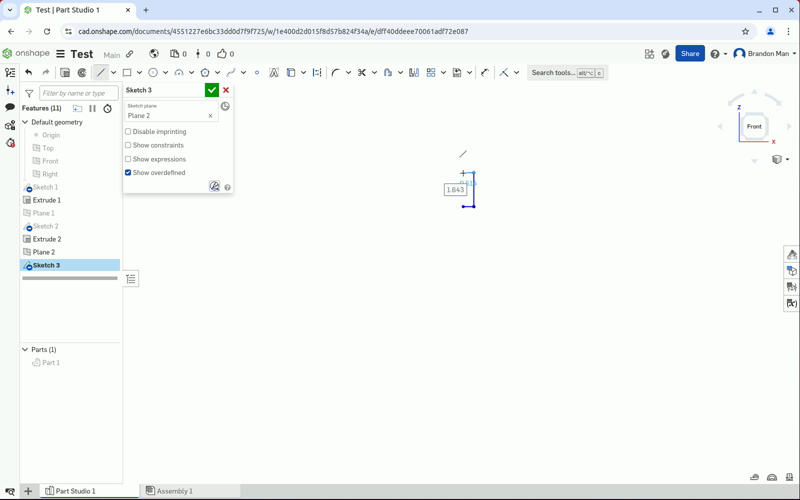
scroll(6)
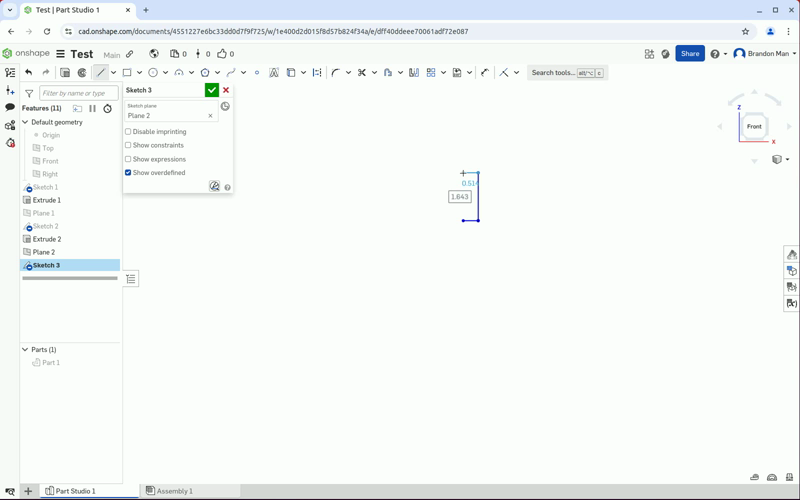
scroll(6)
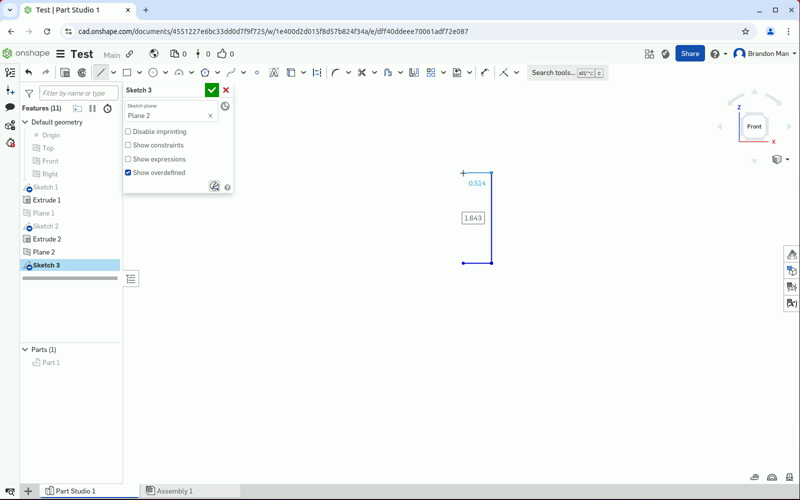
click(463, 172)
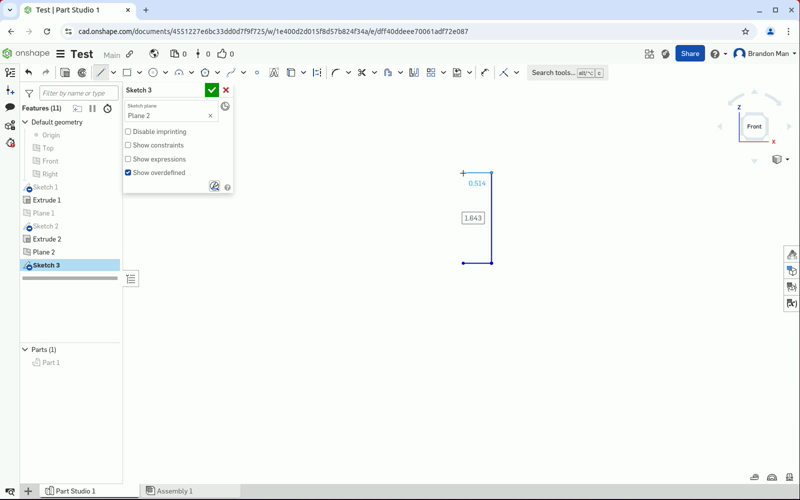
scroll(-6)
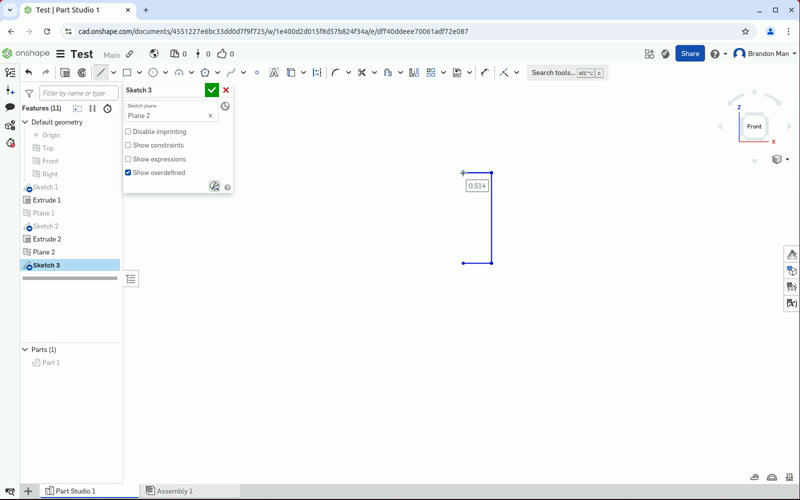
scroll(-6)
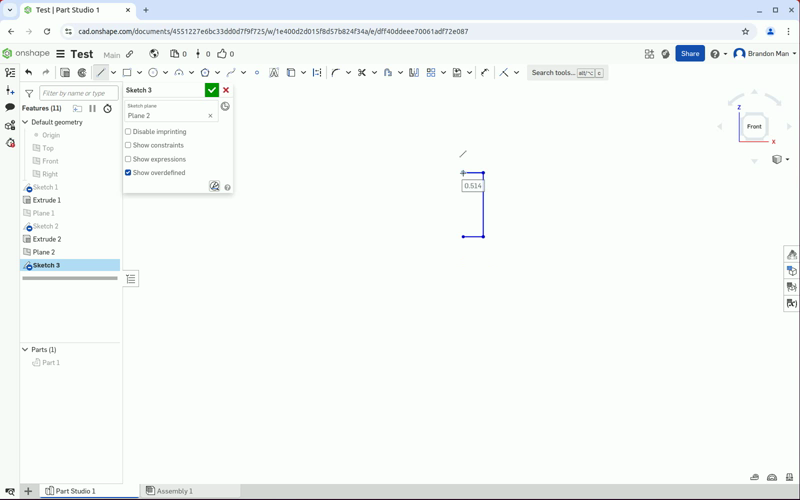
scroll(-6)
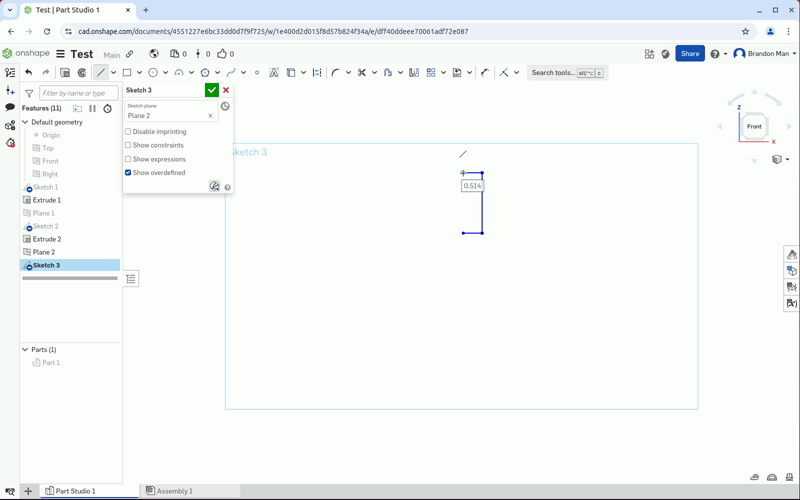
scroll(-6)
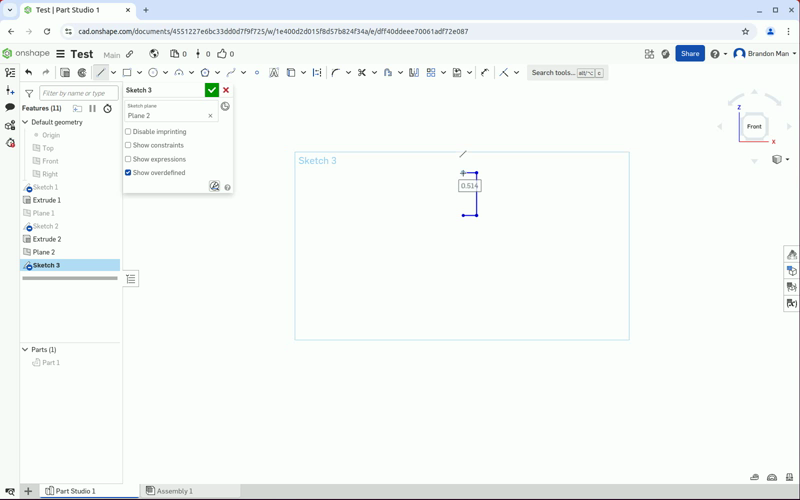
scroll(-6)
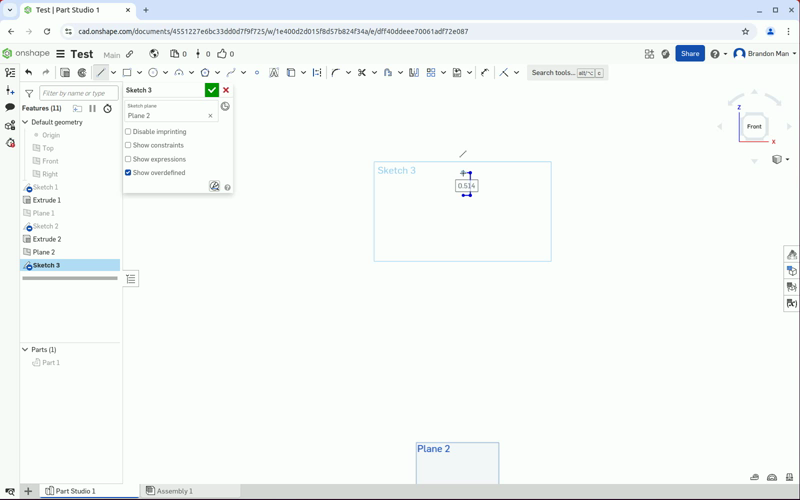
scroll(-6)
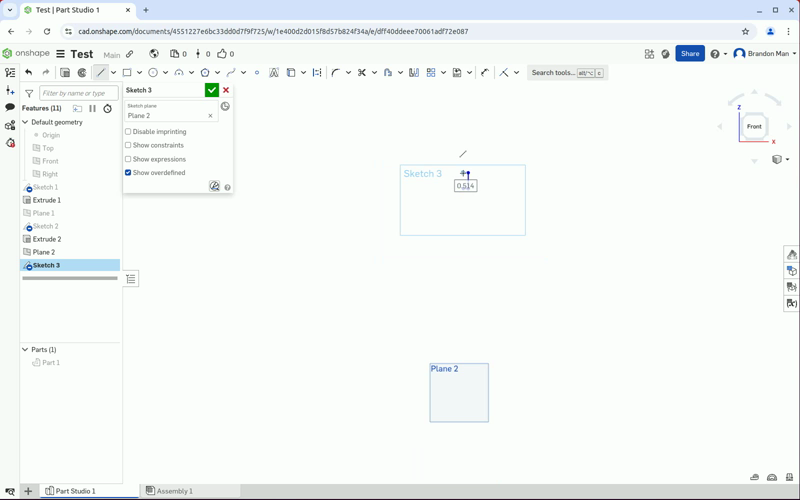
scroll(-6)
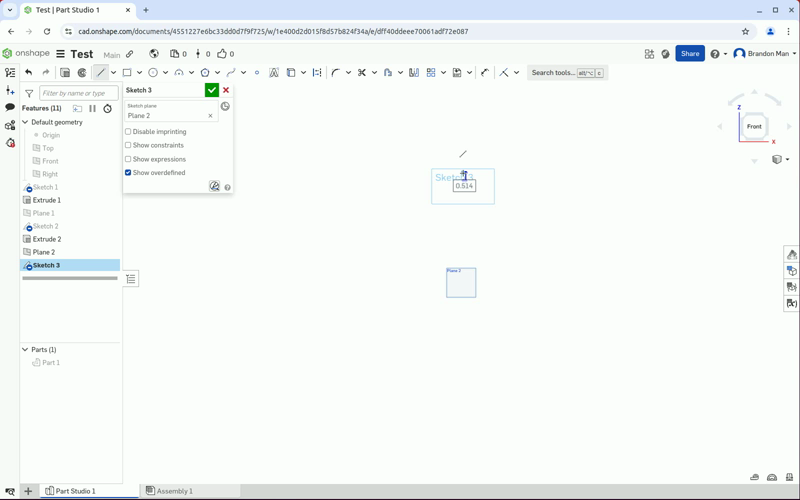
key_up(shift)
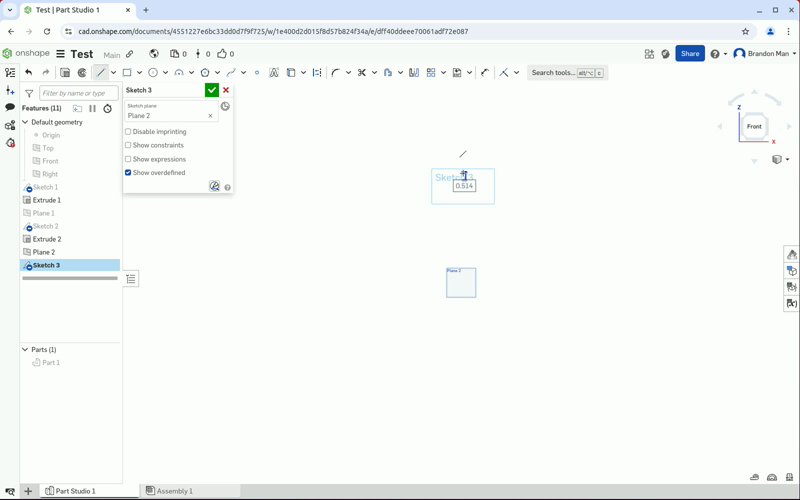
mouse_move(493, 172)
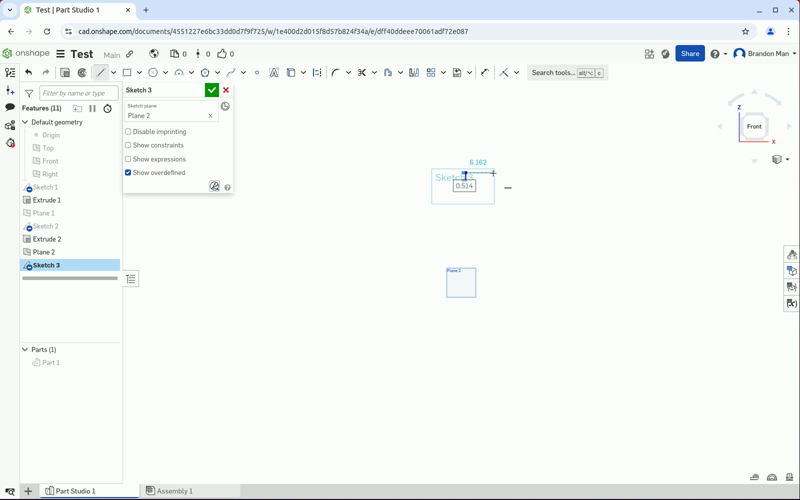
key_down(shift)
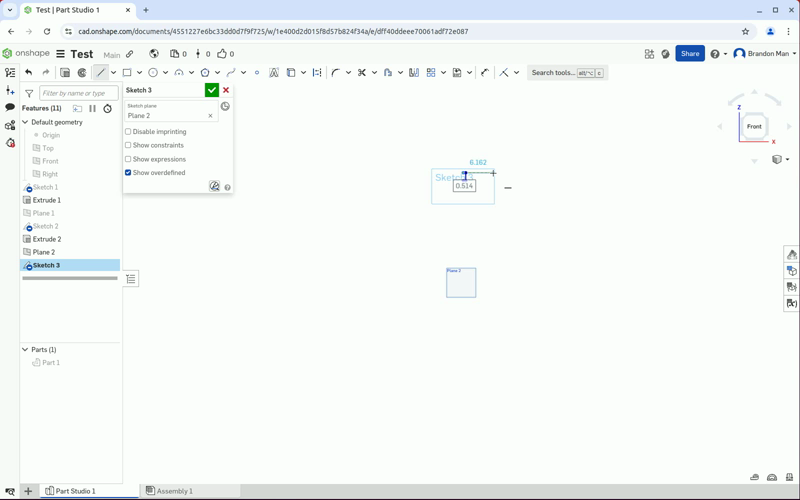
mouse_move(463, 180)
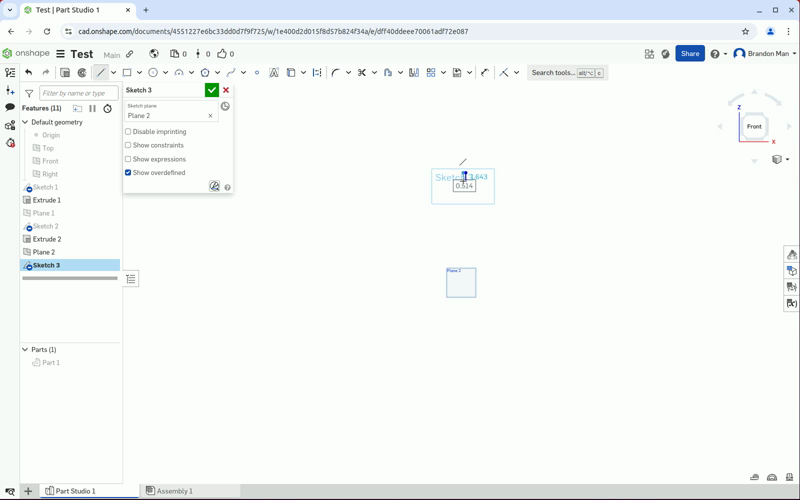
scroll(6)
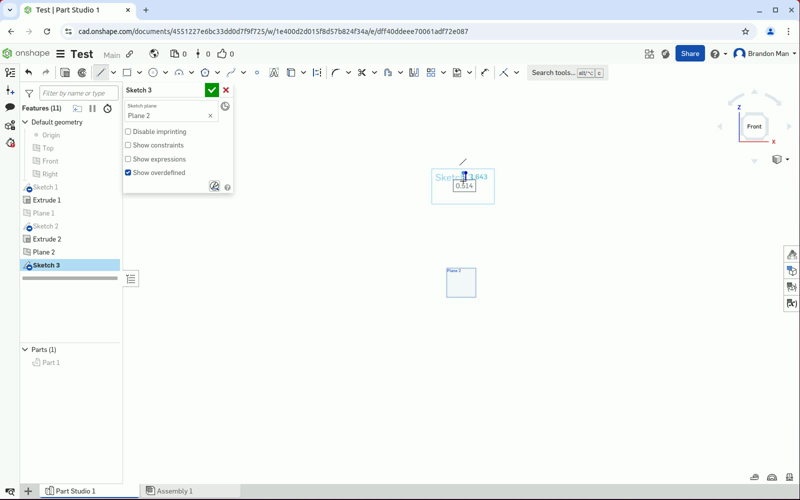
scroll(6)
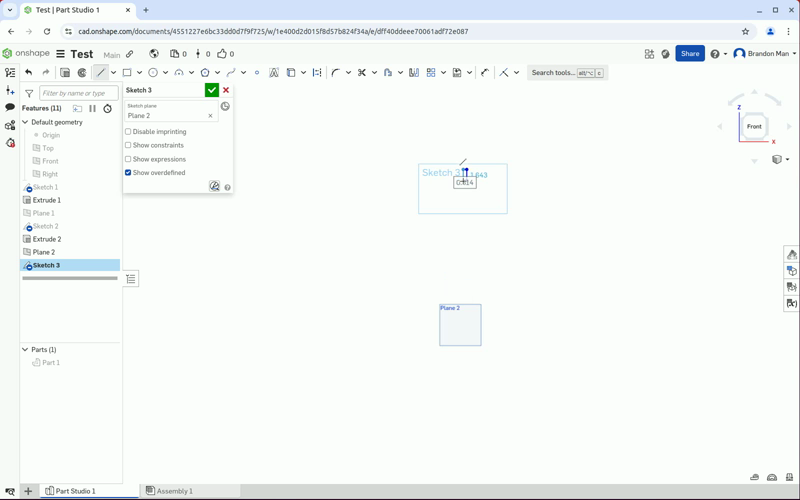
scroll(6)
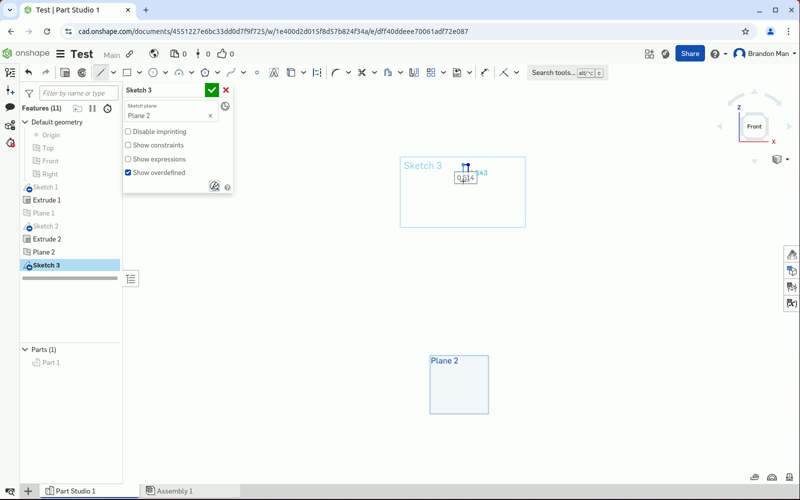
scroll(6)
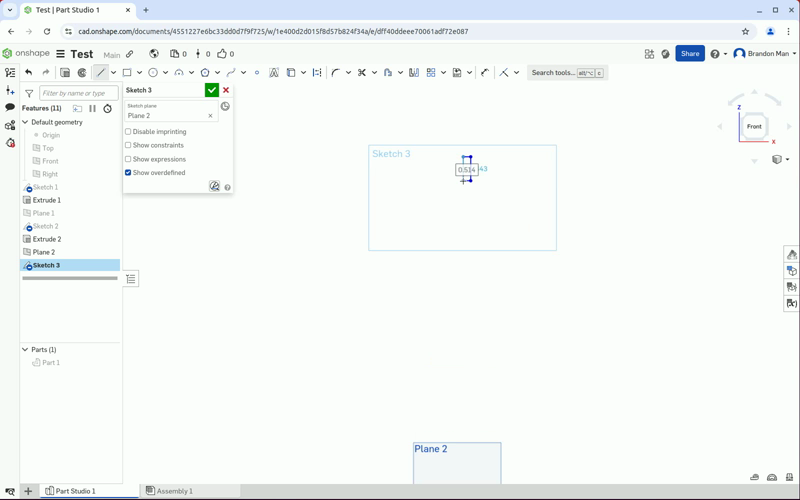
scroll(6)
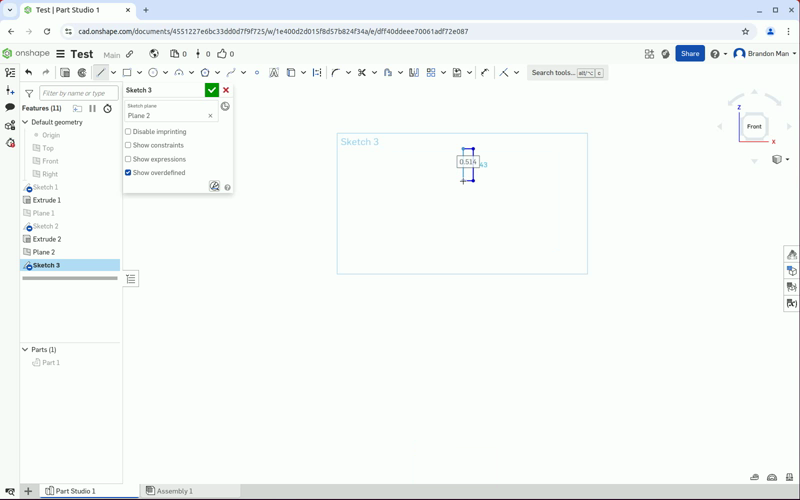
scroll(6)
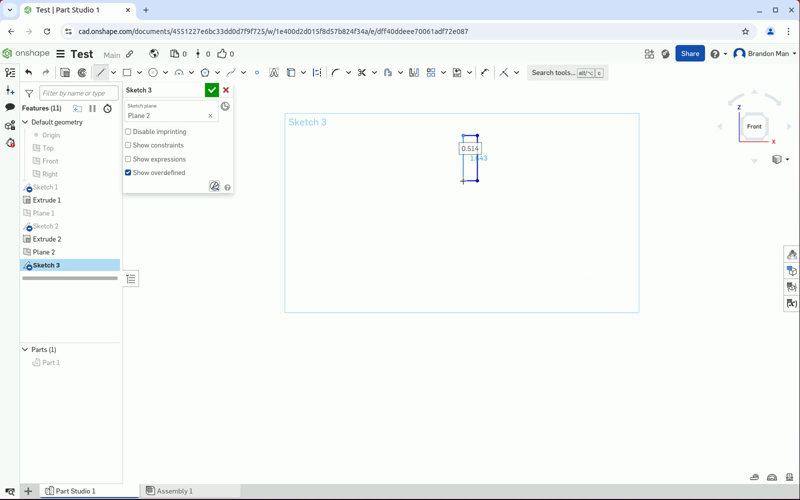
scroll(6)
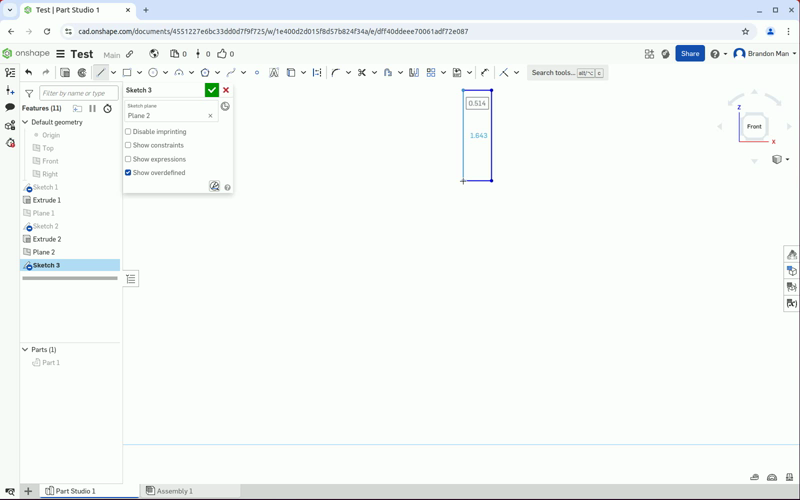
key_up(shift)
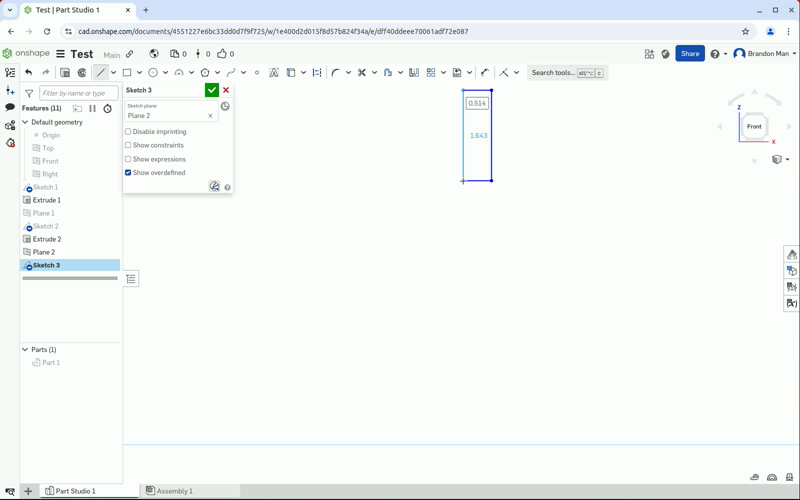
click(463, 180)
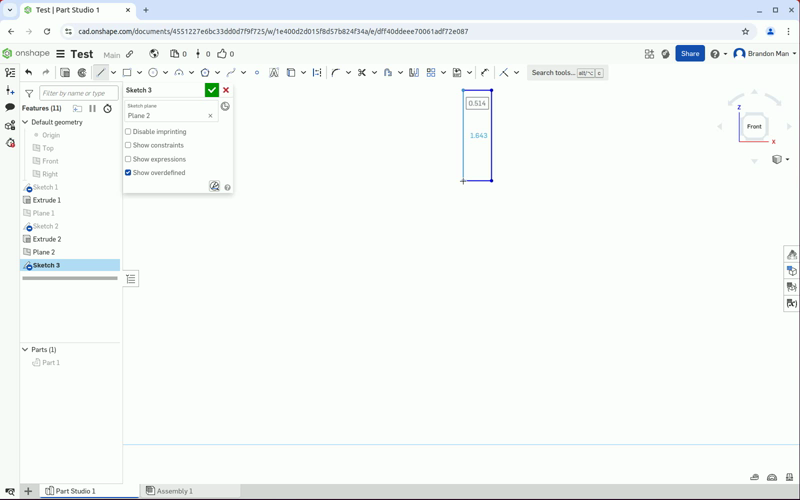
scroll(-6)
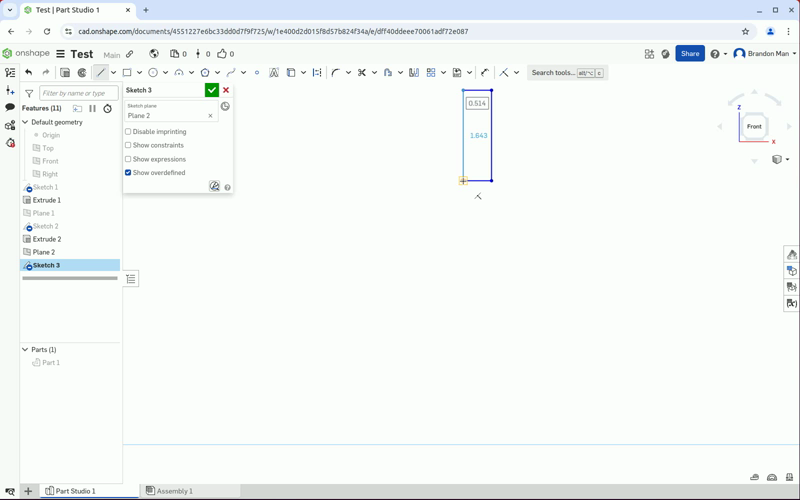
scroll(-6)
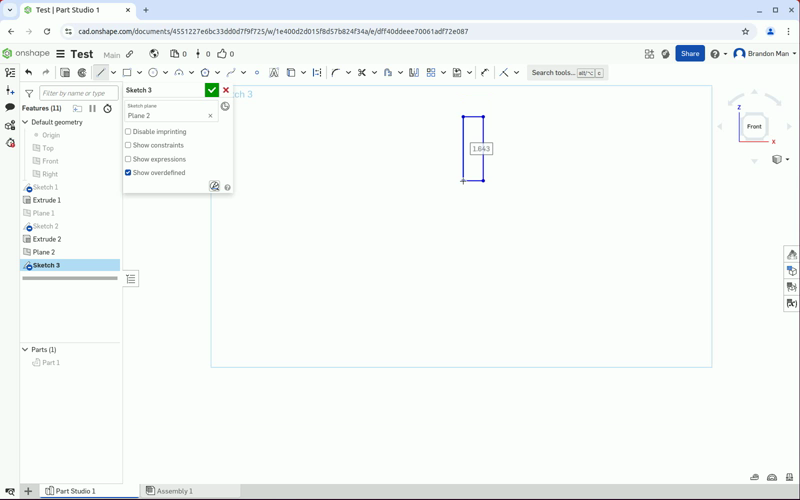
scroll(-6)
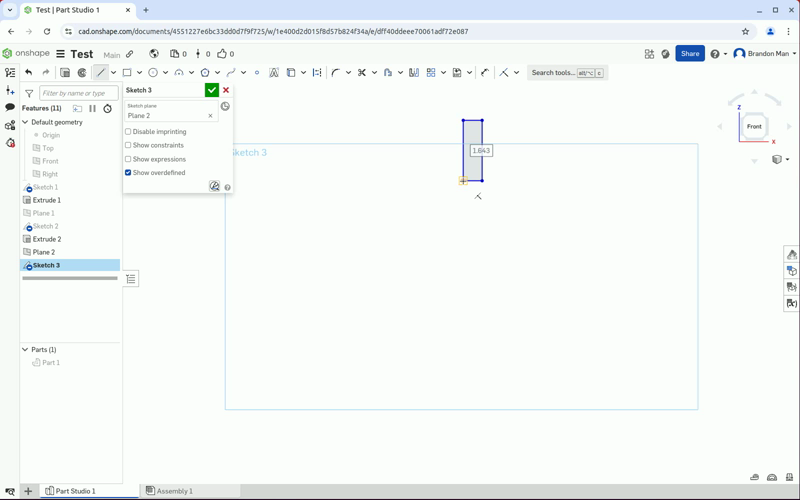
scroll(-6)
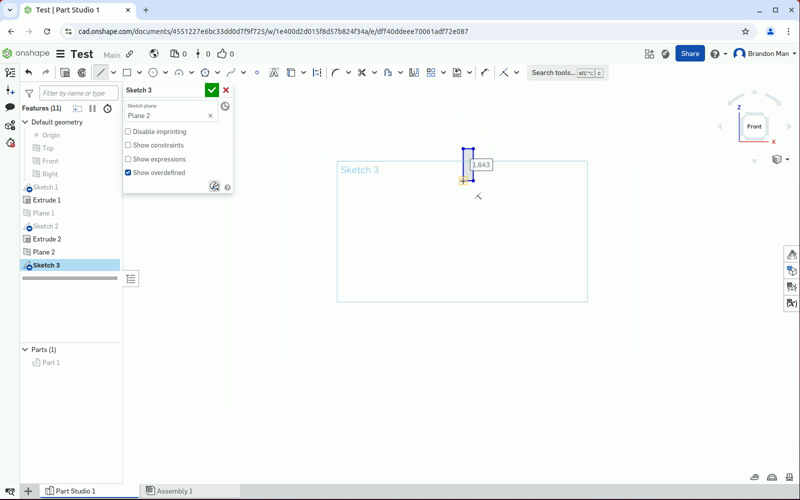
scroll(-6)
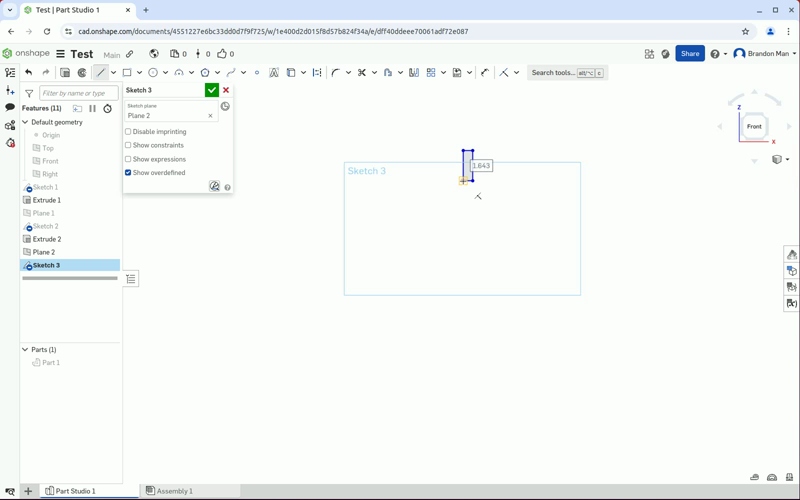
scroll(-6)
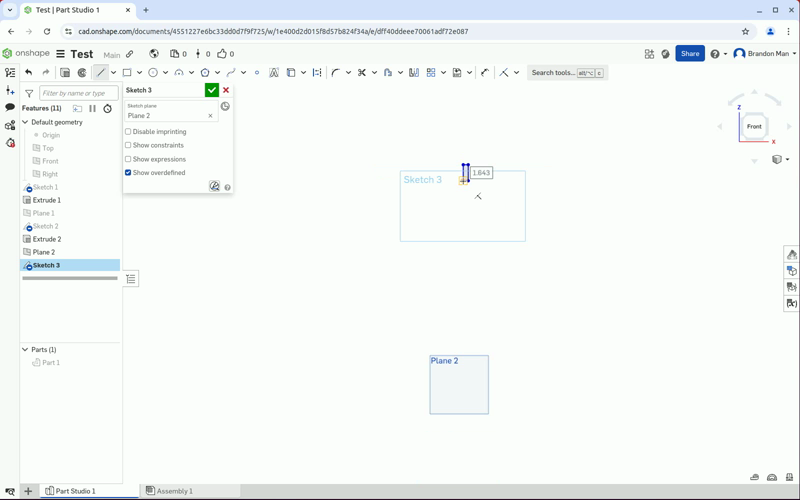
scroll(-6)
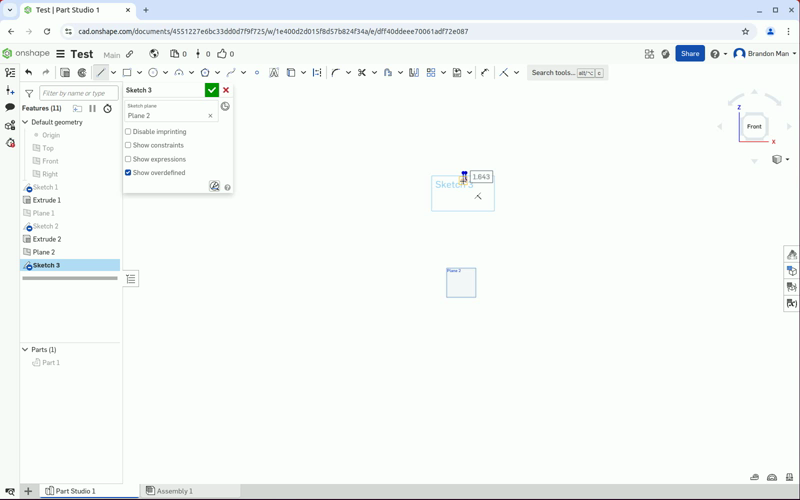
key(esc)
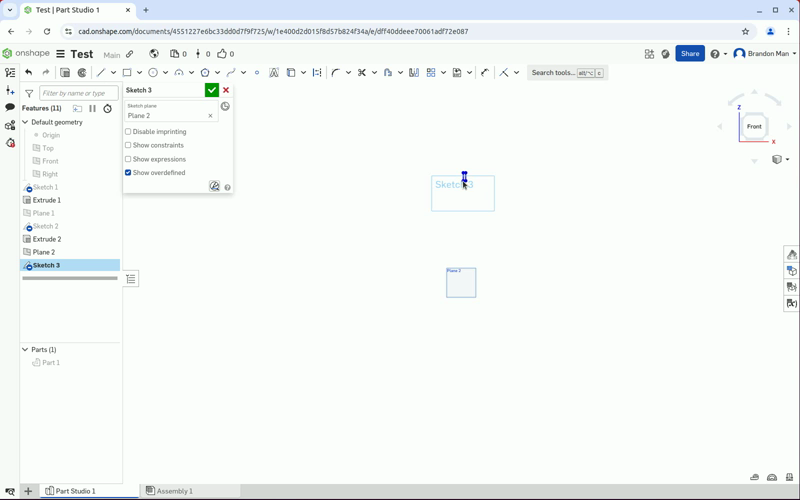
mouse_move(464, 178)
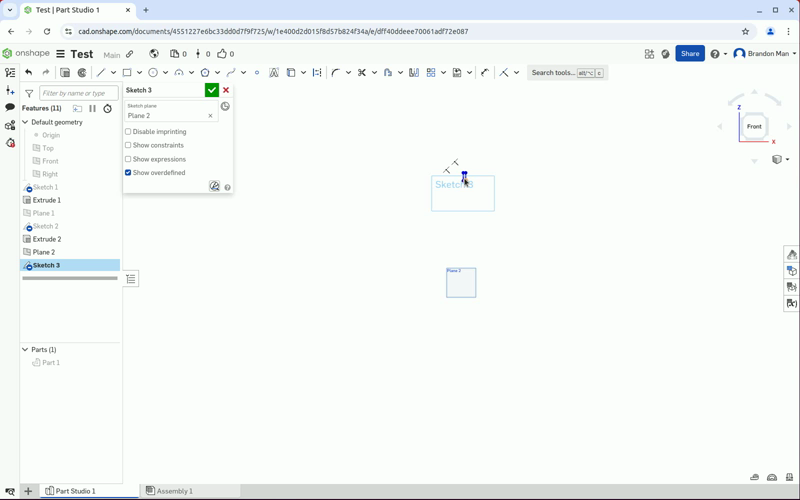
scroll(6)
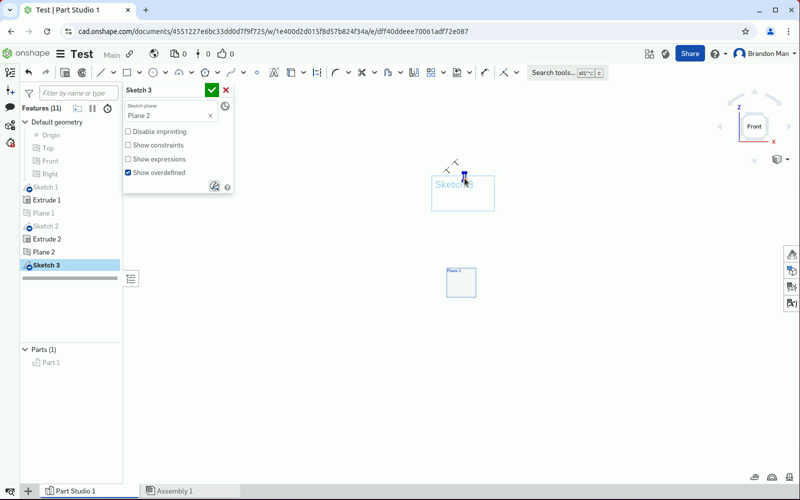
scroll(6)
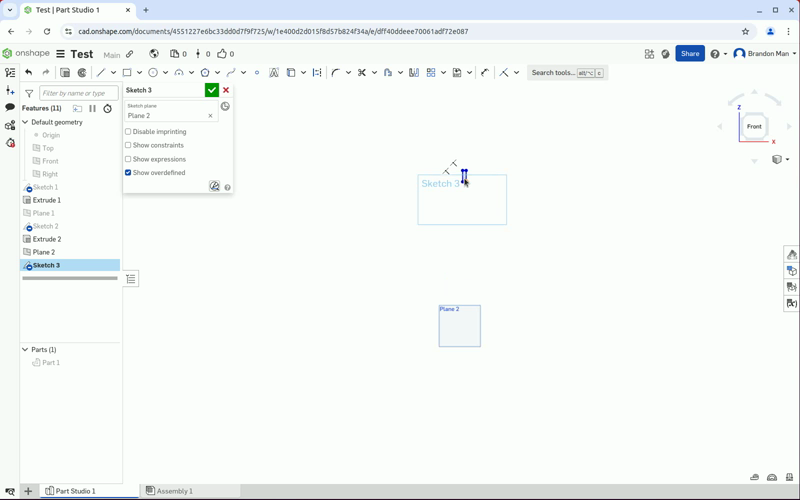
scroll(6)
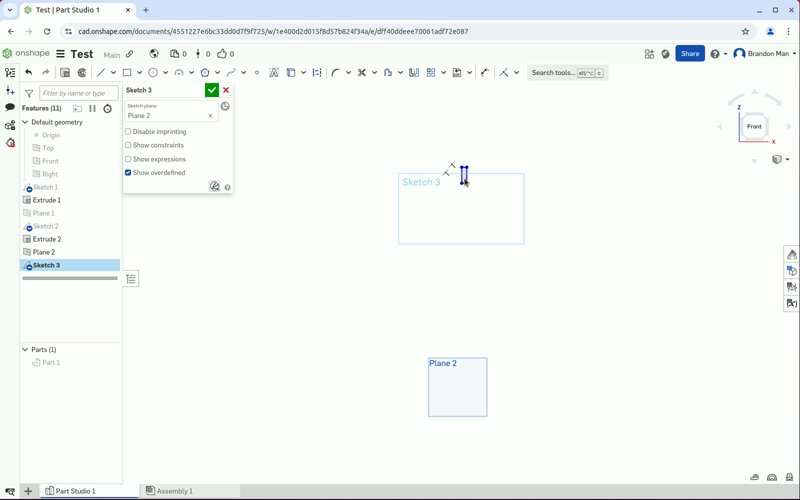
scroll(6)
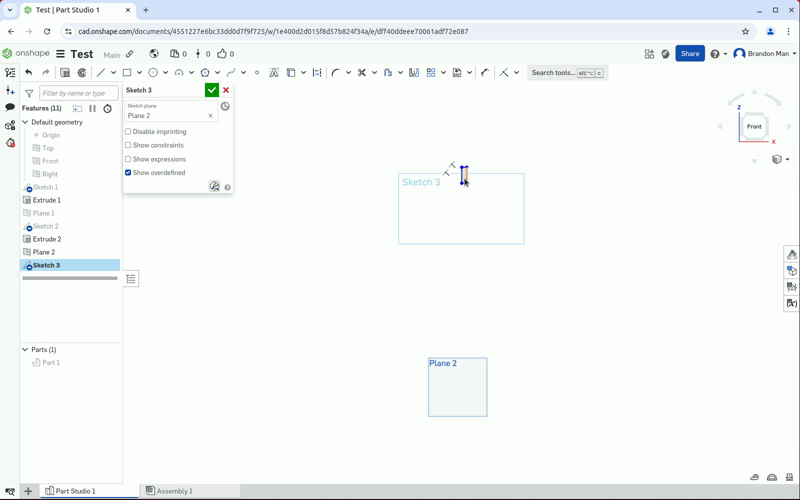
scroll(6)
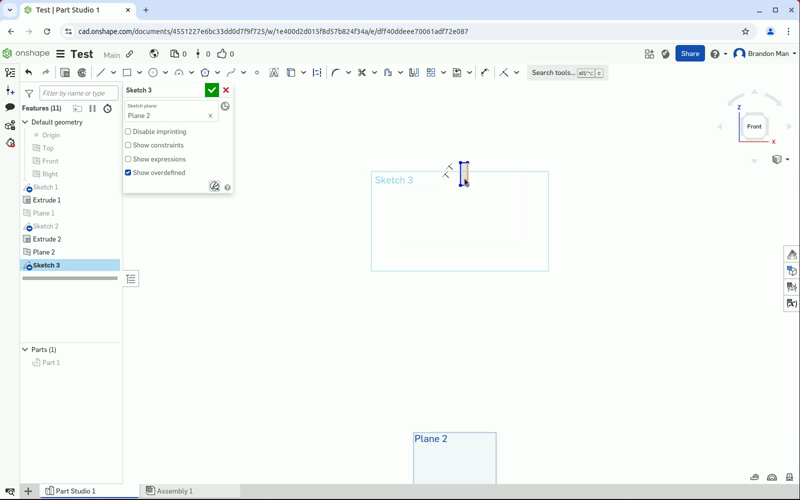
scroll(6)
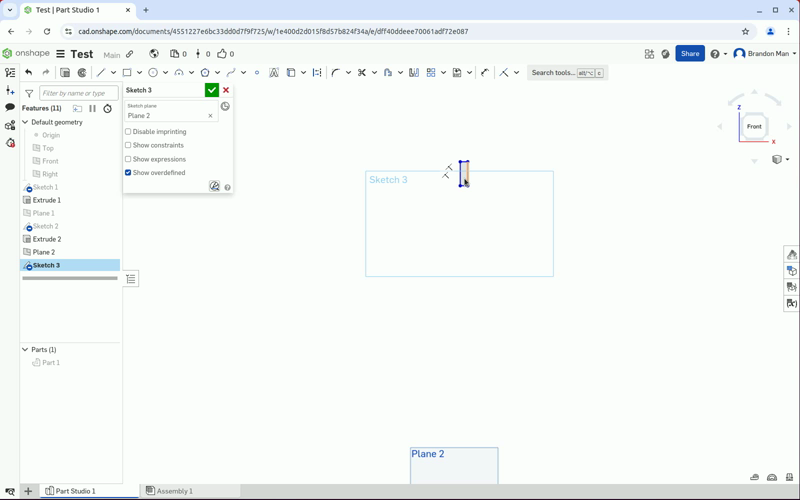
scroll(6)
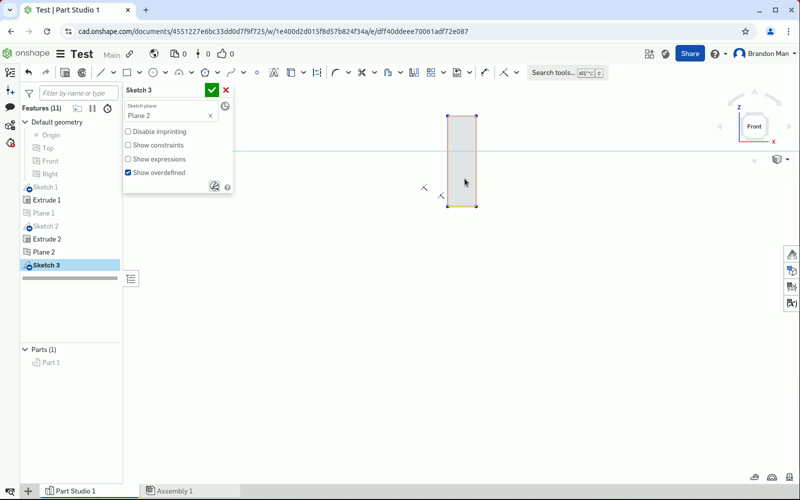
click(464, 178)
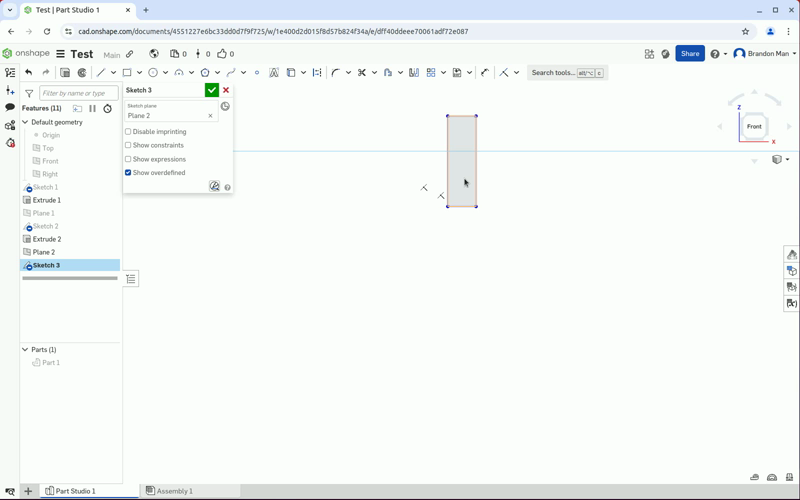
scroll(-6)
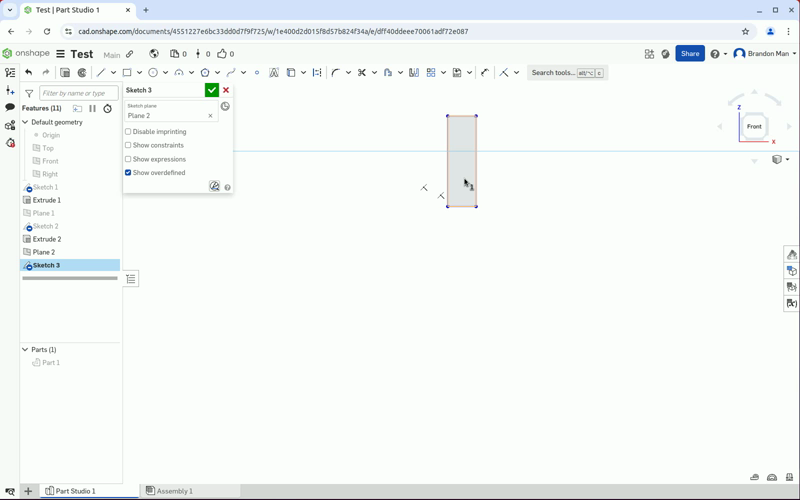
scroll(-6)
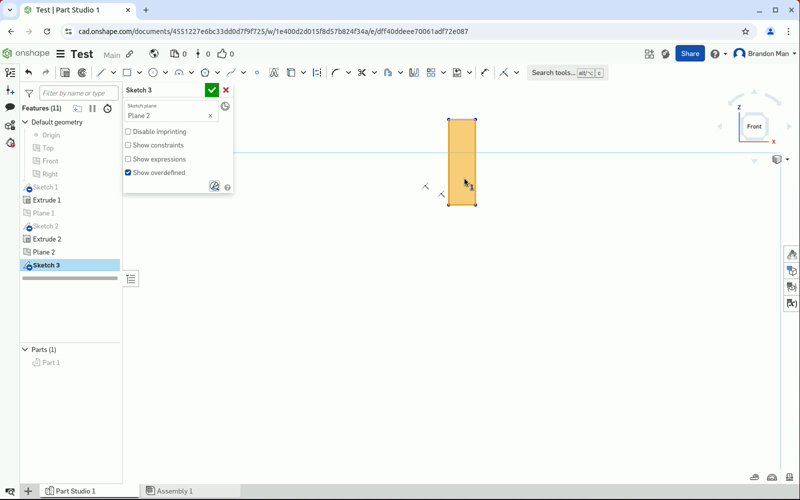
scroll(-6)
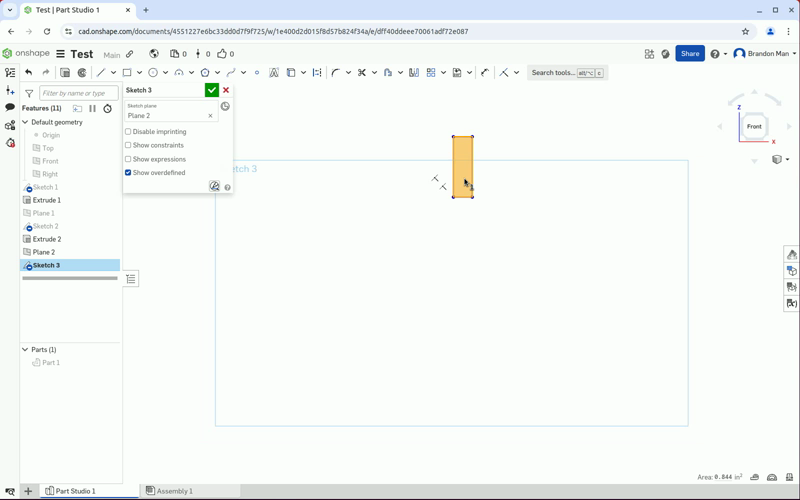
scroll(-6)
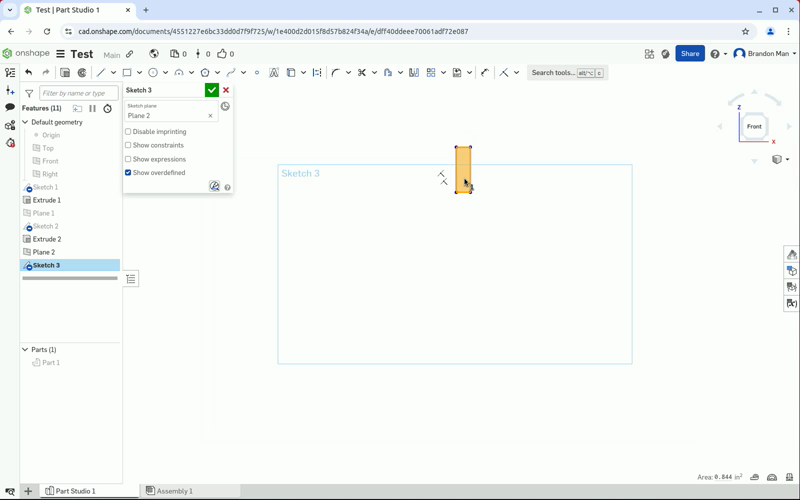
scroll(-6)
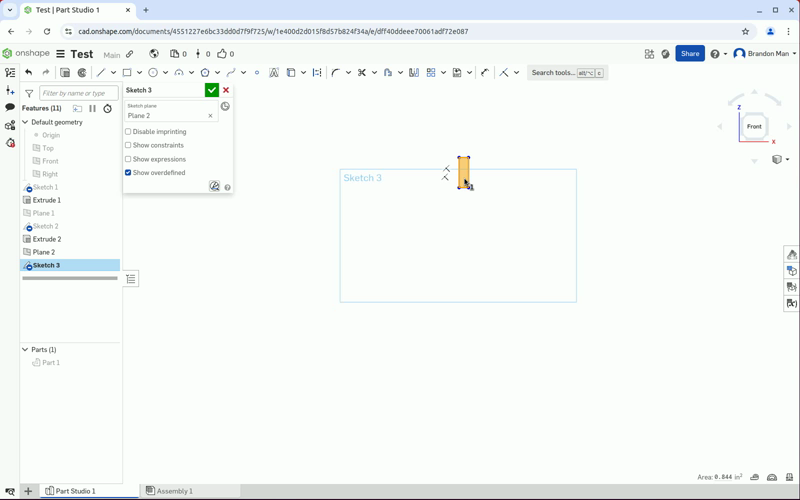
scroll(-6)
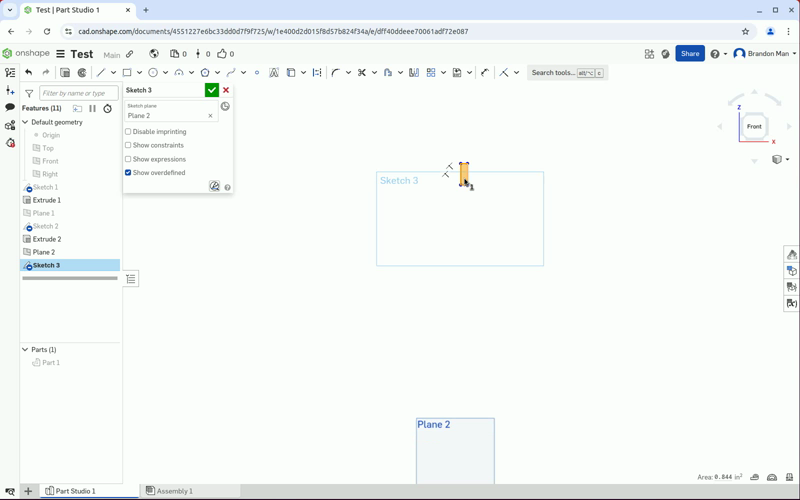
scroll(-6)
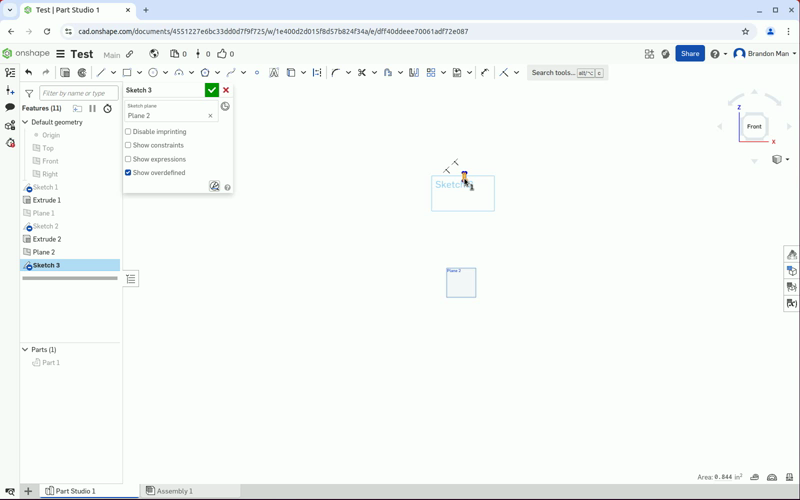
mouse_move(73, 352)
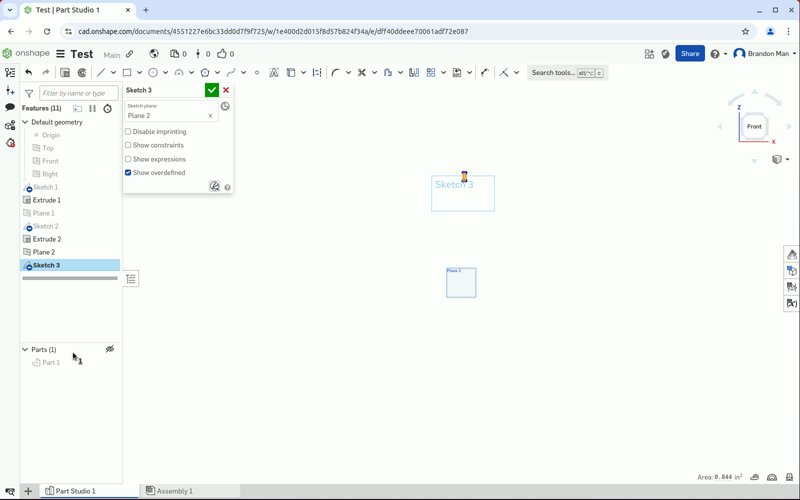
key(shift+y)
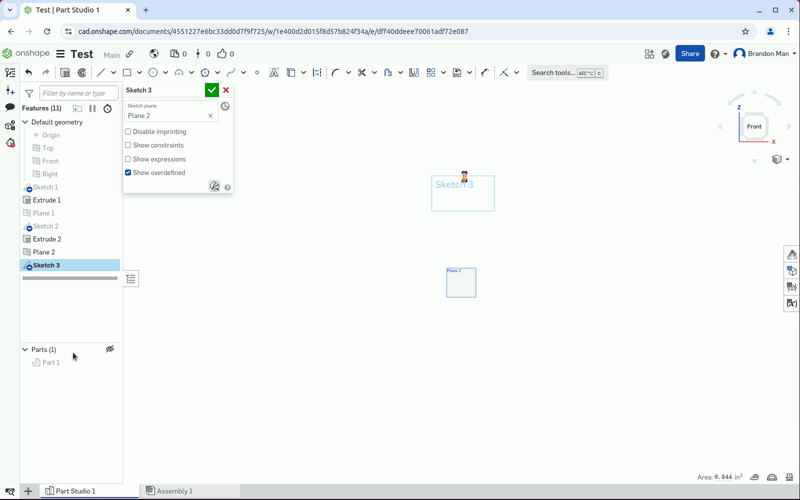
key(shift+e)
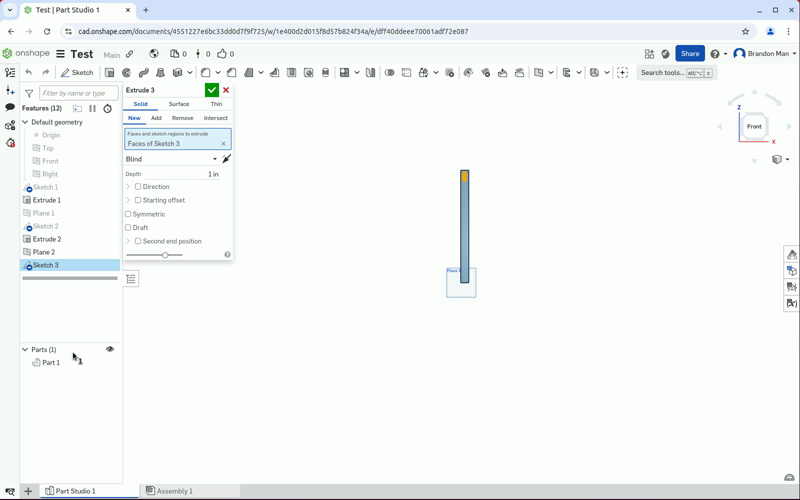
mouse_move(143, 106)
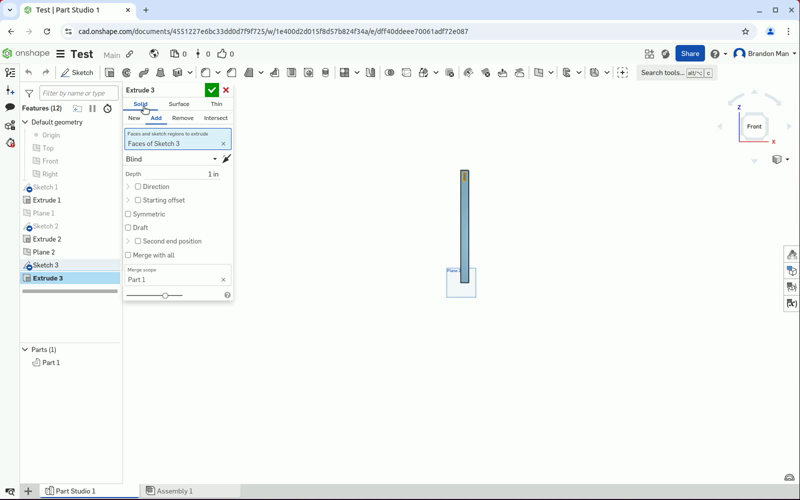
click(143, 106)
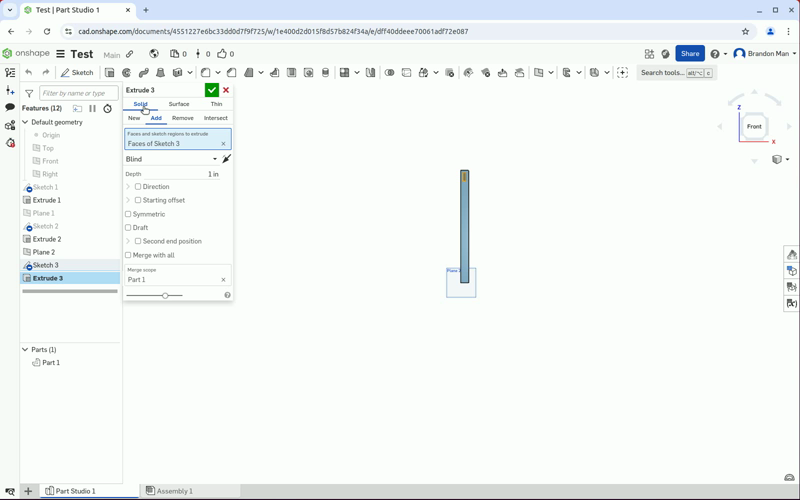
mouse_move(186, 120)
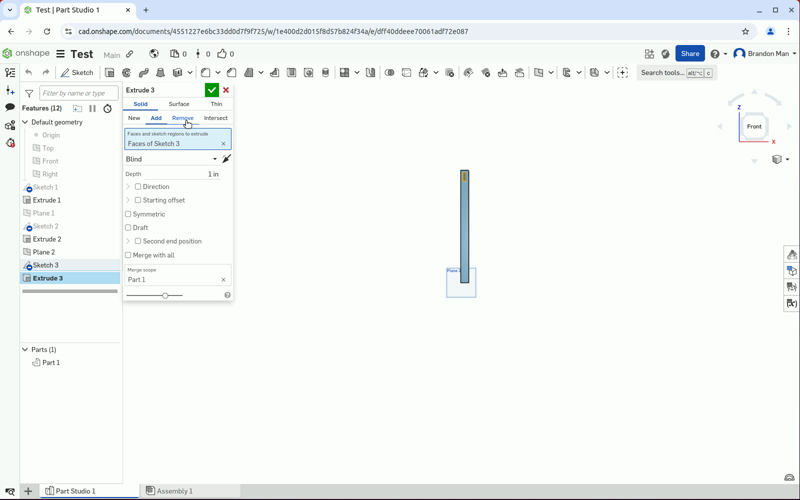
click(186, 120)
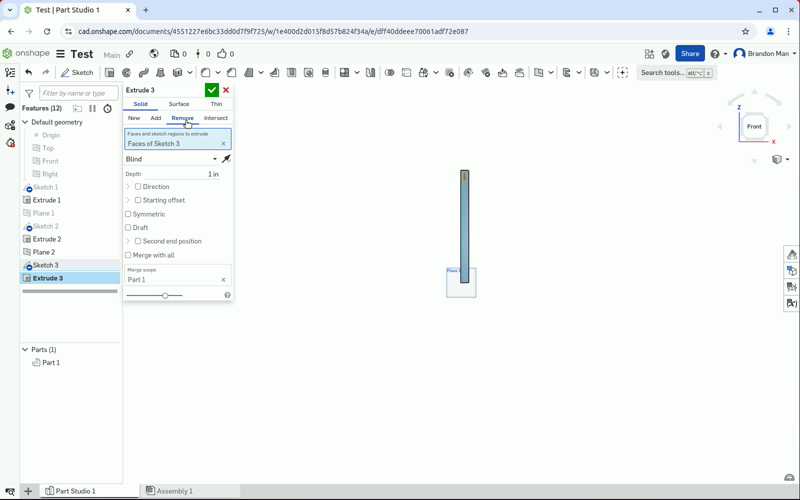
key(tab, 4)
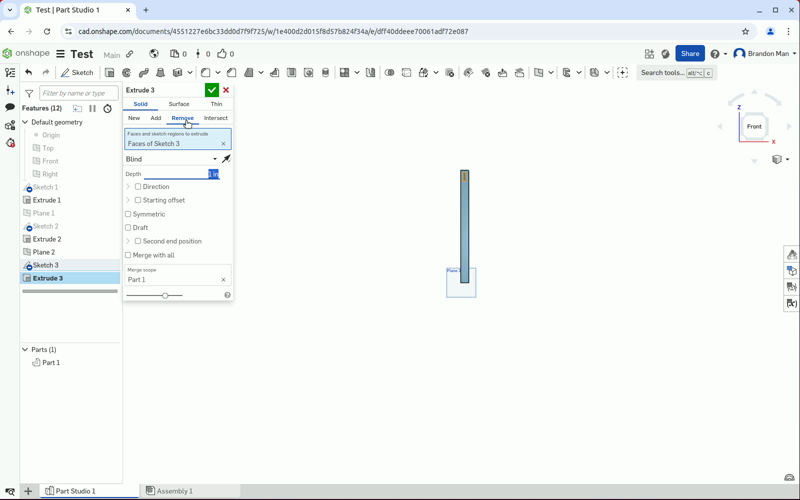
text(0.481)
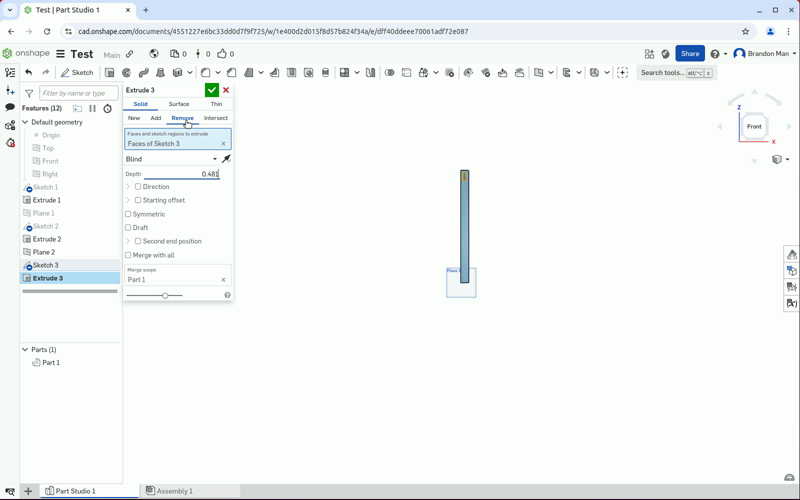
key(tab, 6)
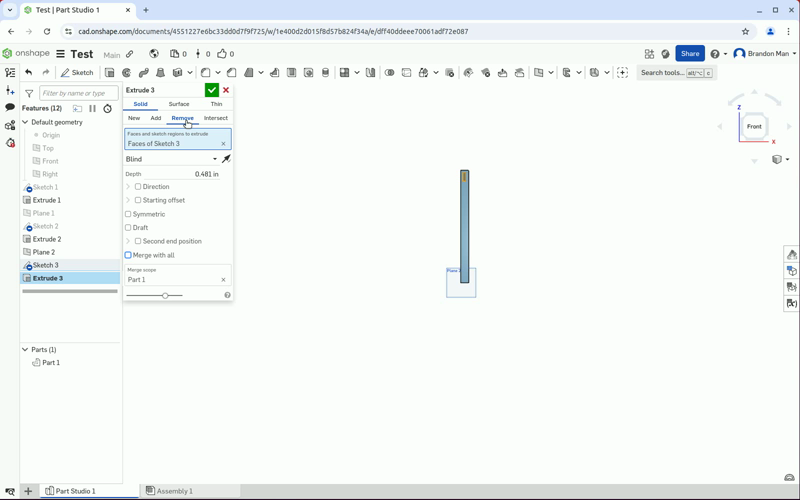
key(space)
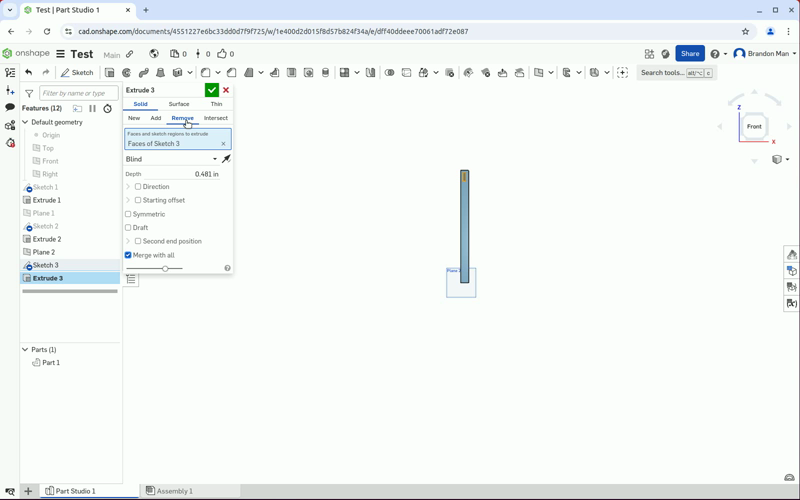
key(enter)
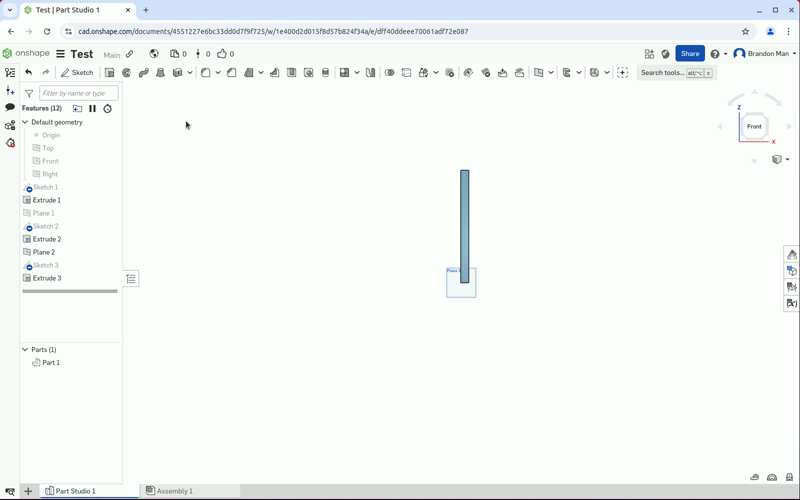
key(shift+h)
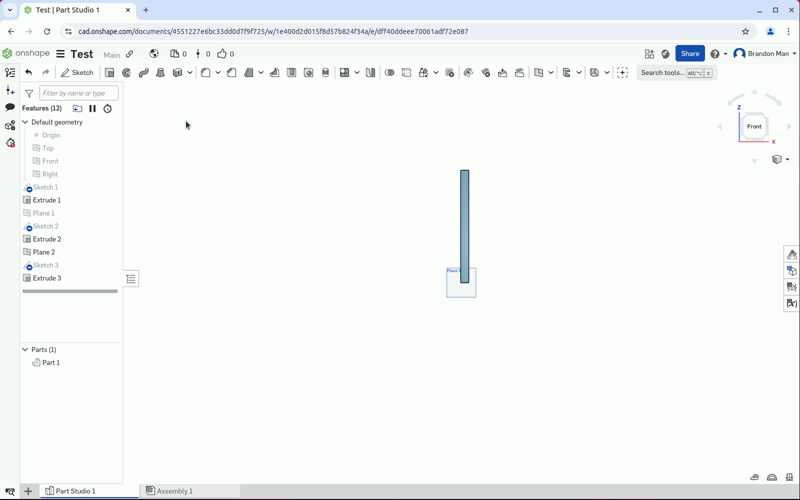
key(shift+h)
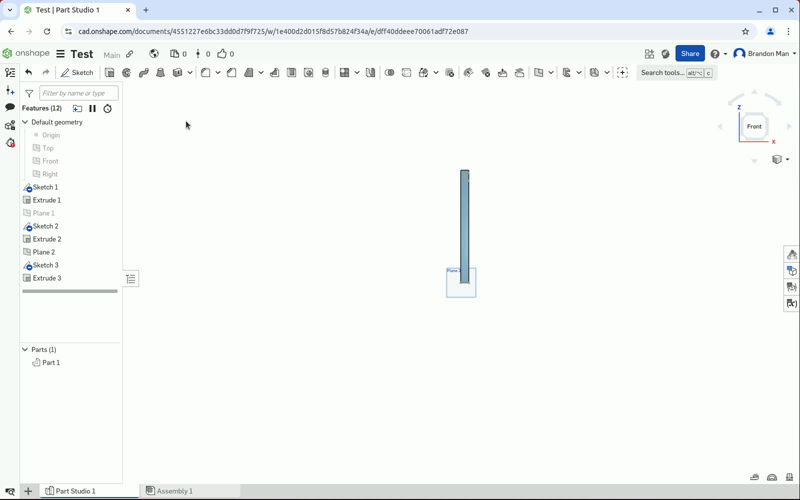
key(shift+7)
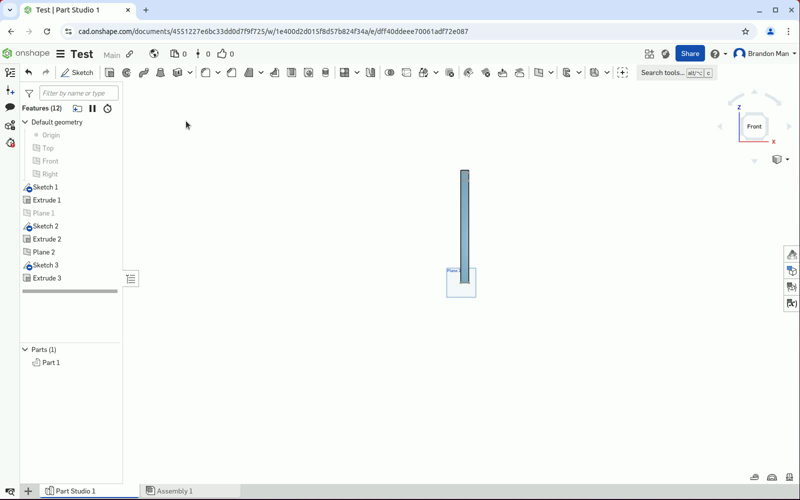
key(left, 2)
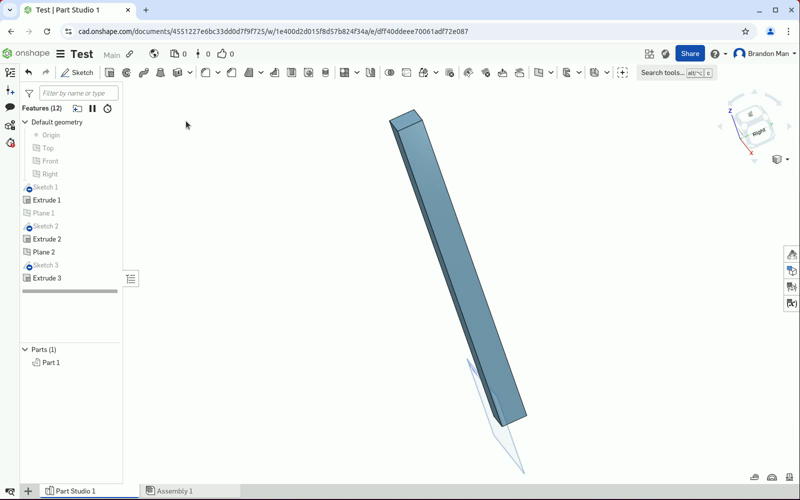
key(down, 2)
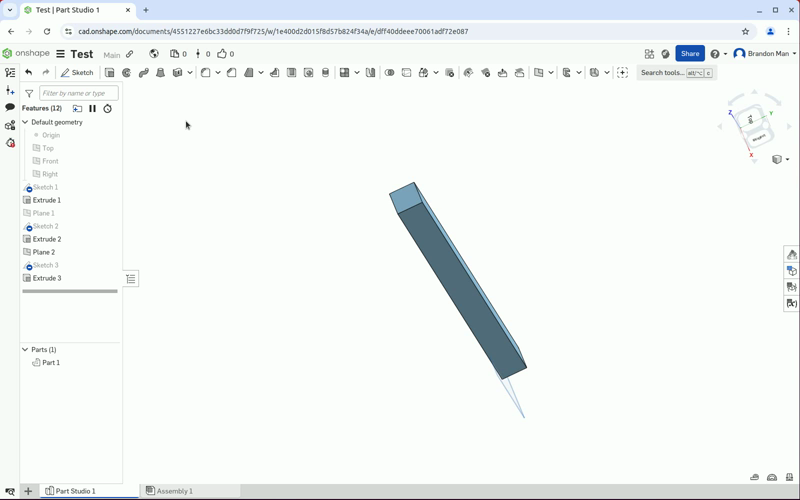
key(up, 2)
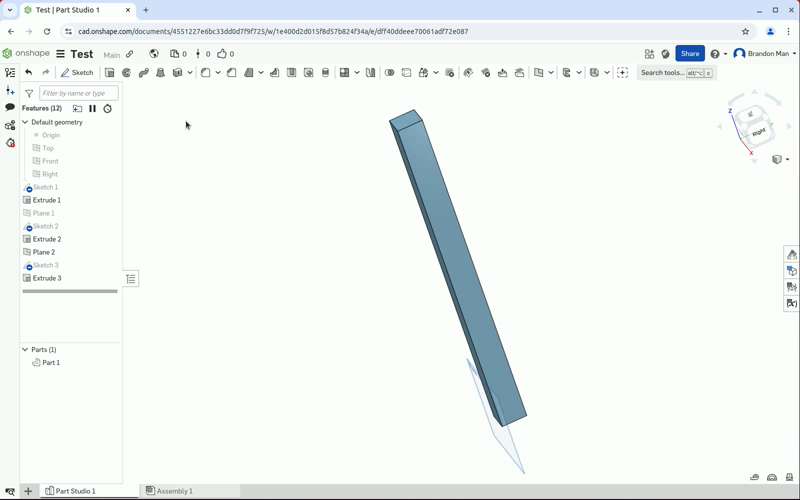
key(right, 2)
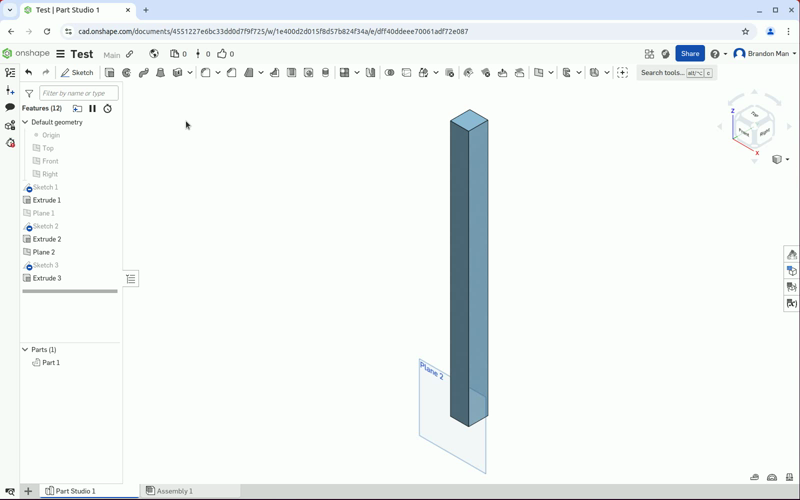
mouse_move(73, 189)
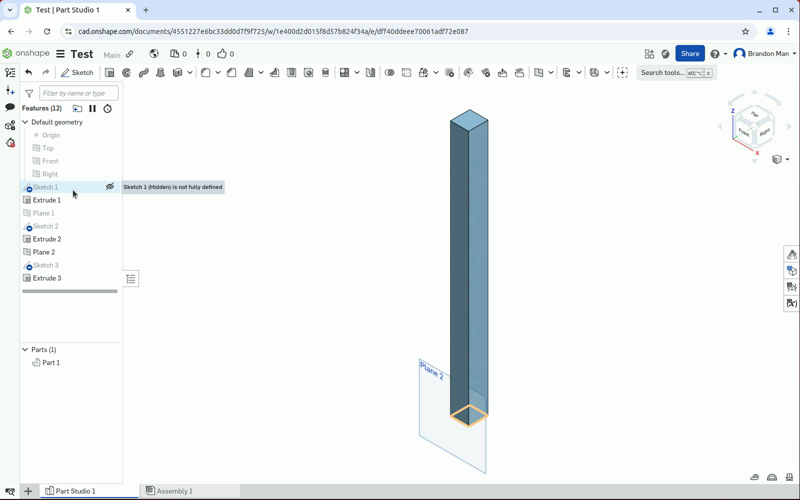
click(73, 189)